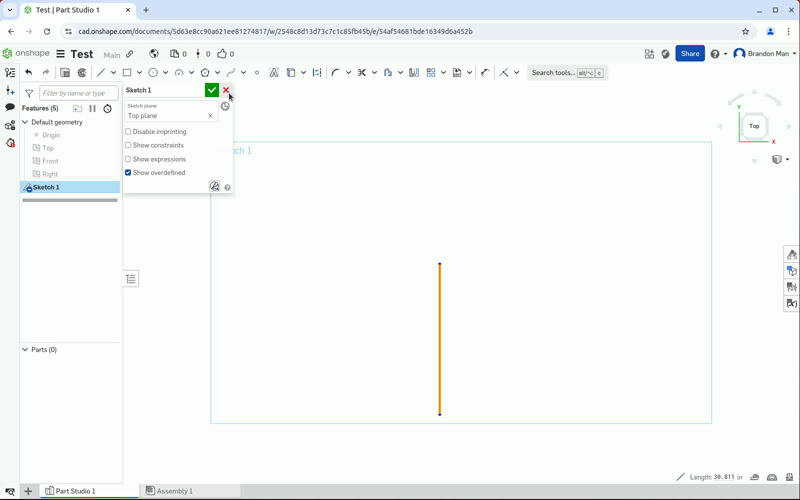
key(shift+h)
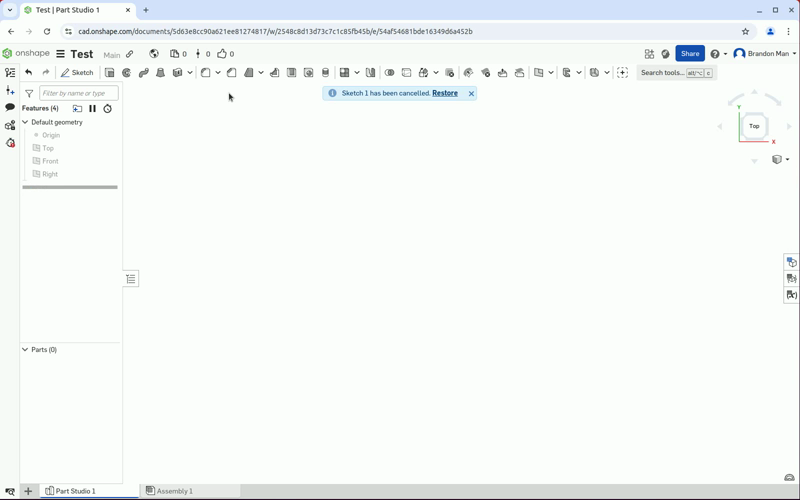
mouse_move(73, 352)
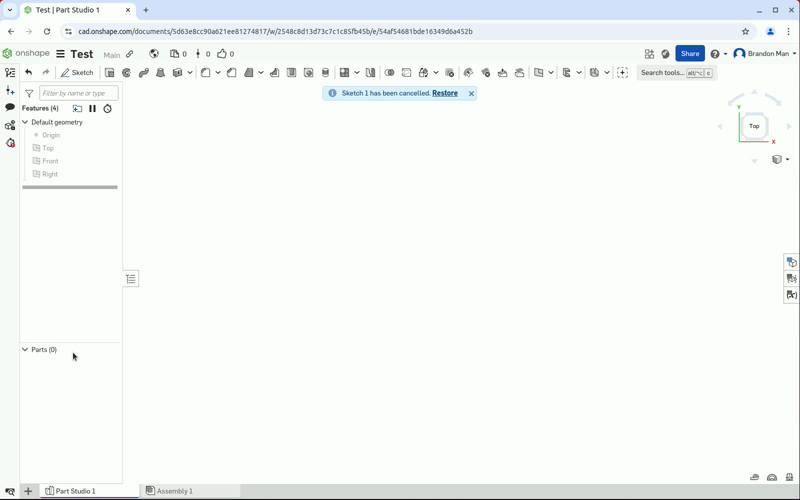
key(y)
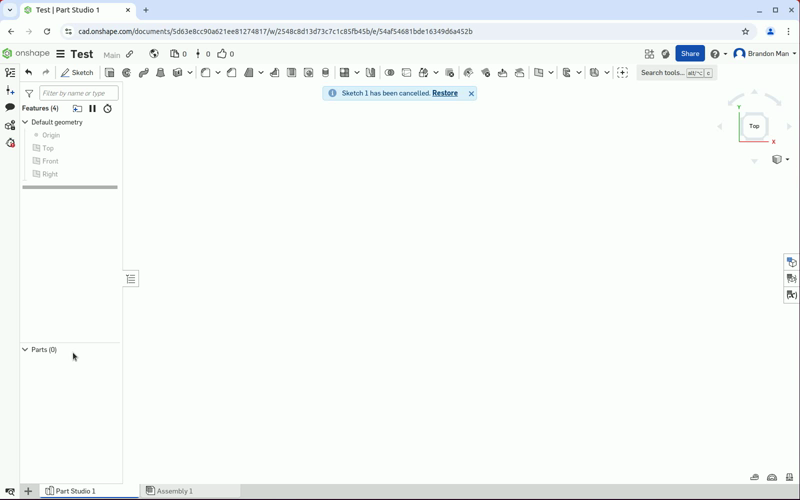
key(shift+p)
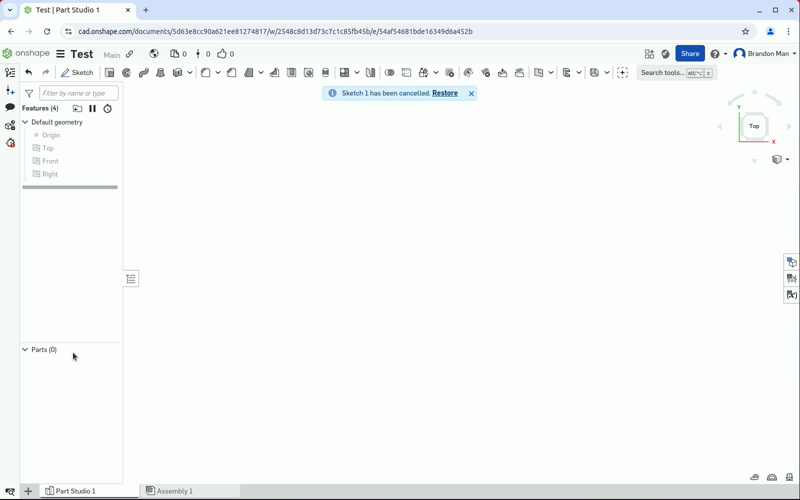
key(space)
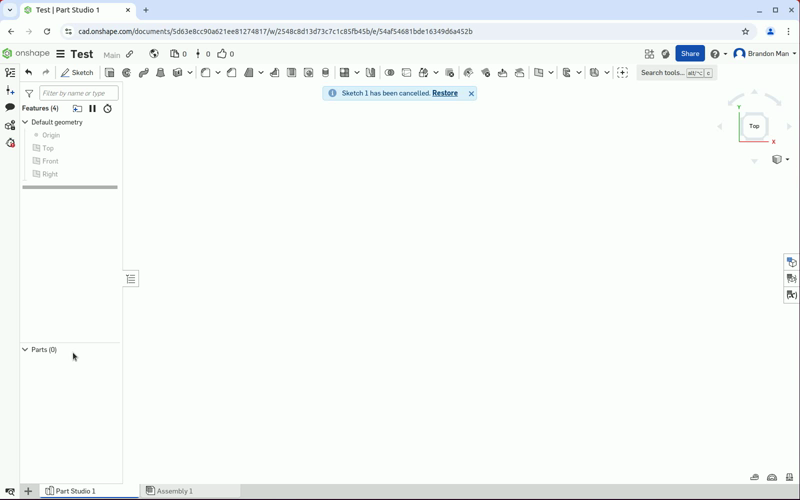
key_down(shift)
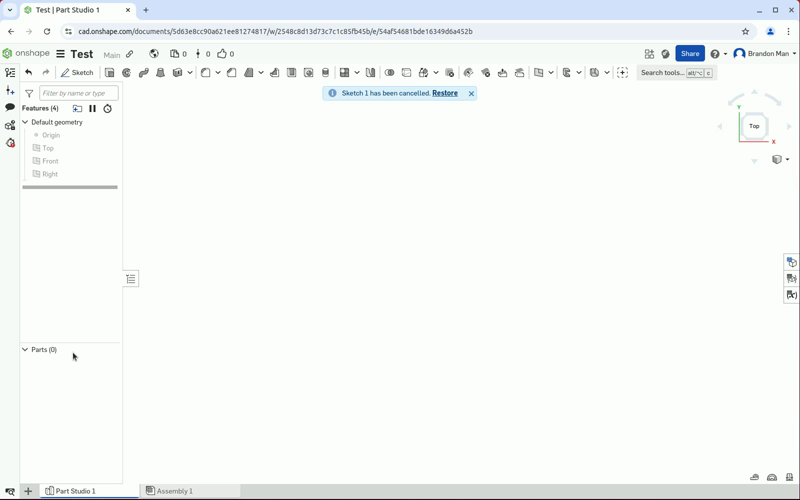
key(up)
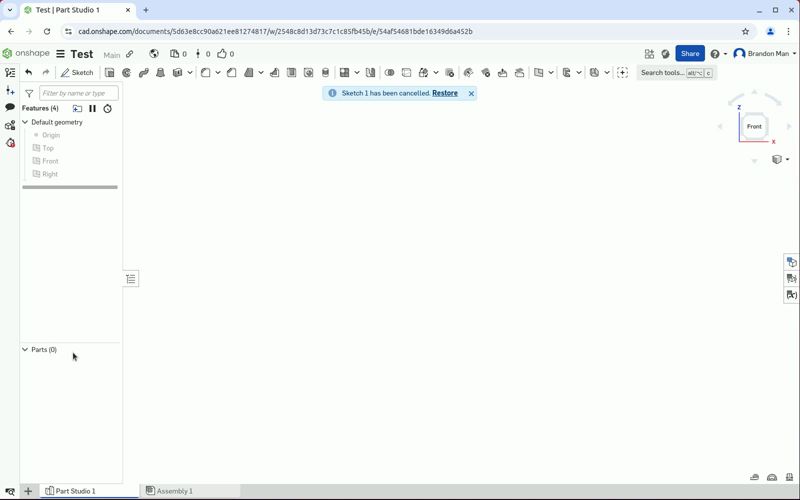
key_up(shift)
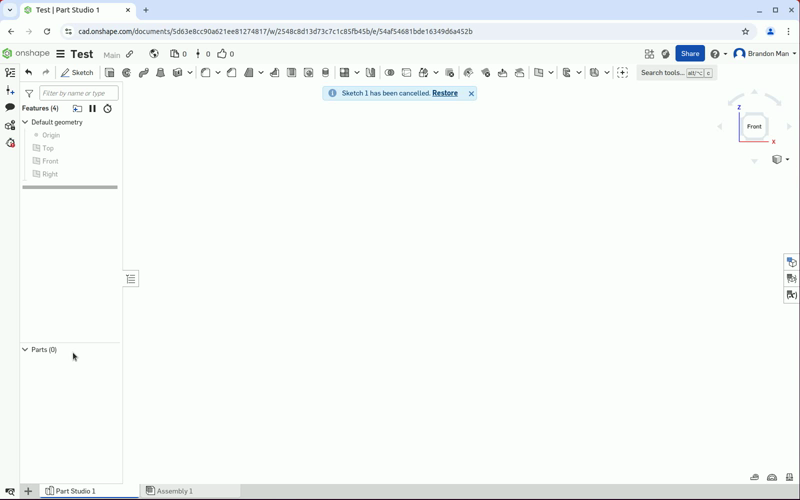
mouse_move(73, 352)
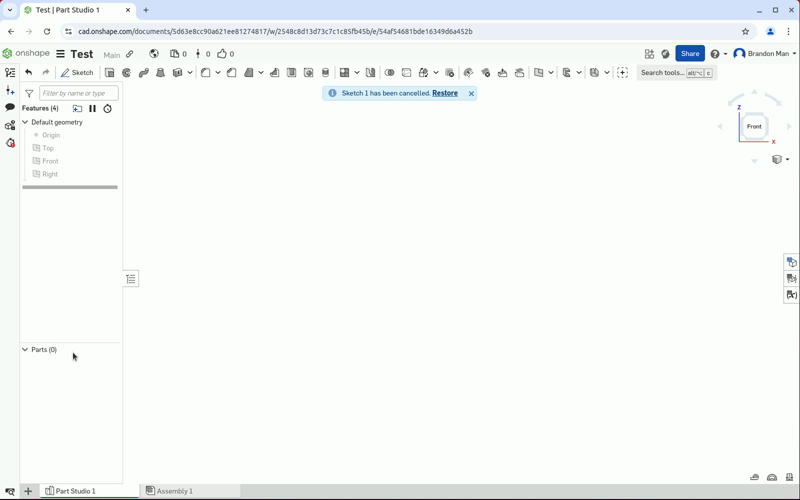
key(shift+y)
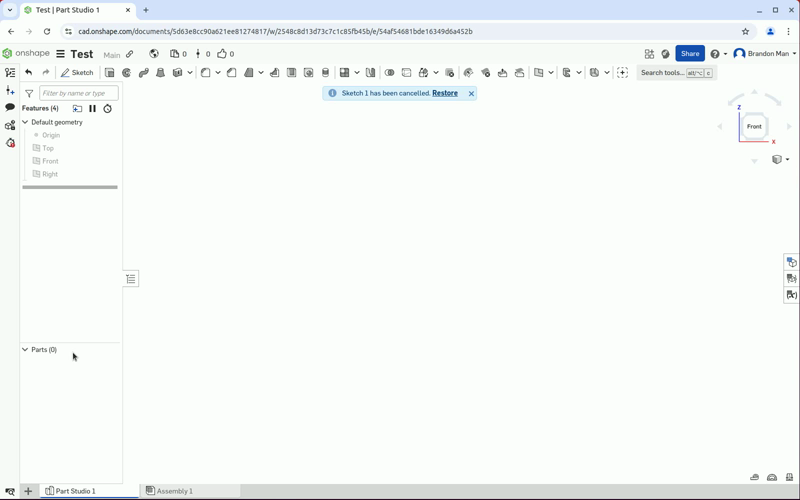
key(shift+s)
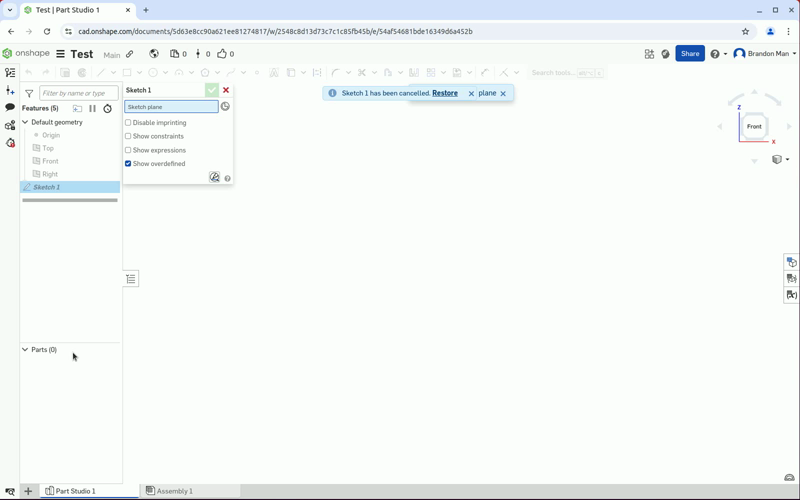
mouse_move(73, 163)
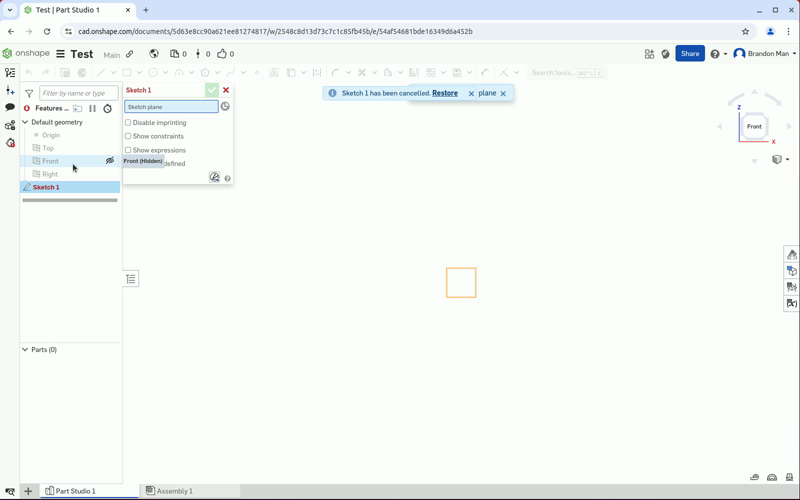
click(73, 163)
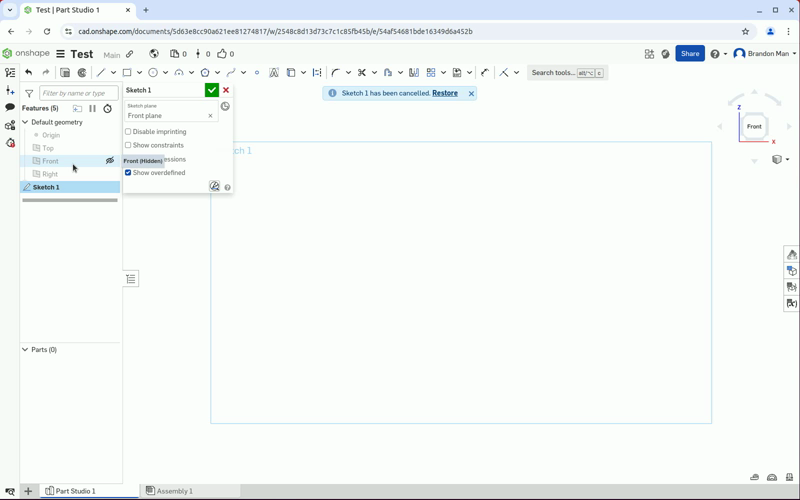
mouse_move(73, 352)
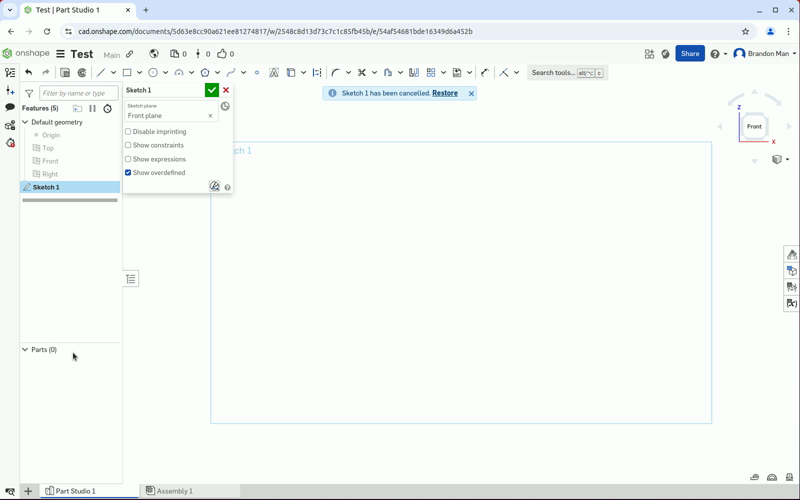
key(y)
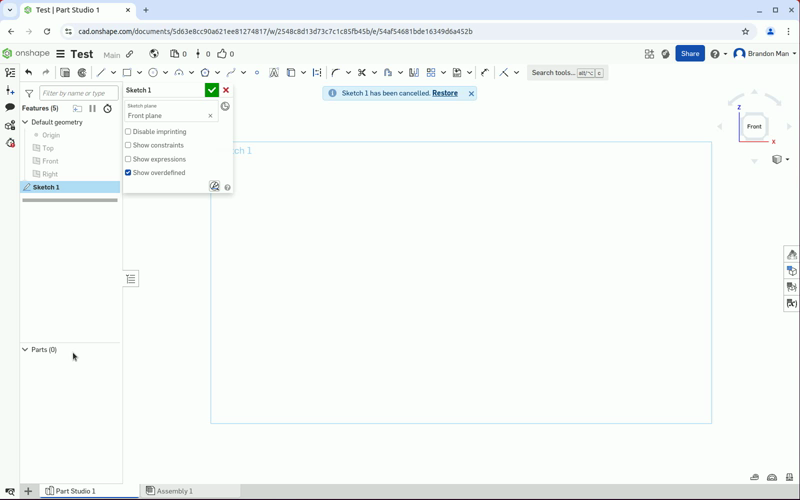
key(l)
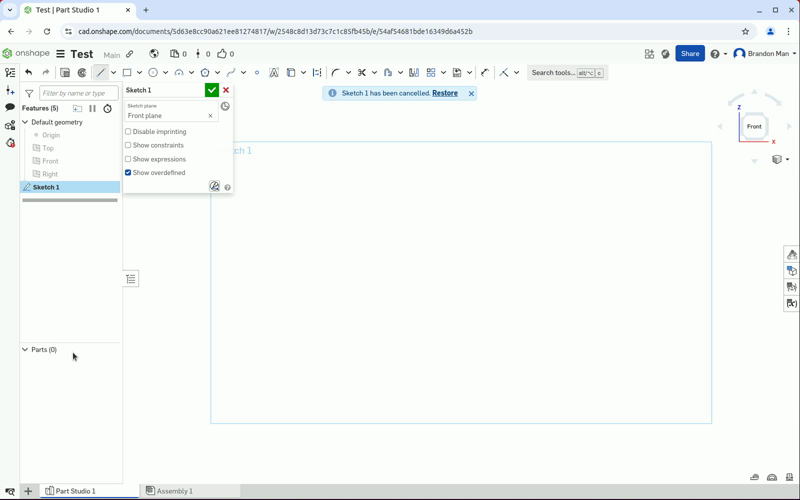
key_down(shift)
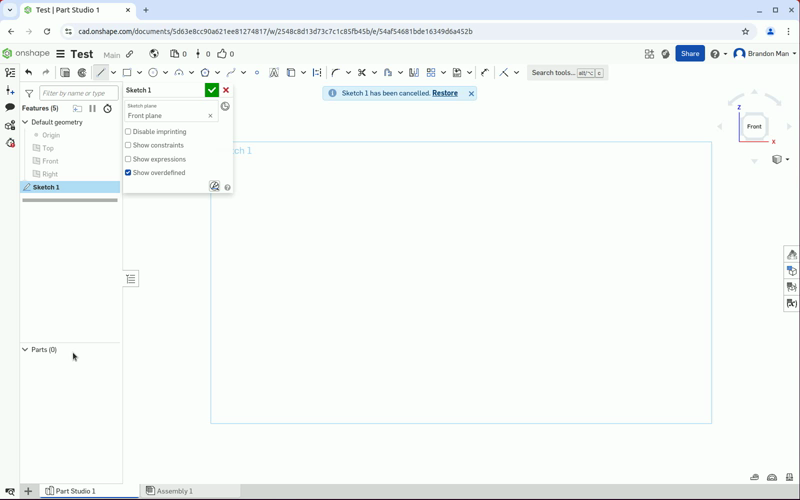
mouse_move(374, 273)
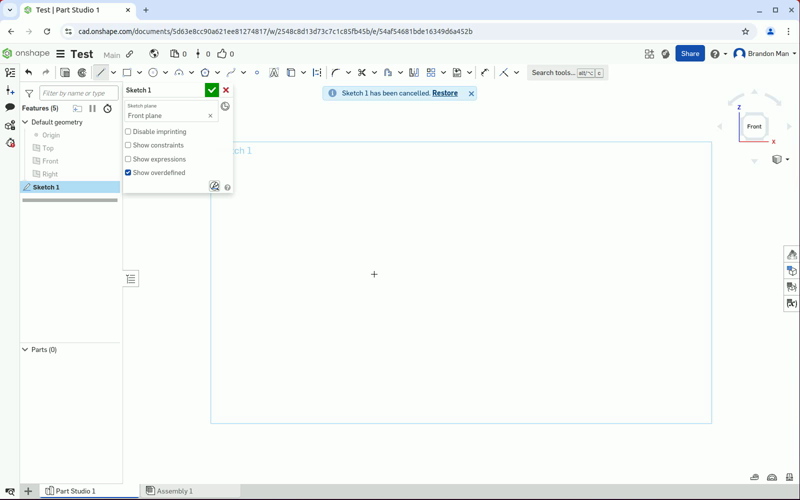
click(374, 273)
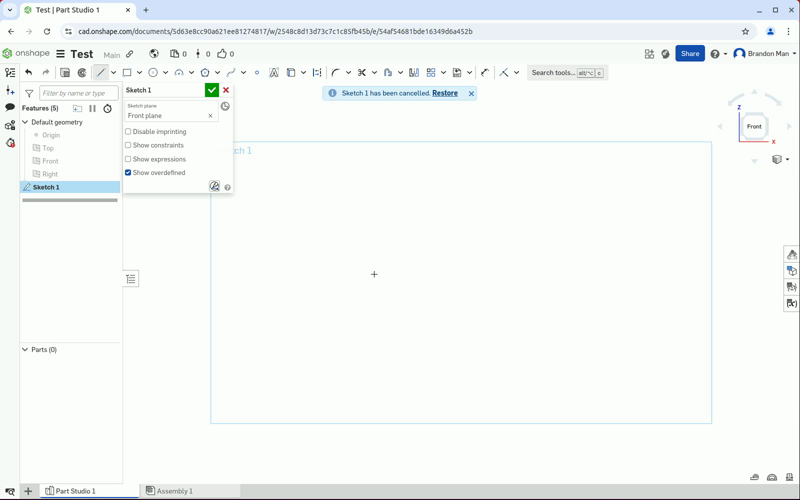
key_up(shift)
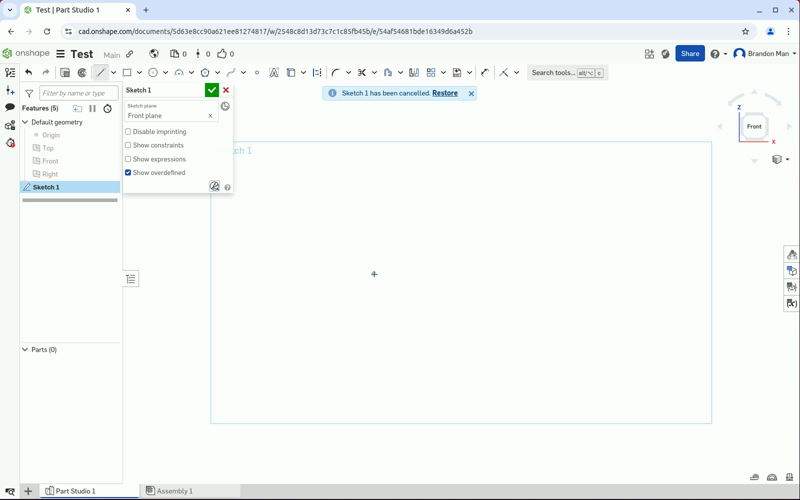
key_down(shift)
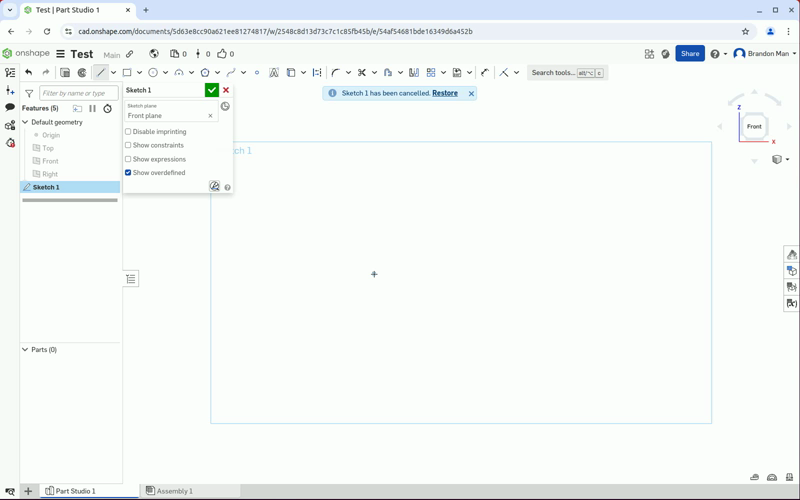
mouse_move(491, 273)
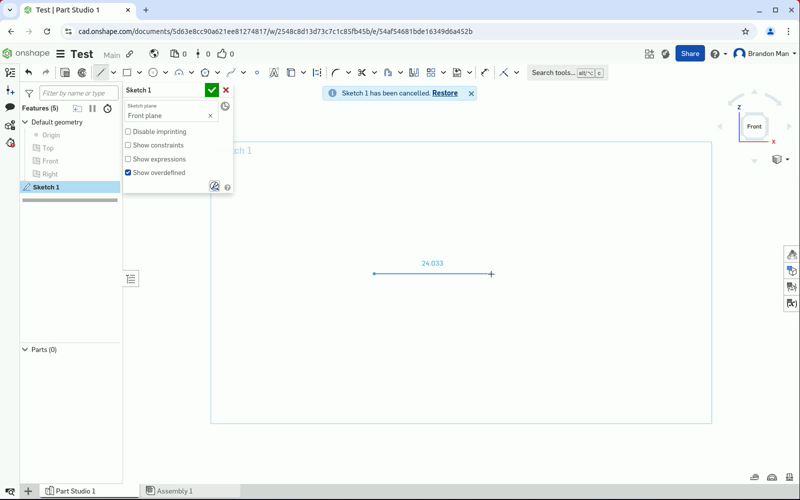
click(491, 273)
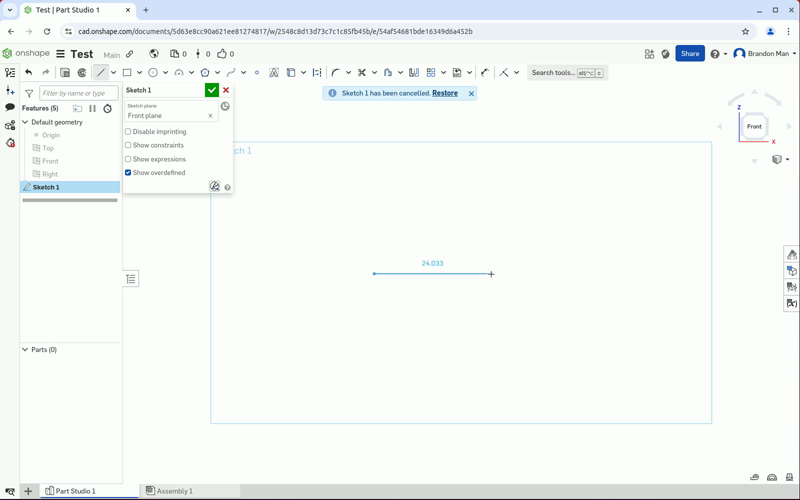
key_up(shift)
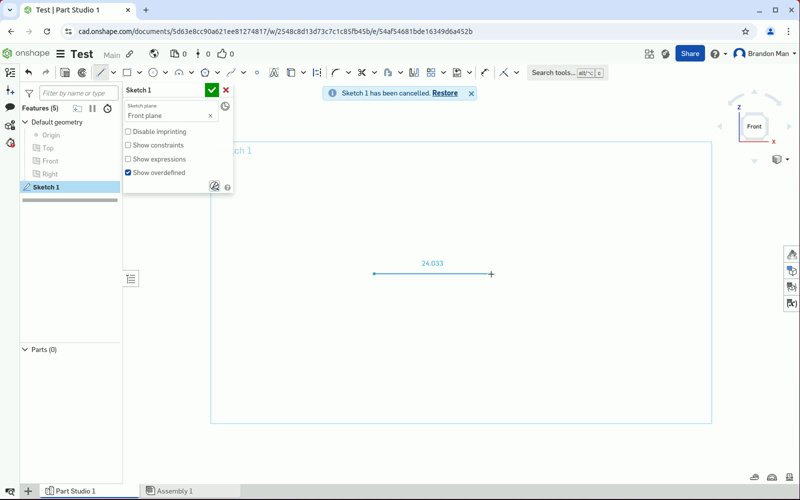
key_down(shift)
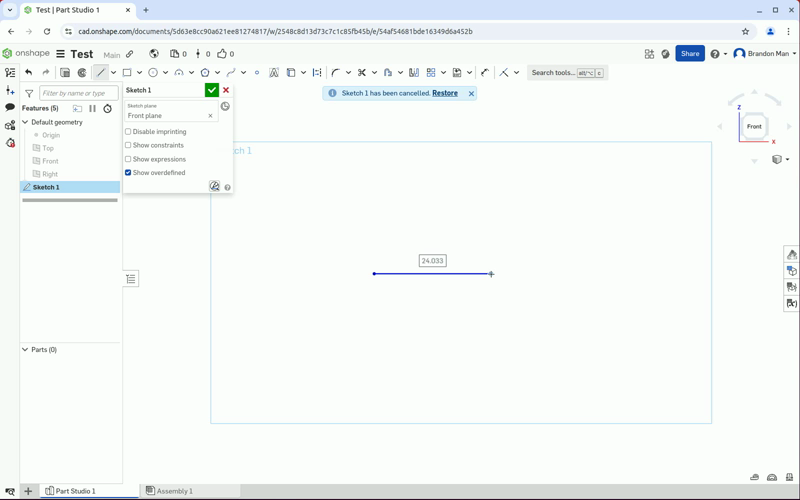
mouse_move(491, 171)
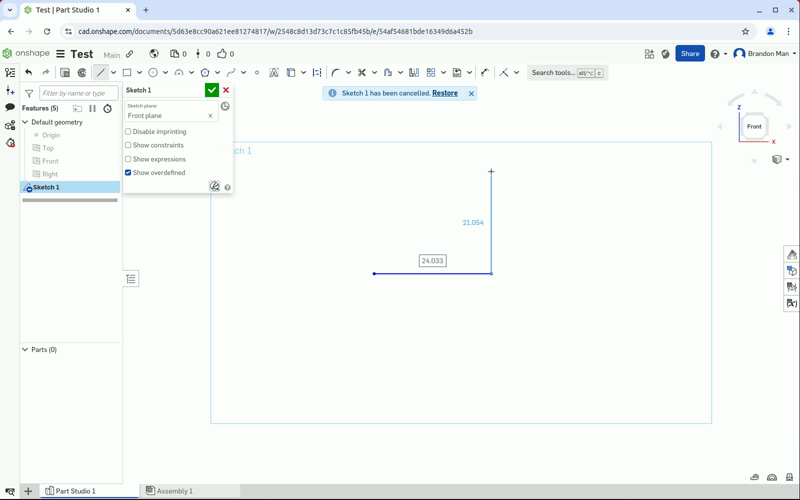
click(491, 171)
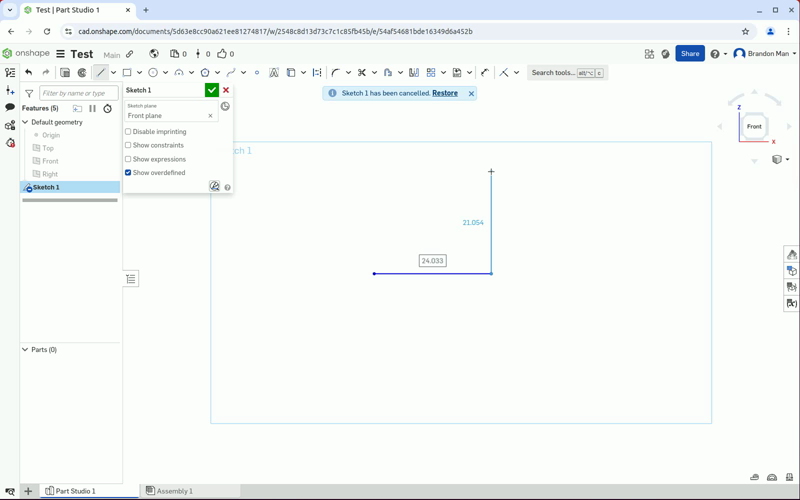
key_up(shift)
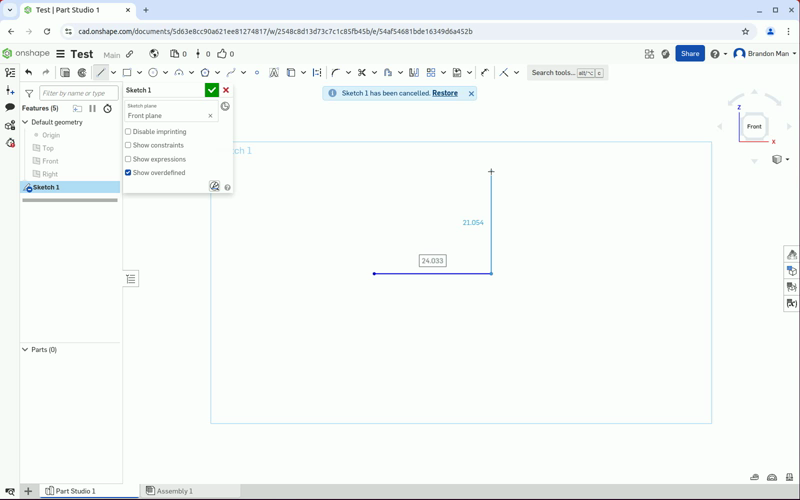
key_down(shift)
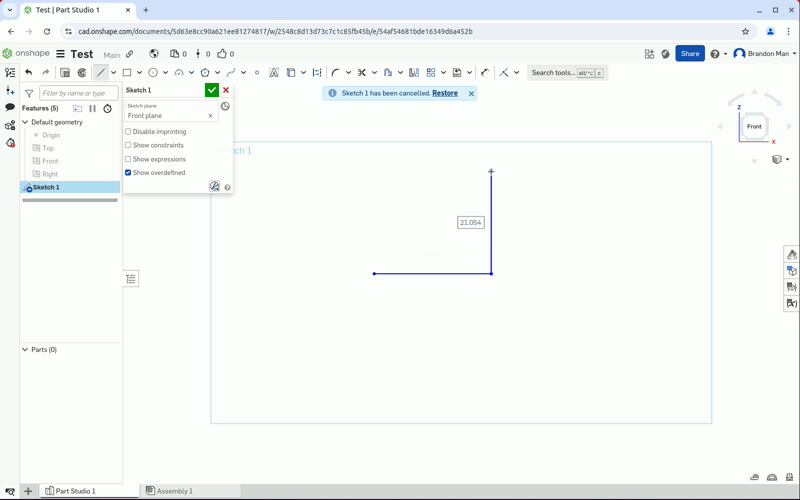
mouse_move(374, 171)
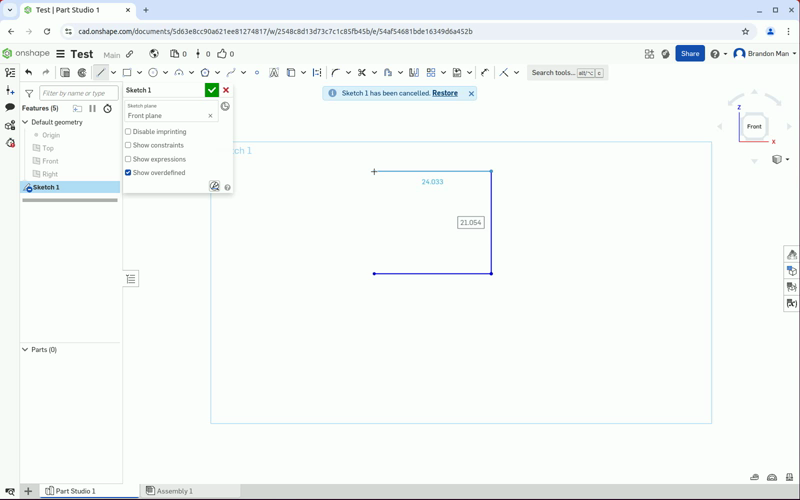
click(374, 171)
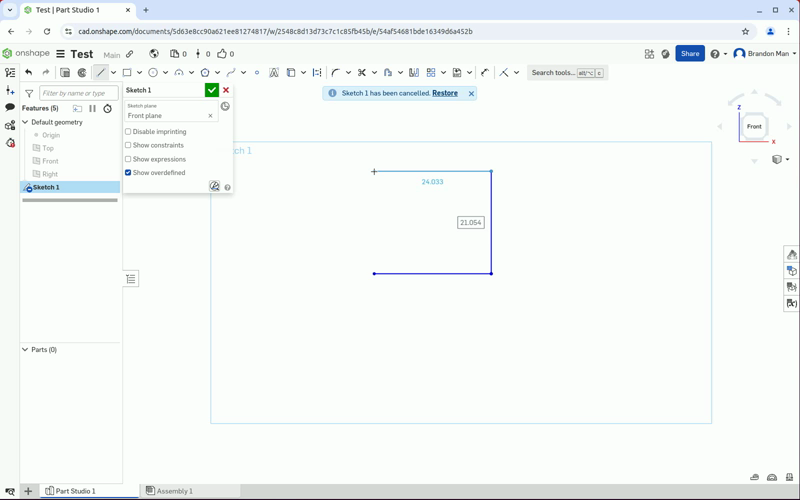
key_up(shift)
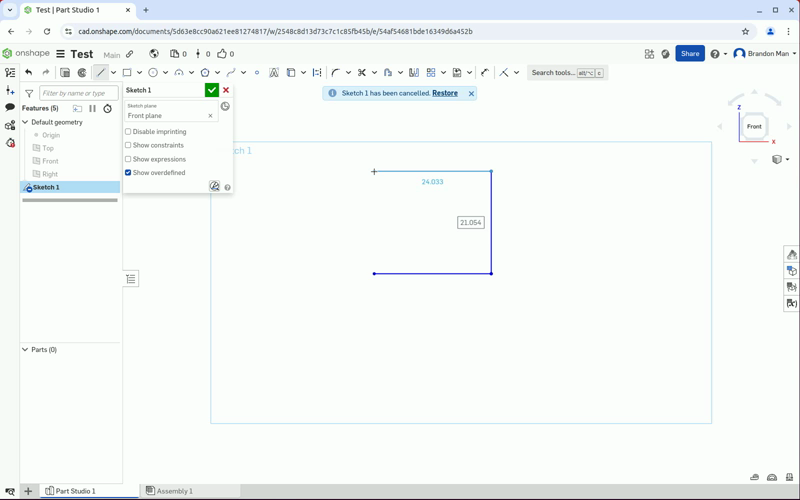
key_down(shift)
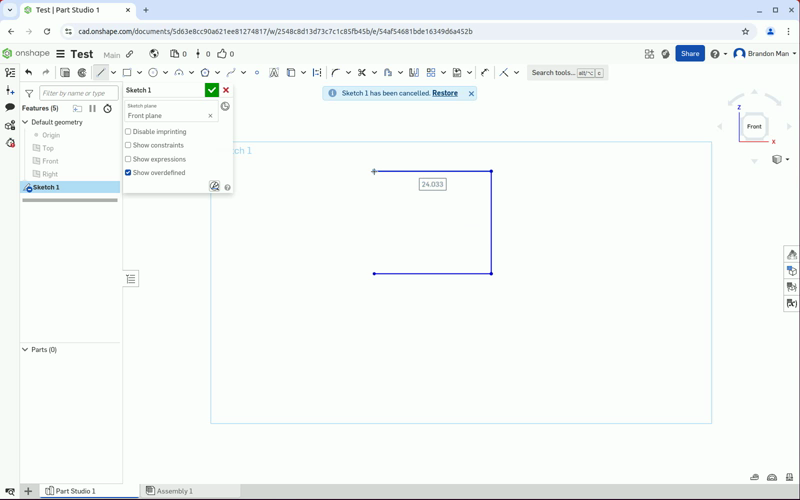
mouse_move(374, 273)
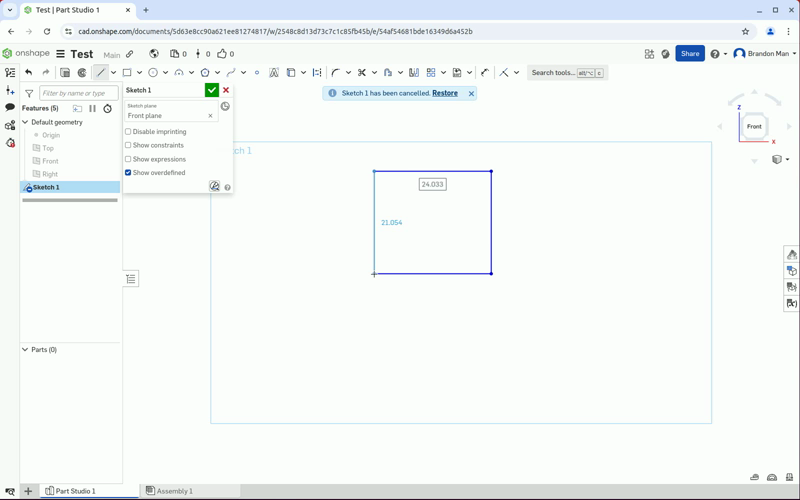
key_up(shift)
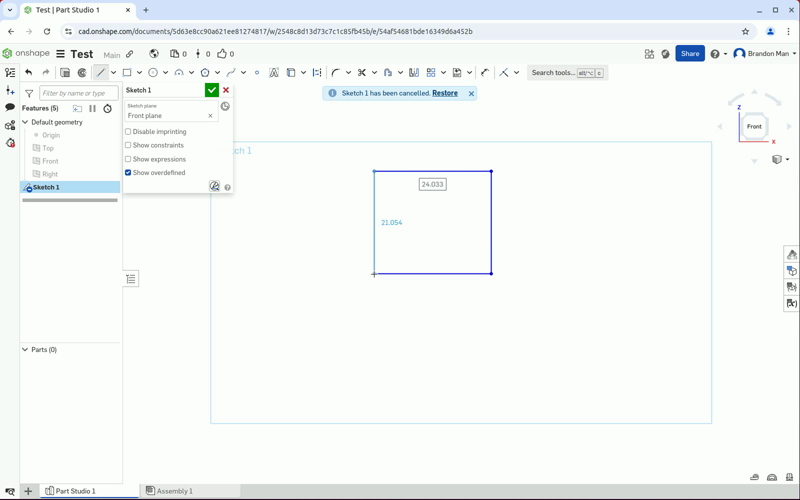
click(374, 273)
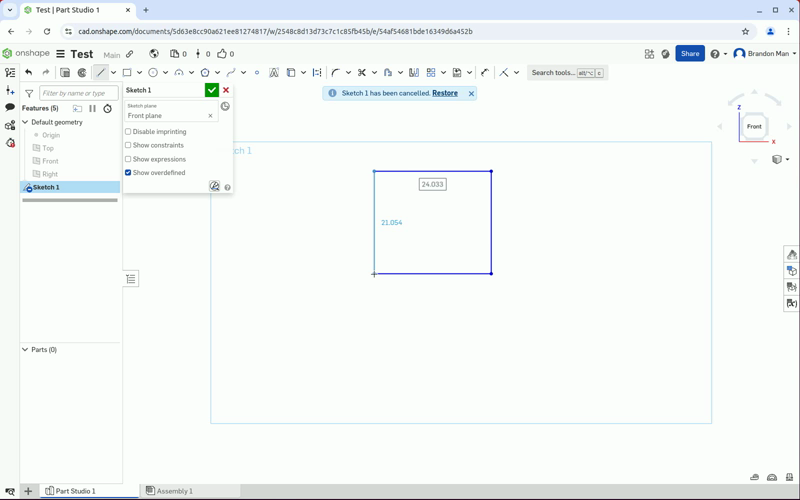
key(esc)
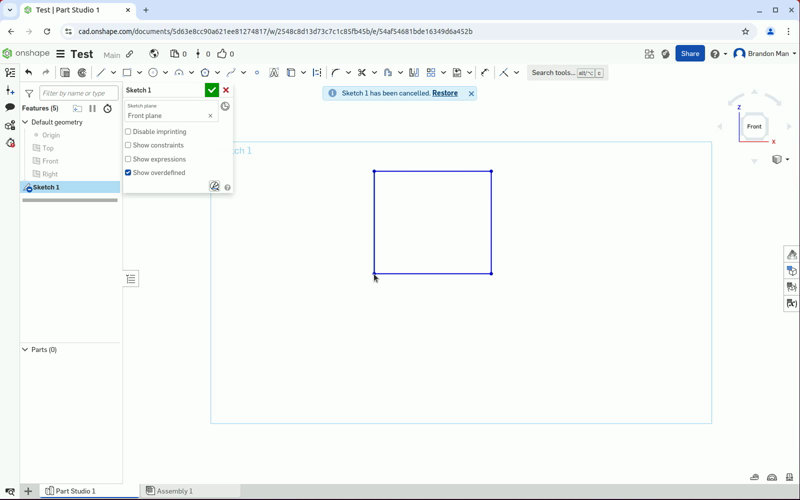
mouse_move(445, 199)
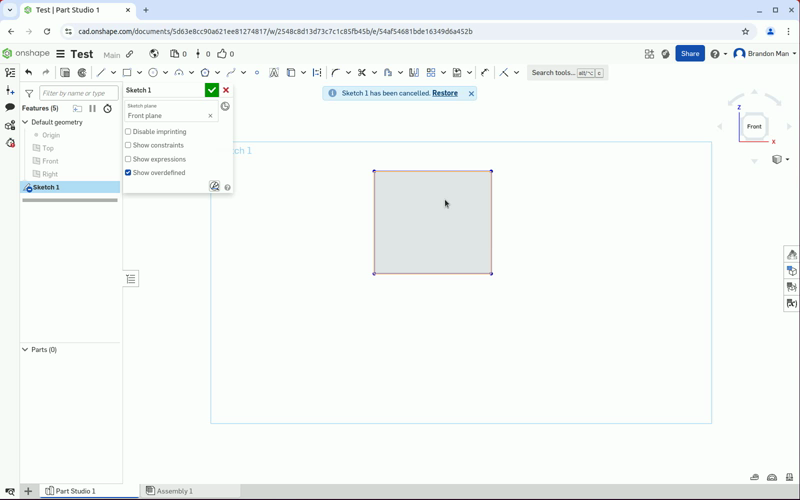
click(445, 199)
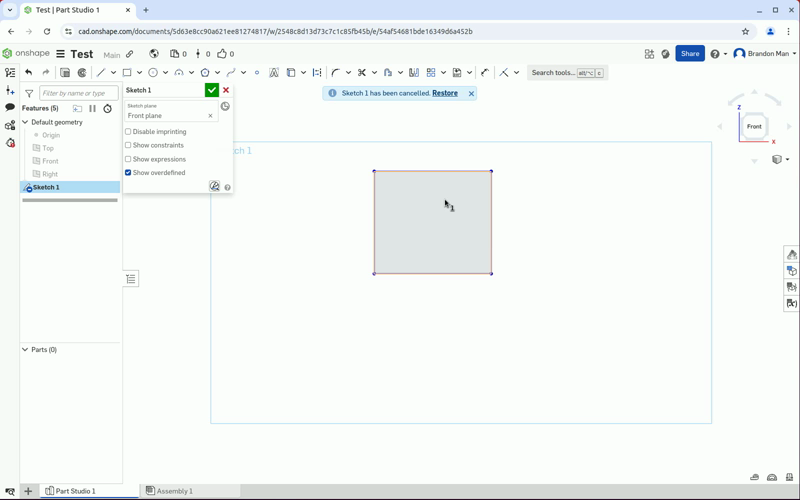
mouse_move(73, 352)
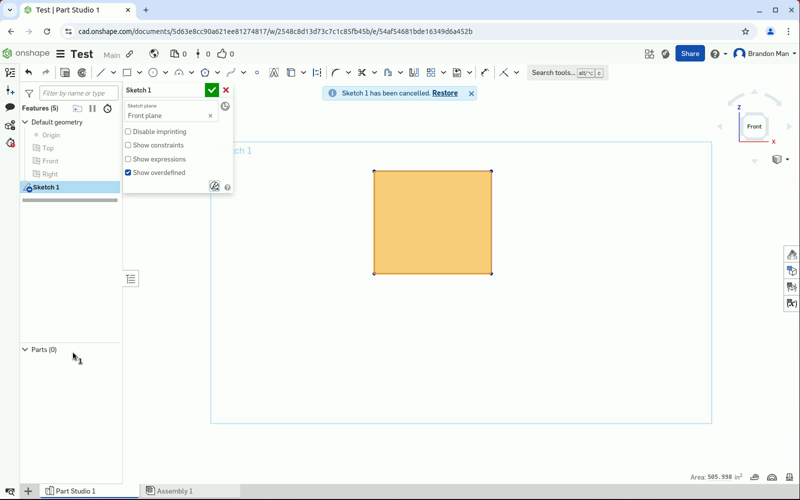
key(shift+y)
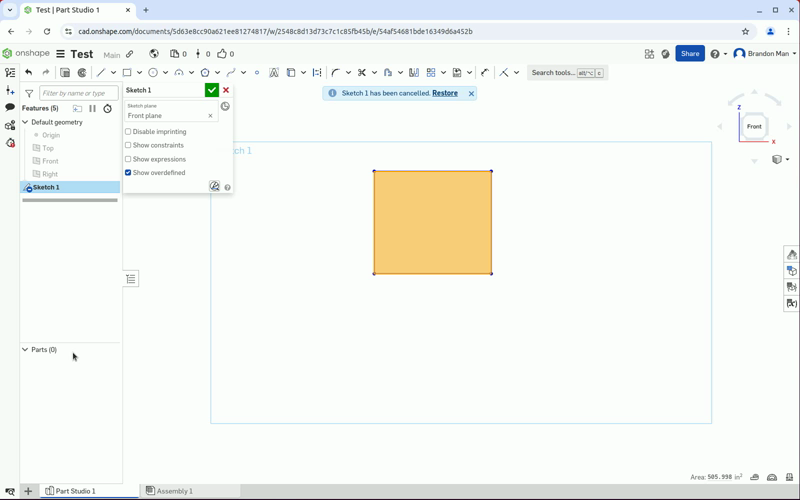
key(shift+e)
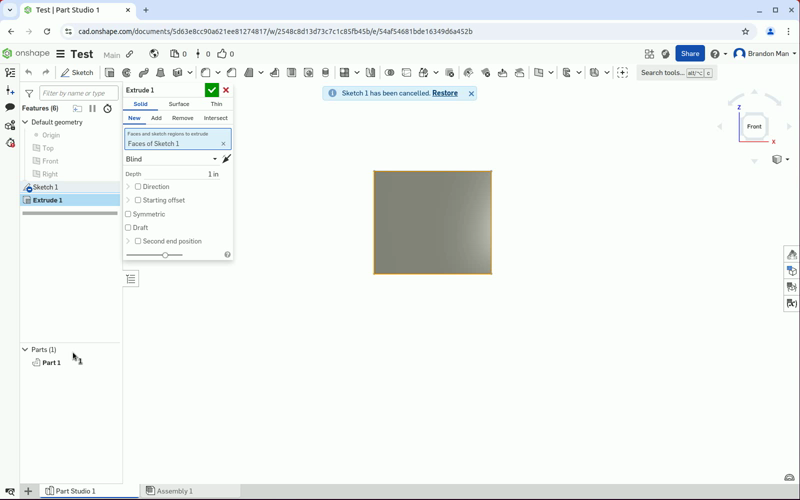
mouse_move(143, 106)
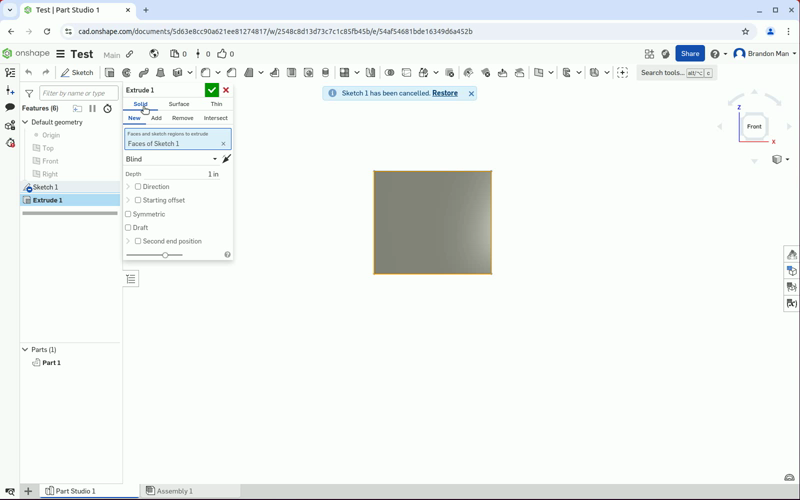
click(143, 106)
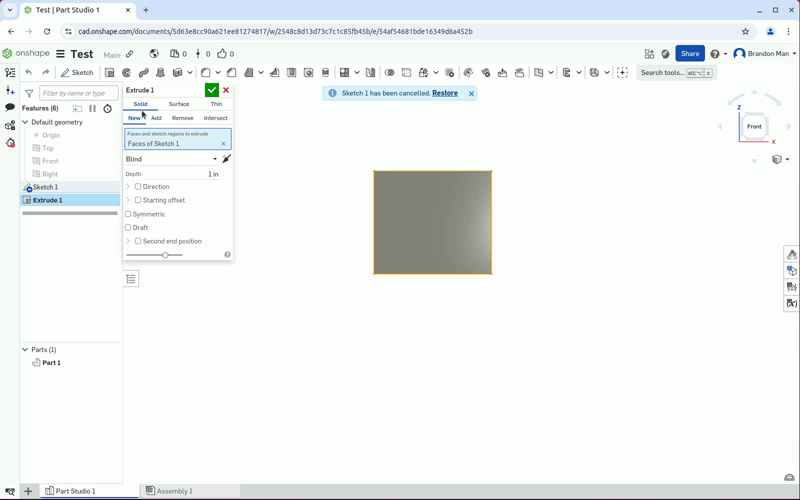
mouse_move(137, 120)
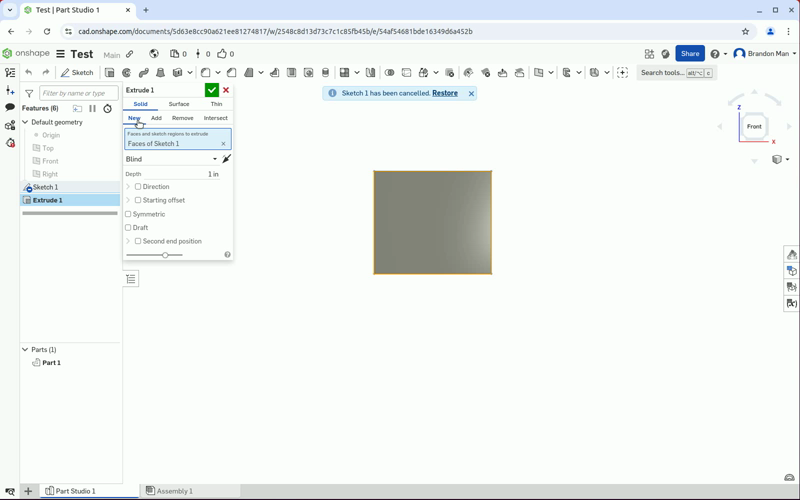
click(137, 120)
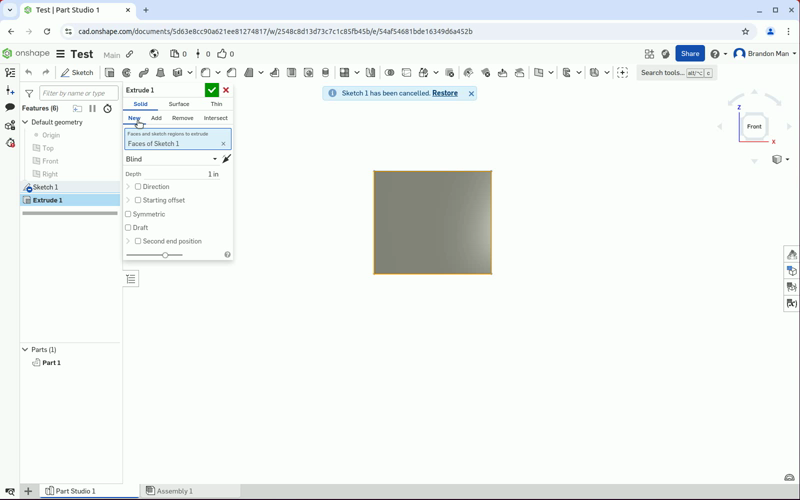
key(tab, 4)
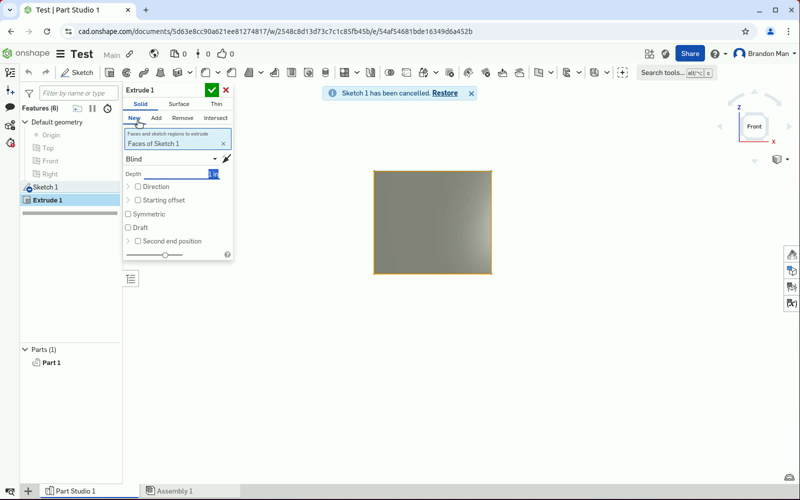
text(15.165)
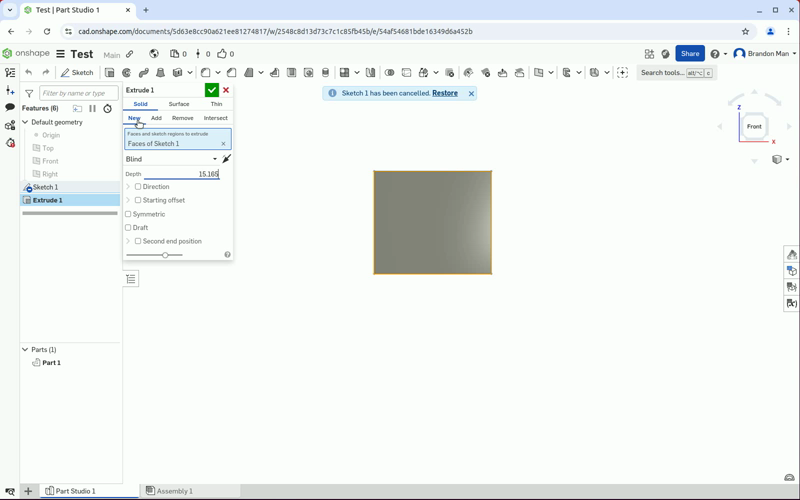
key(enter)
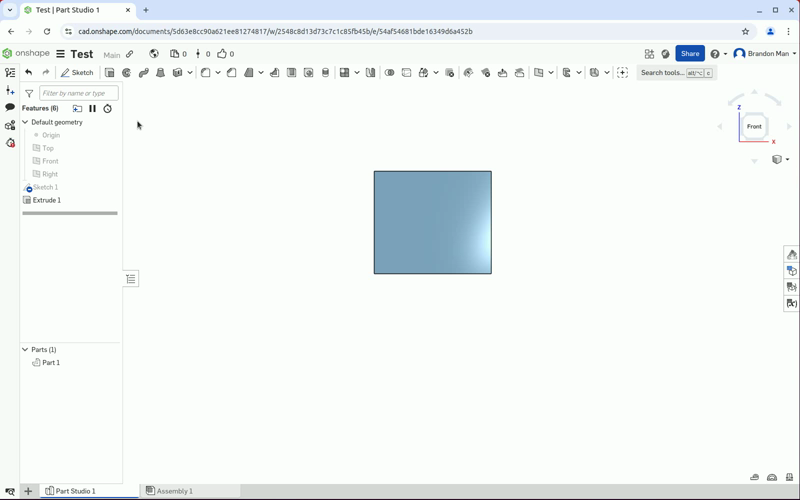
key(shift+h)
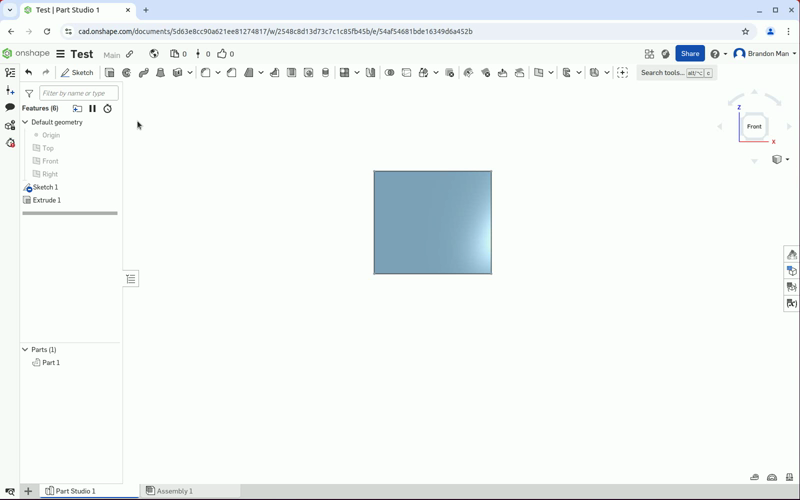
key(shift+h)
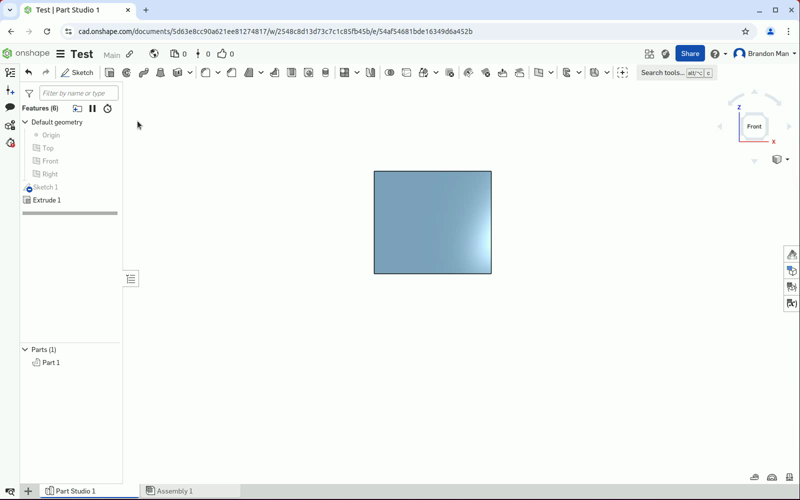
mouse_move(73, 189)
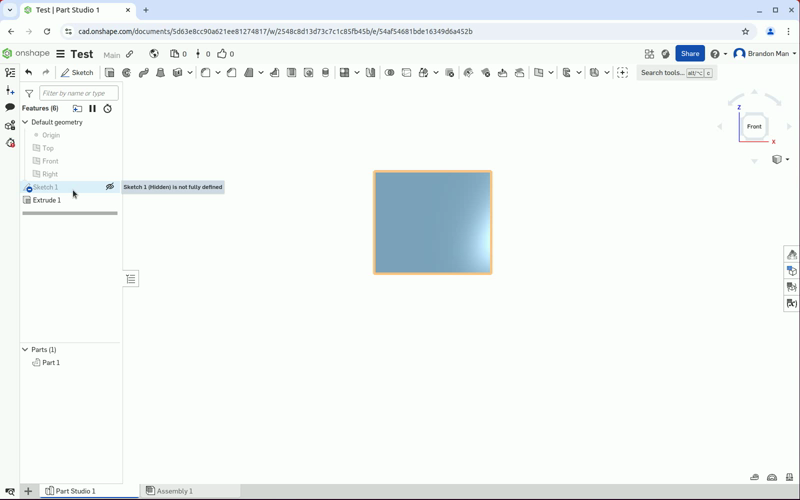
click(73, 189)
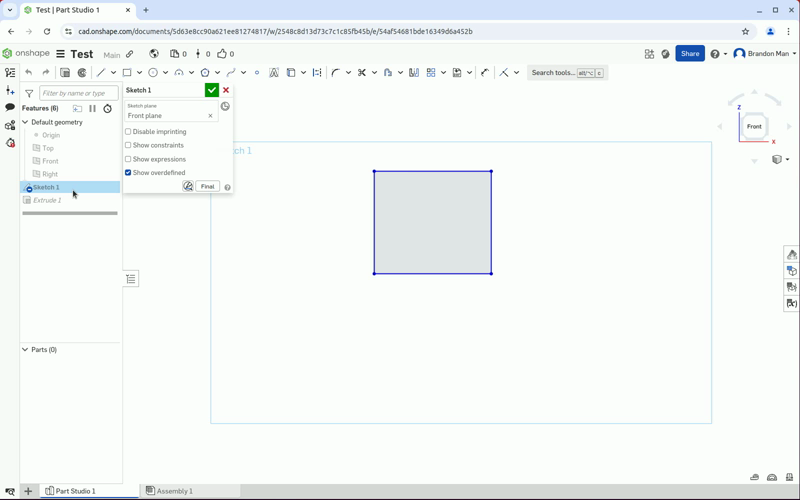
mouse_move(229, 92)
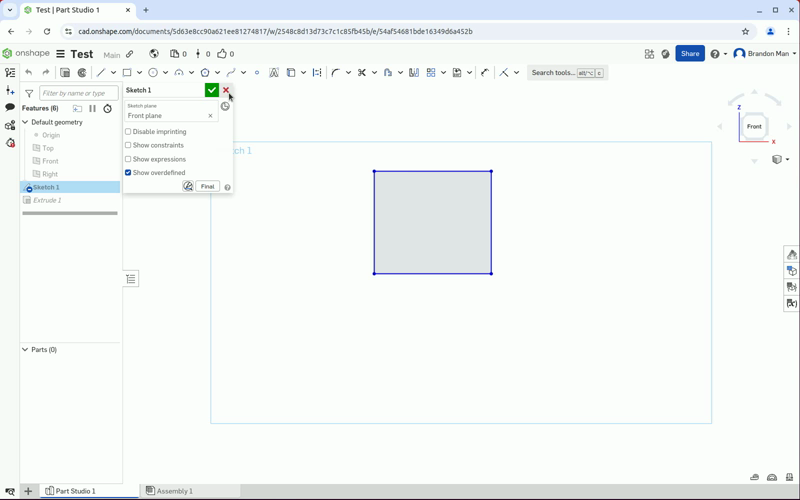
click(229, 92)
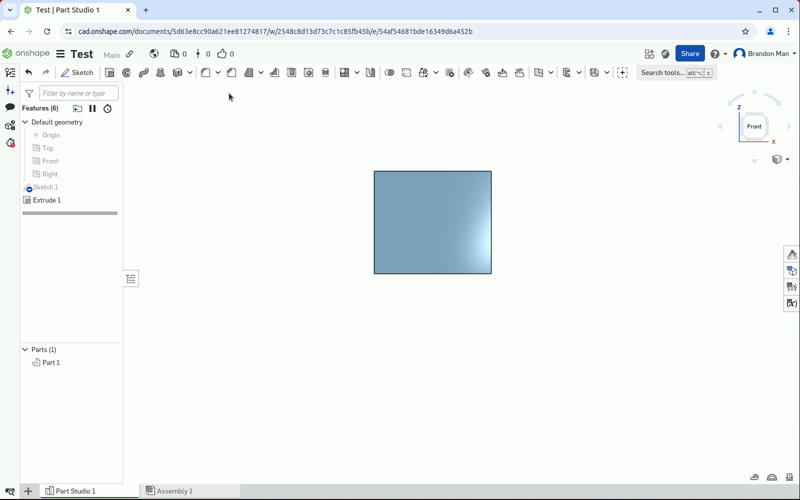
mouse_move(541, 75)
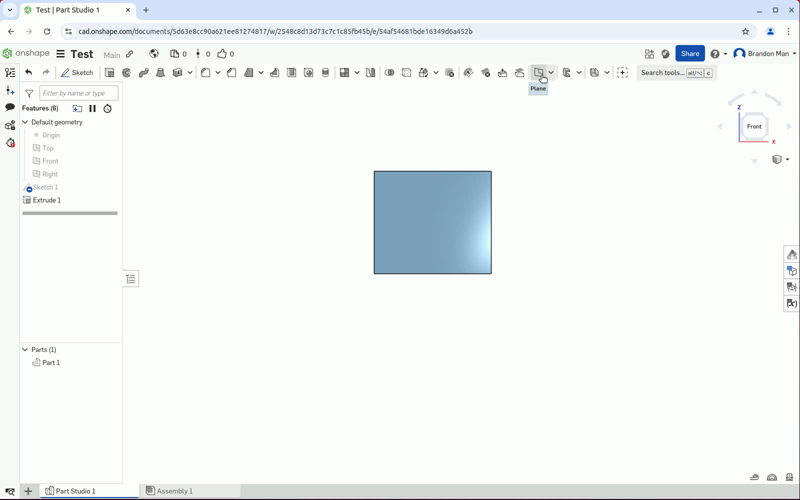
click(541, 75)
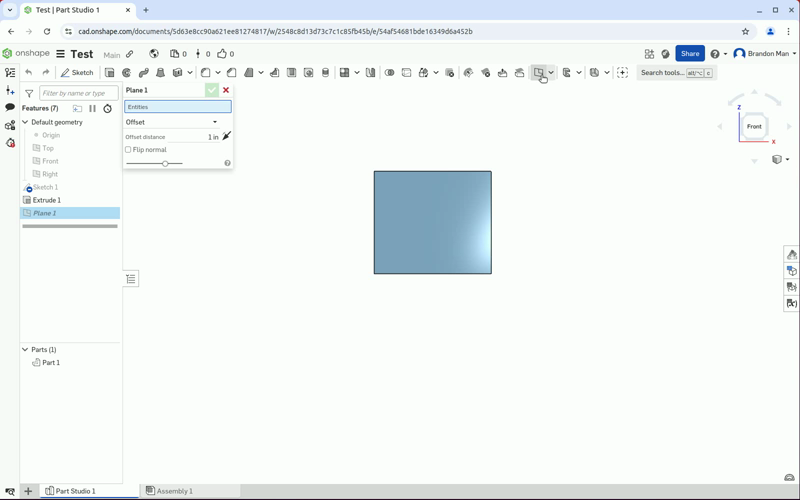
mouse_move(73, 163)
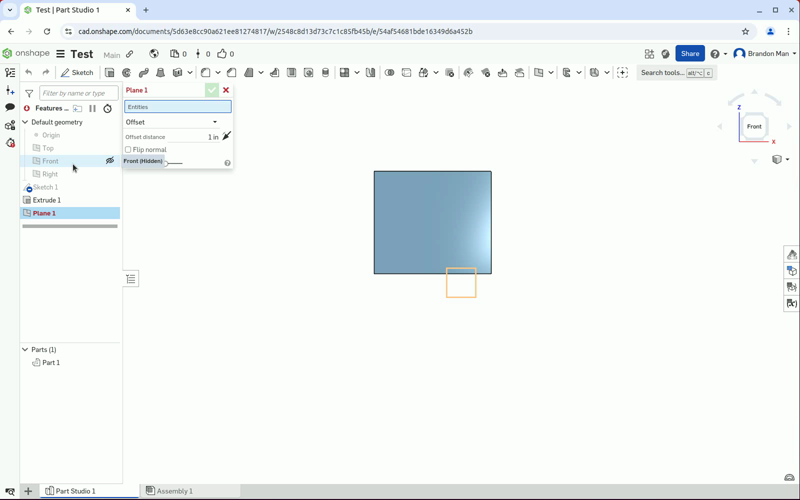
click(73, 163)
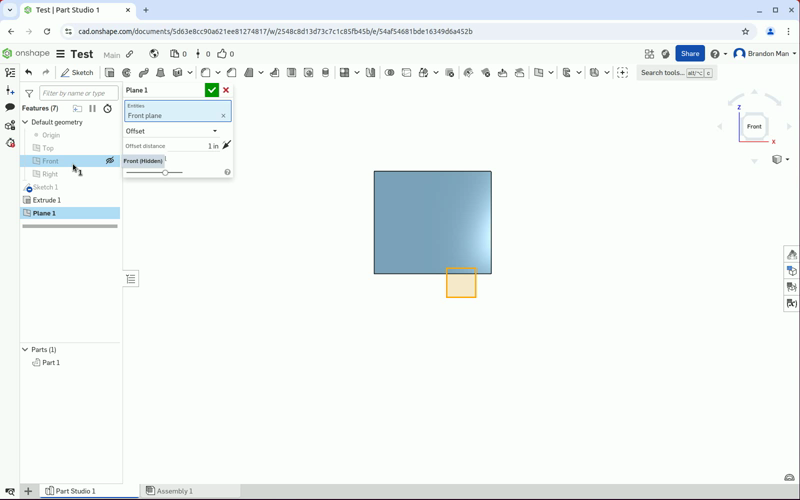
key(tab, 2)
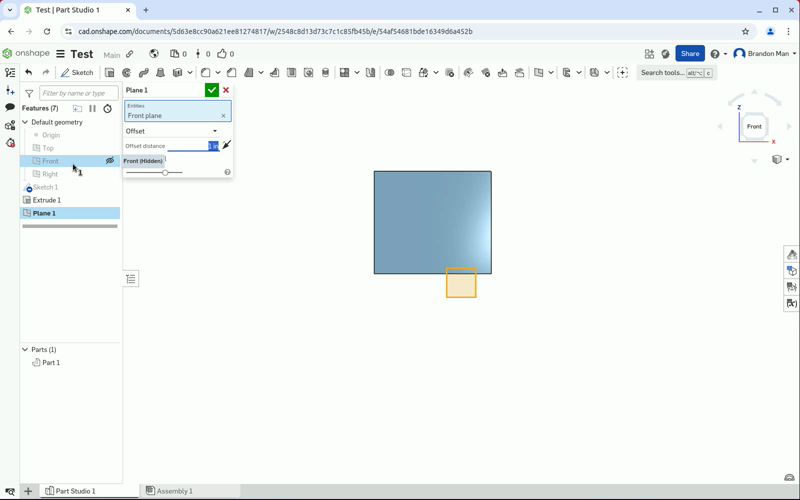
text(15.159)
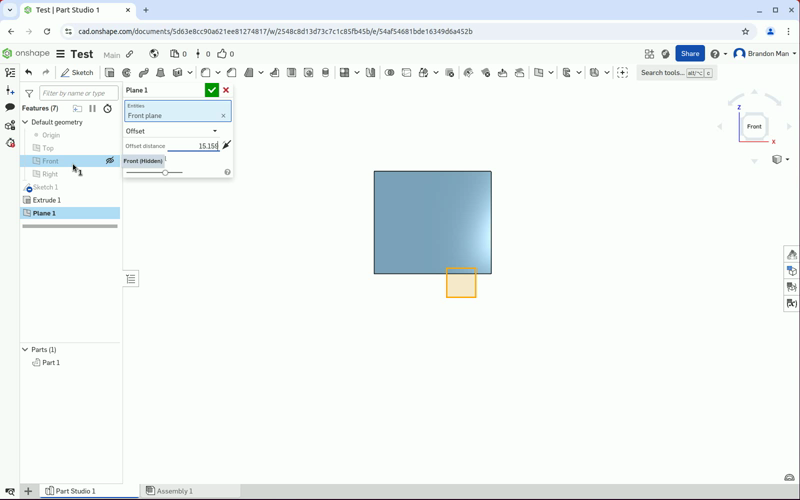
key(enter, 2)
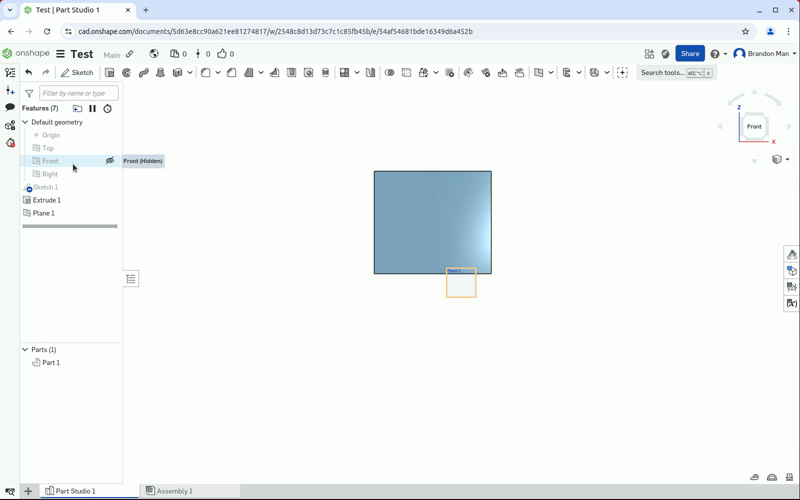
key(shift+s)
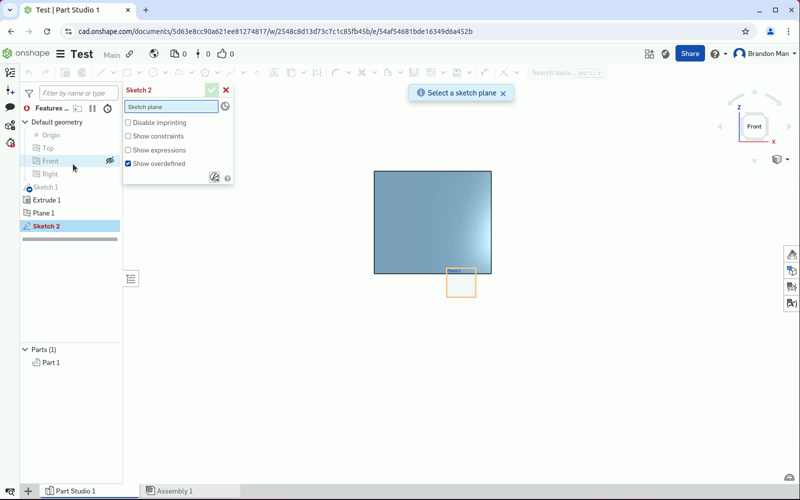
mouse_move(73, 215)
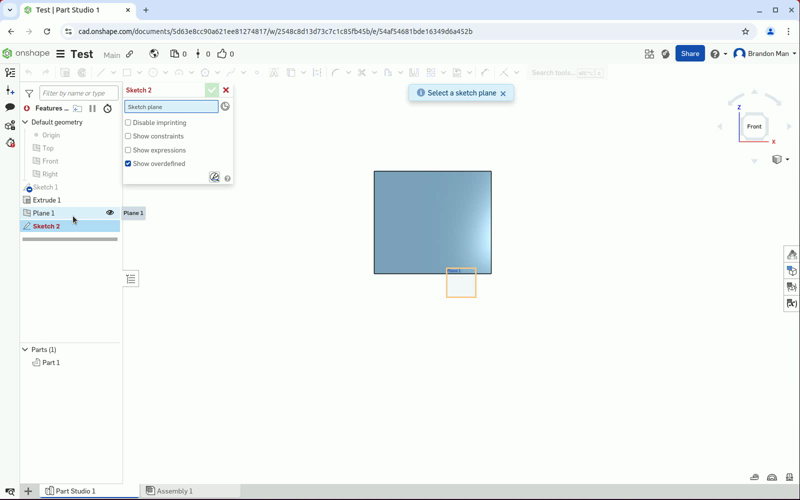
click(73, 215)
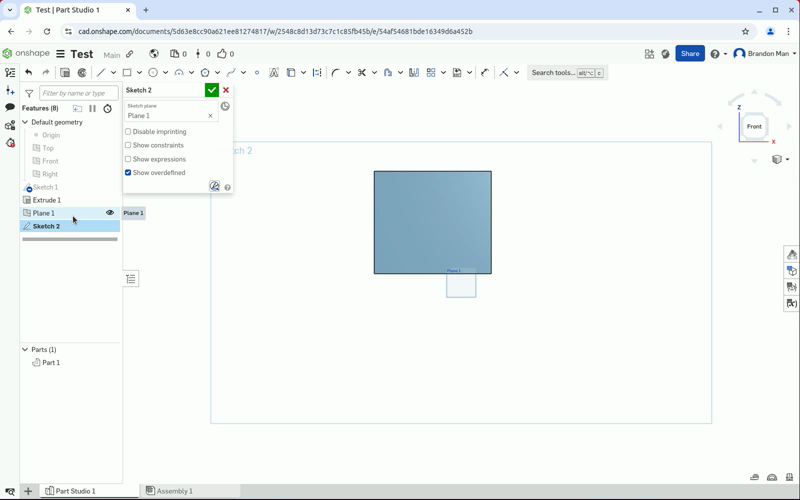
mouse_move(73, 352)
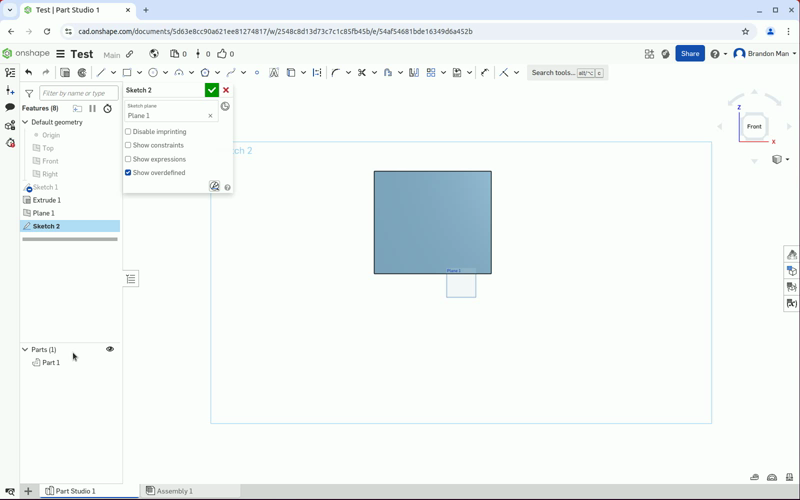
key(y)
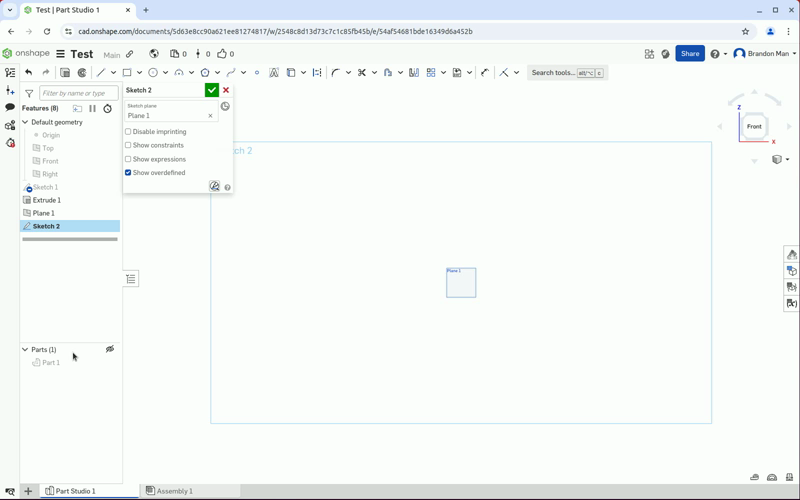
key(l)
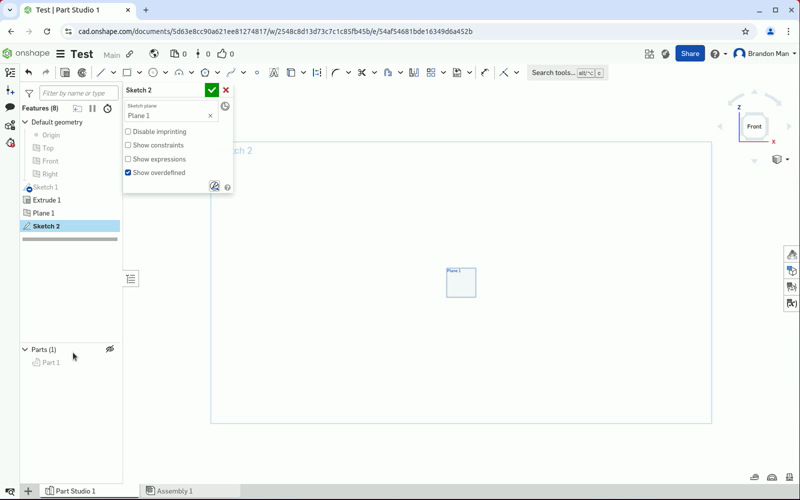
key_down(shift)
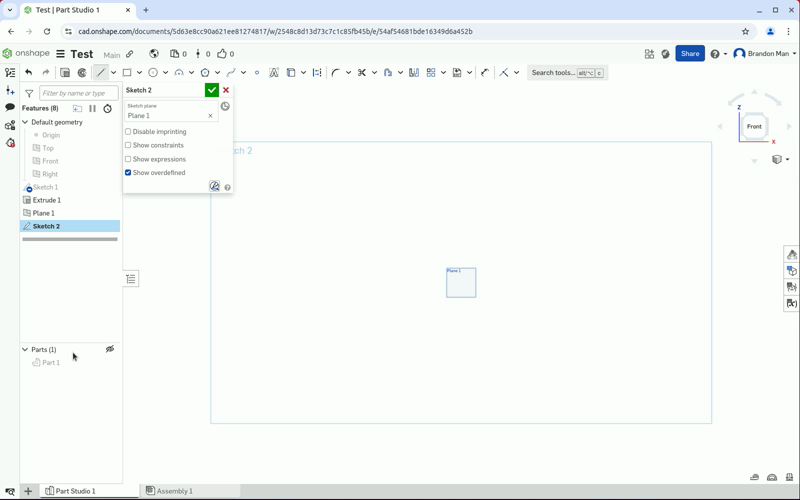
mouse_move(374, 199)
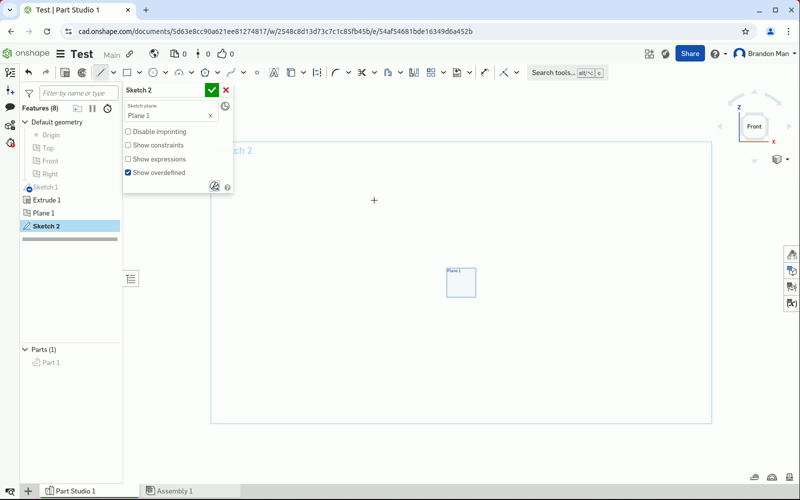
click(374, 199)
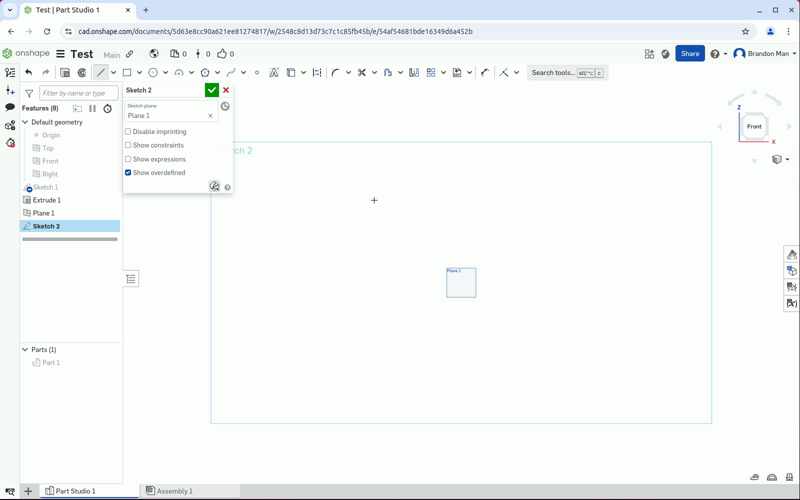
key_up(shift)
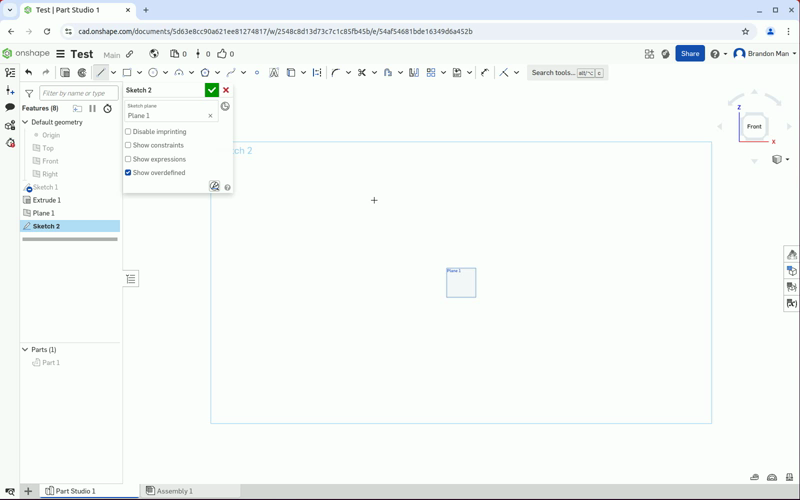
key_down(shift)
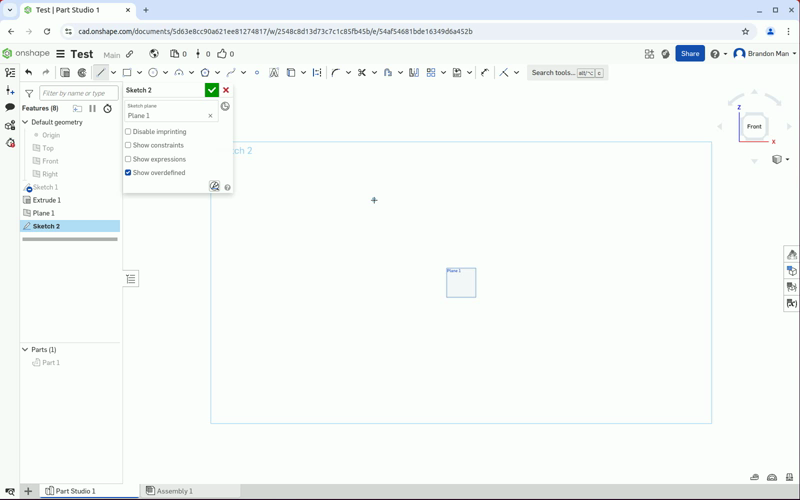
mouse_move(404, 199)
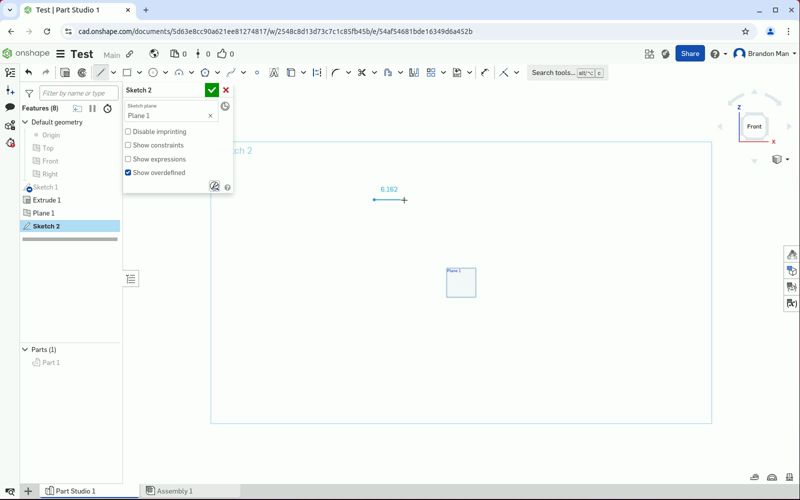
mouse_move(404, 199)
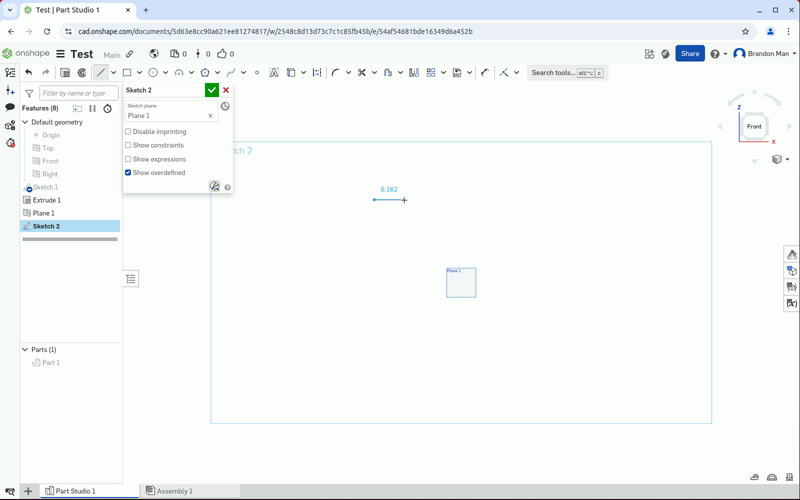
click(404, 199)
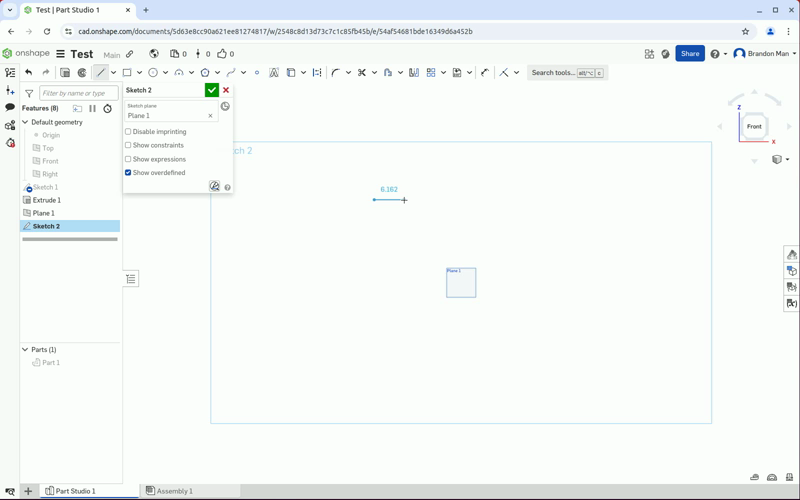
key_up(shift)
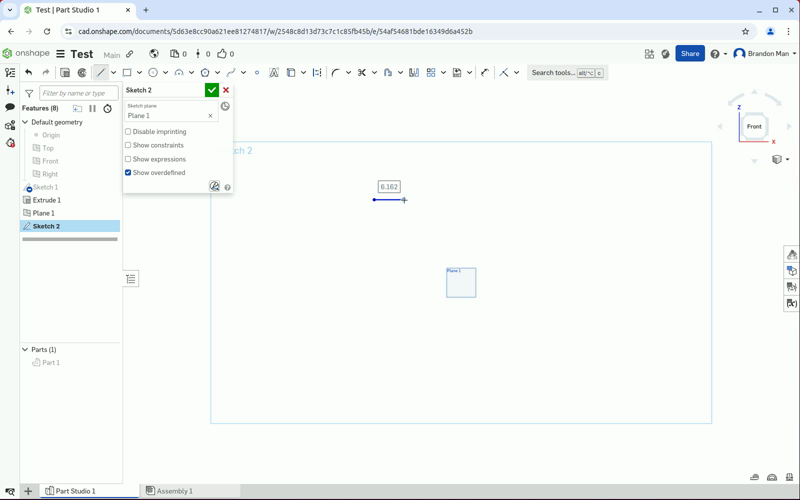
key_down(shift)
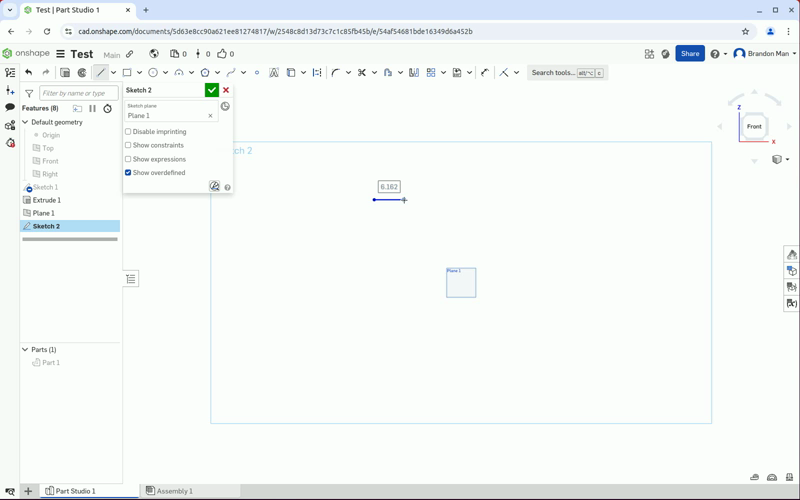
mouse_move(434, 199)
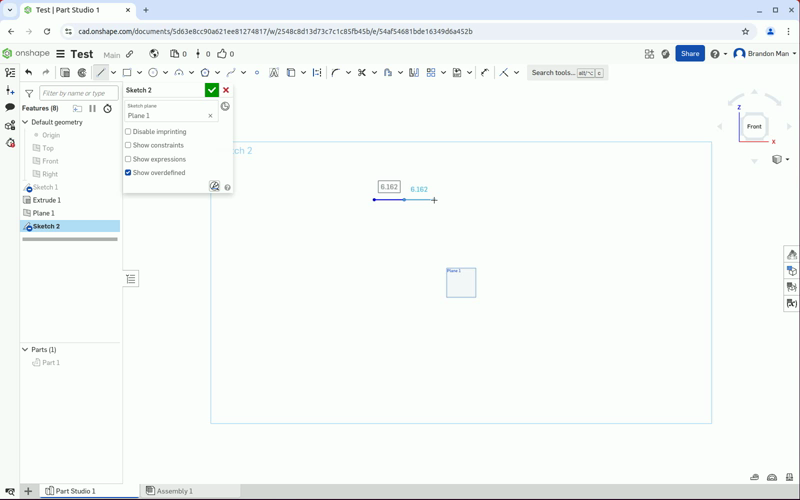
mouse_move(404, 169)
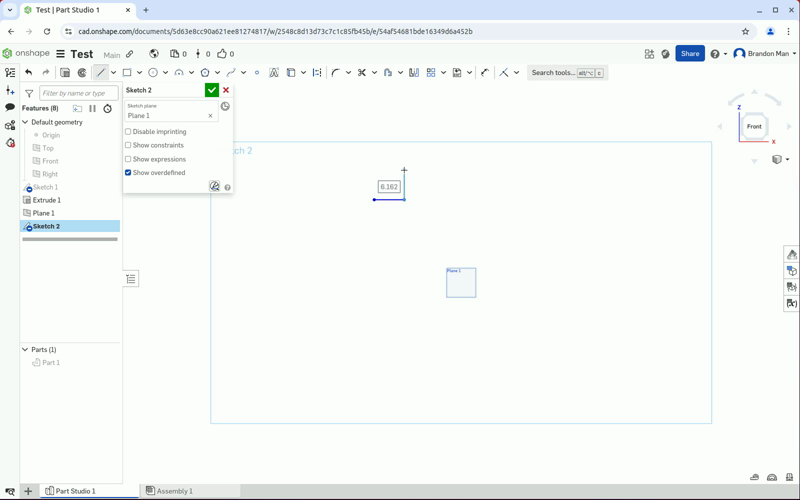
click(404, 169)
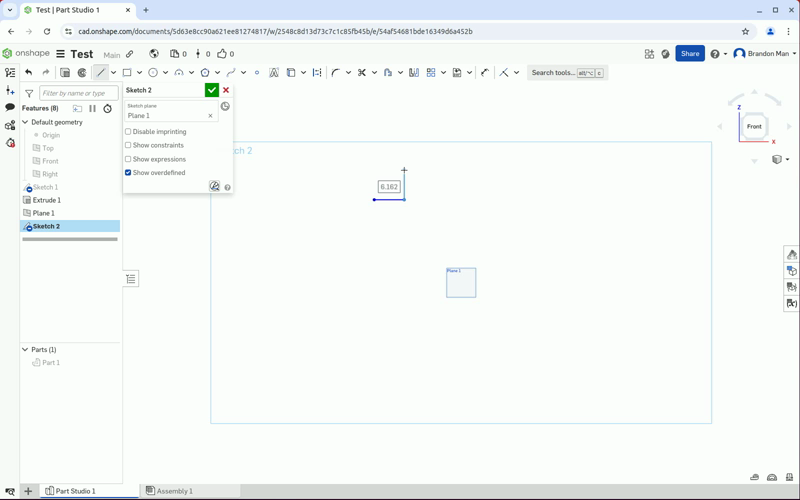
key_up(shift)
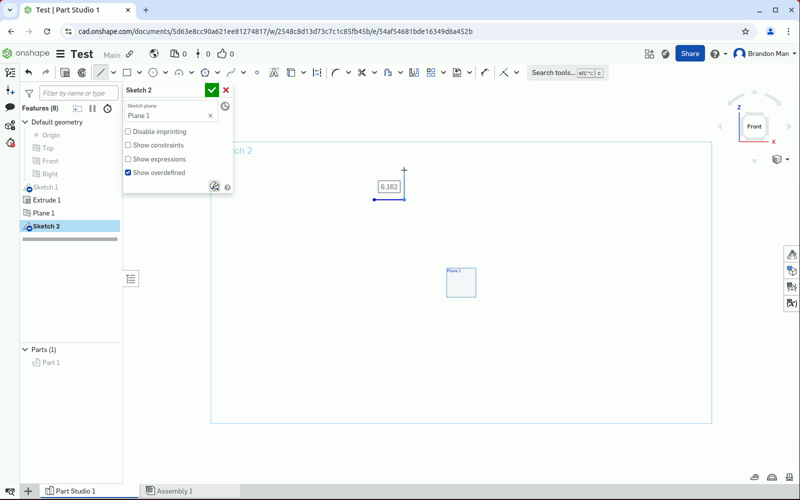
key_down(shift)
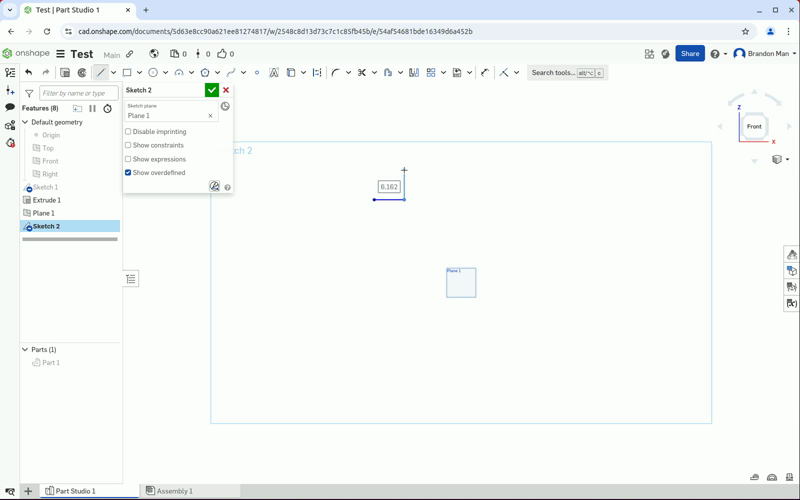
mouse_move(434, 169)
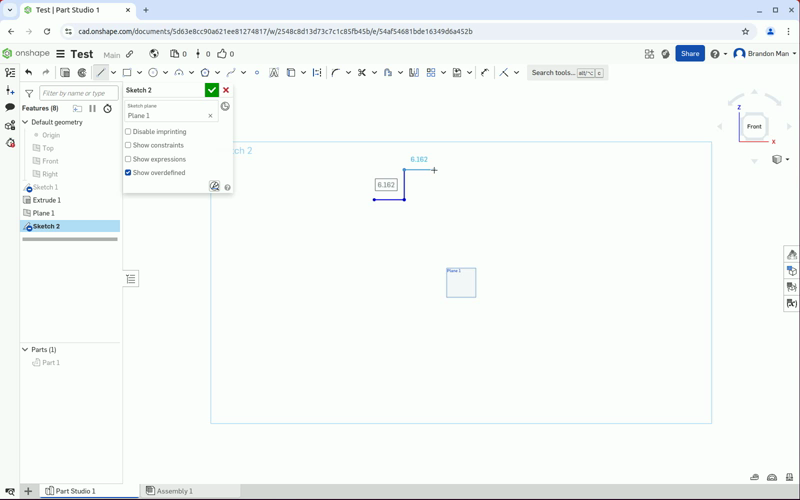
mouse_move(374, 169)
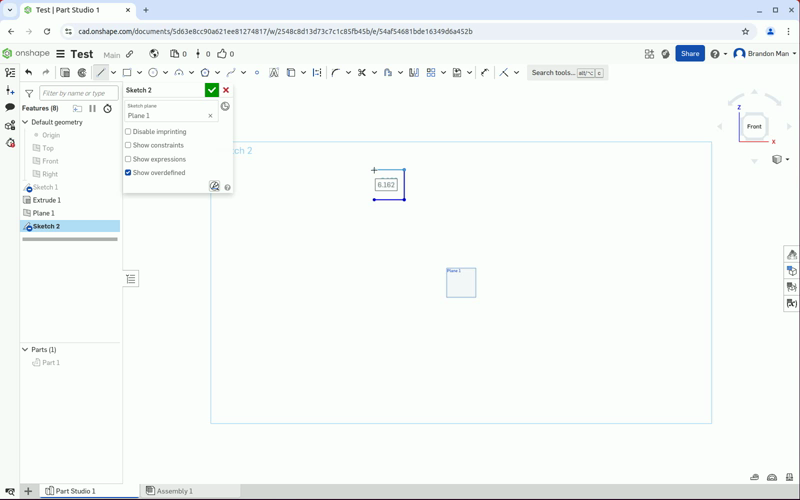
click(374, 169)
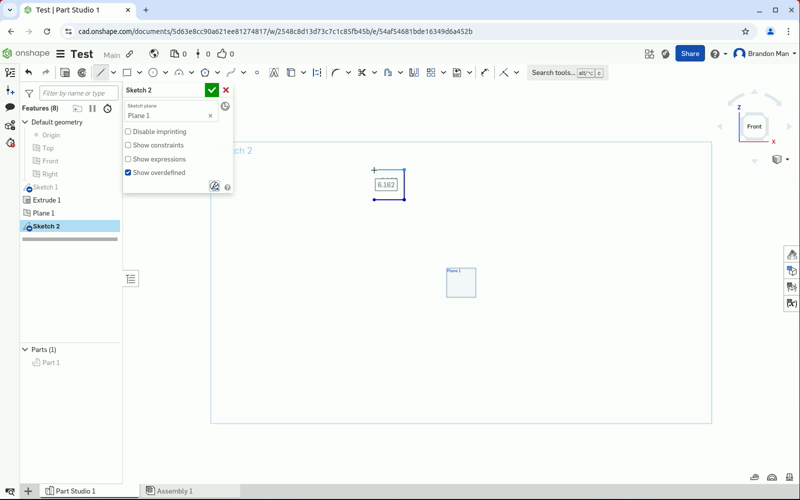
key_up(shift)
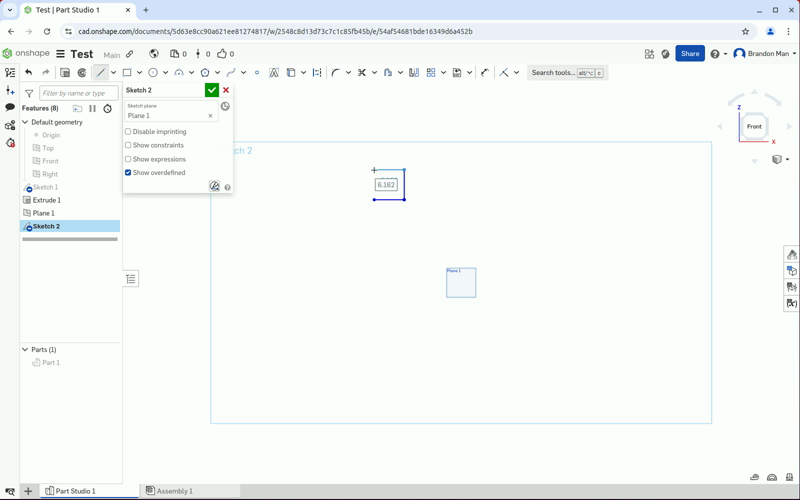
mouse_move(404, 169)
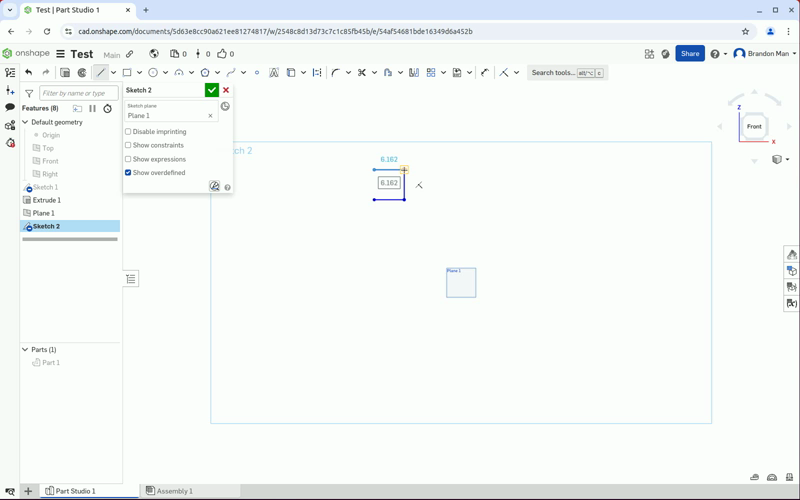
key_down(shift)
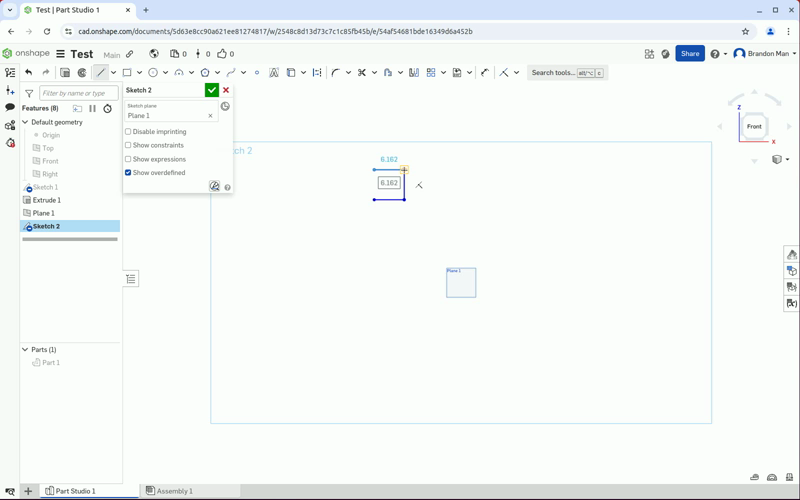
mouse_move(374, 199)
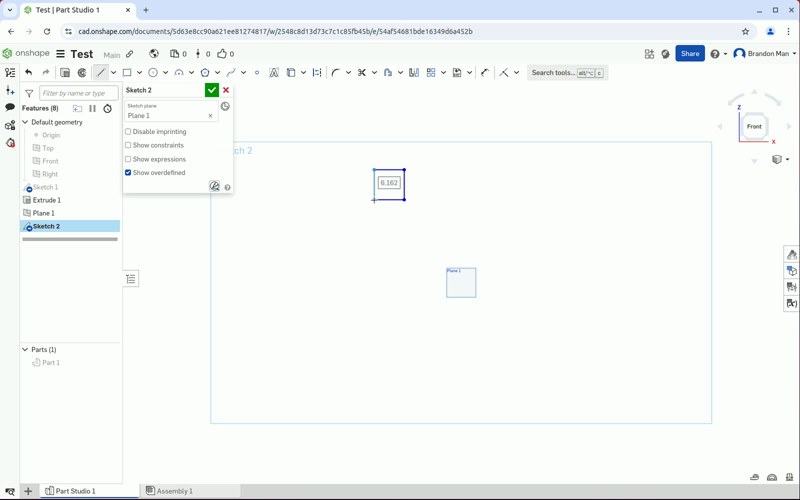
key_up(shift)
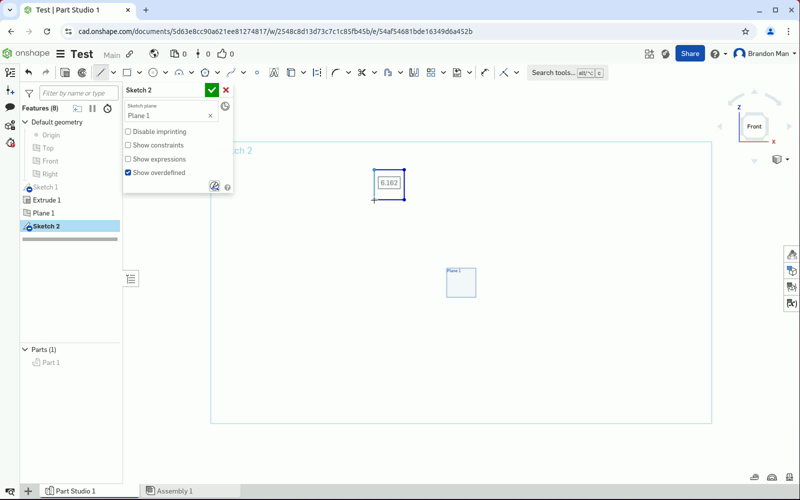
click(374, 199)
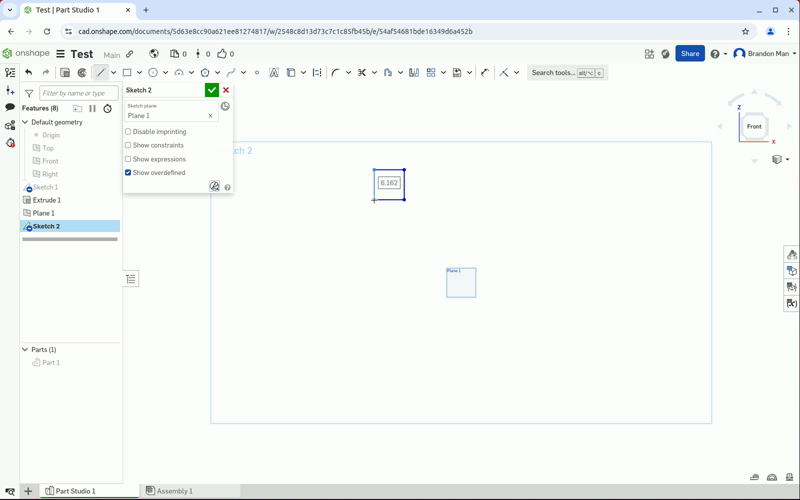
key(esc)
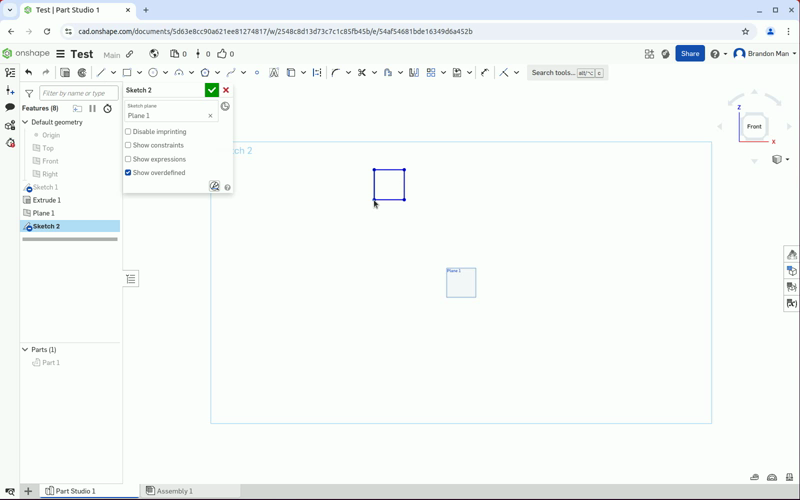
mouse_move(401, 186)
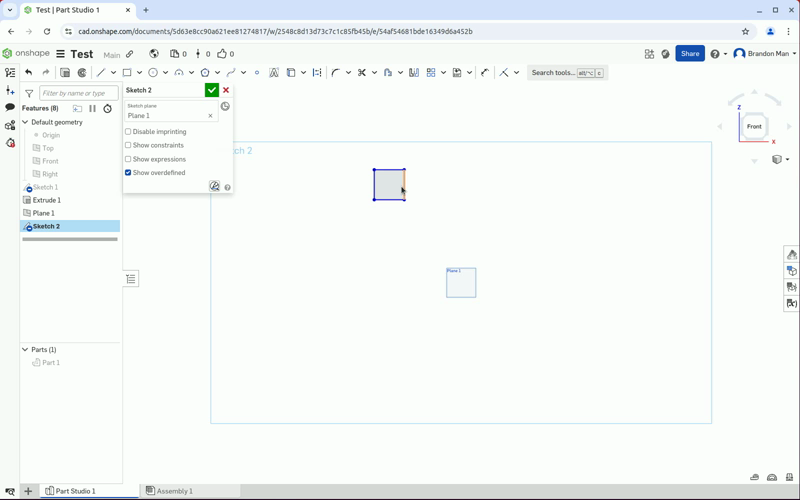
scroll(6)
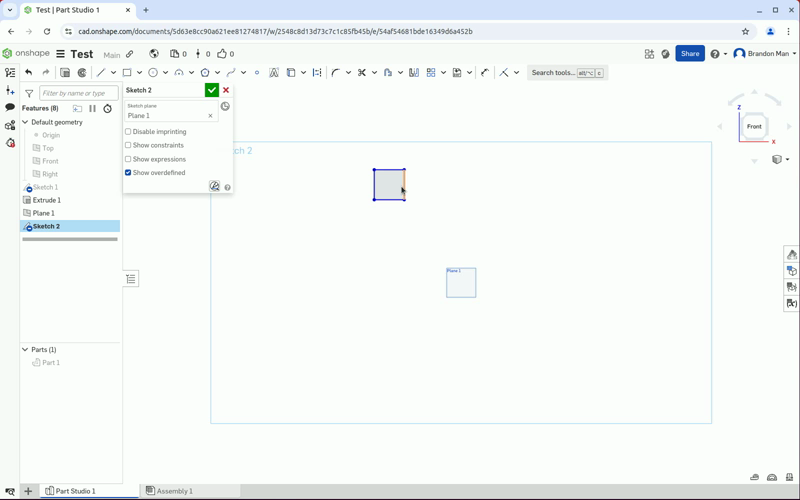
scroll(6)
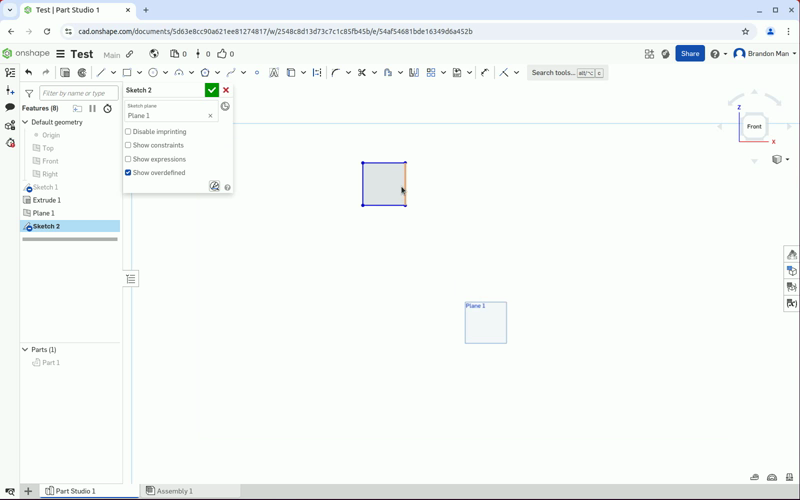
scroll(6)
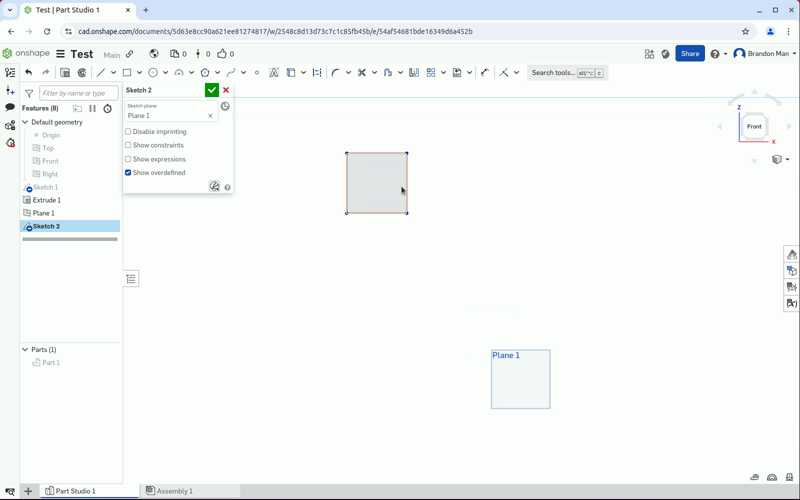
scroll(6)
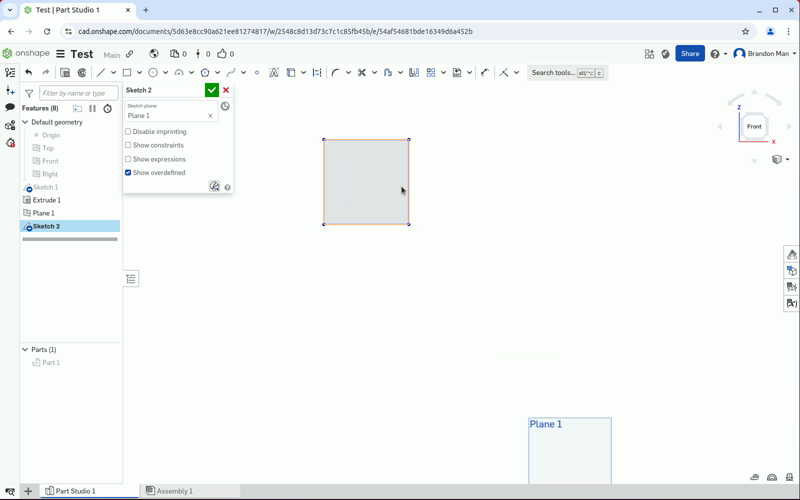
scroll(6)
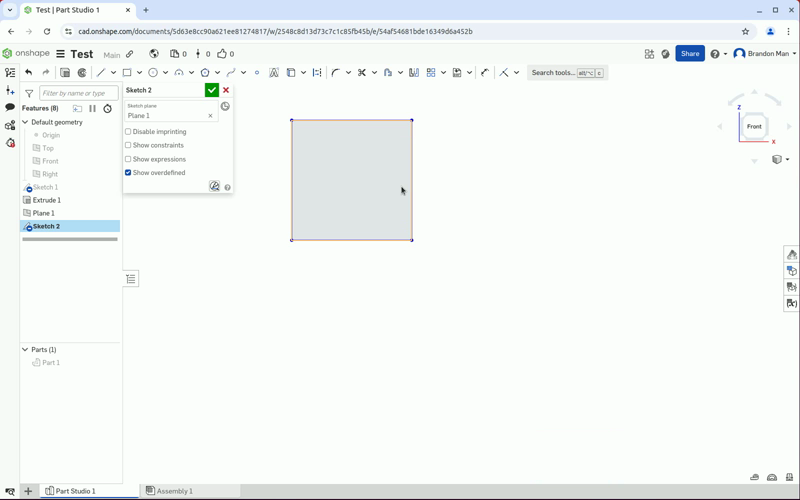
scroll(6)
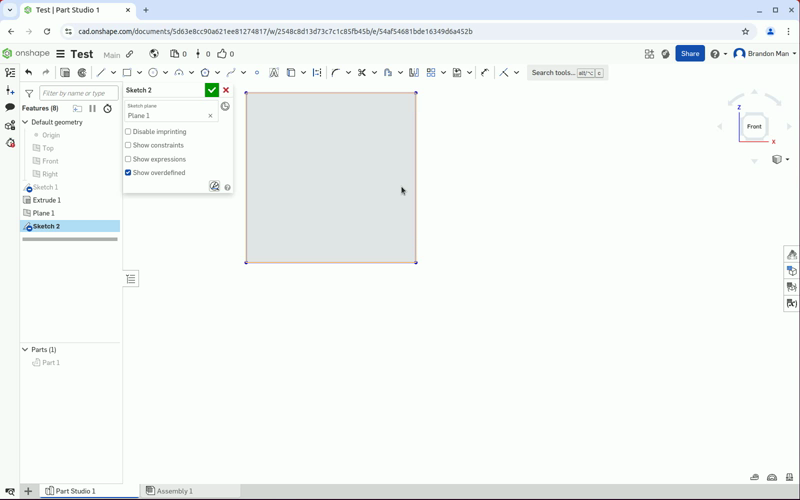
scroll(6)
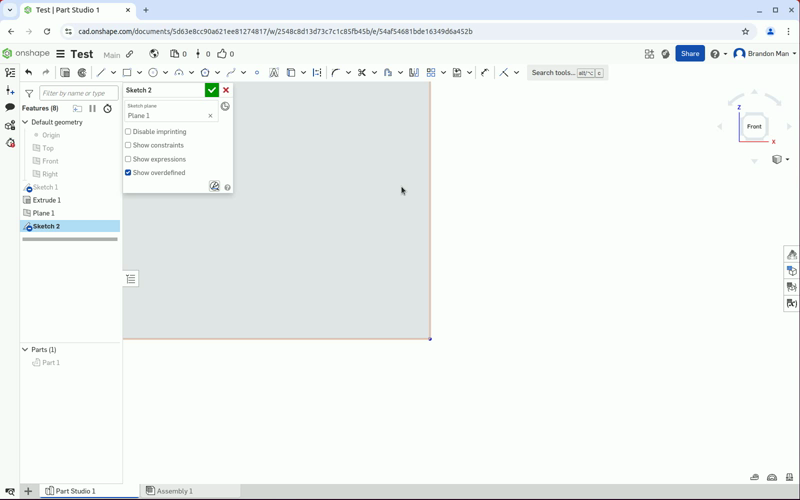
click(401, 186)
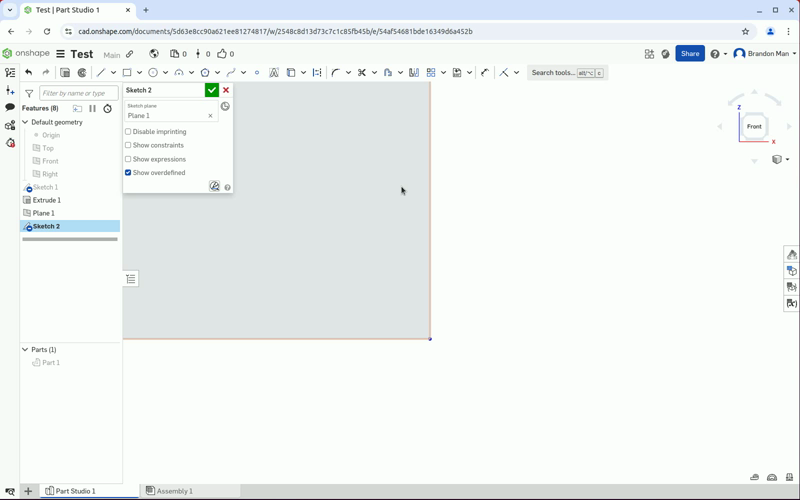
scroll(-6)
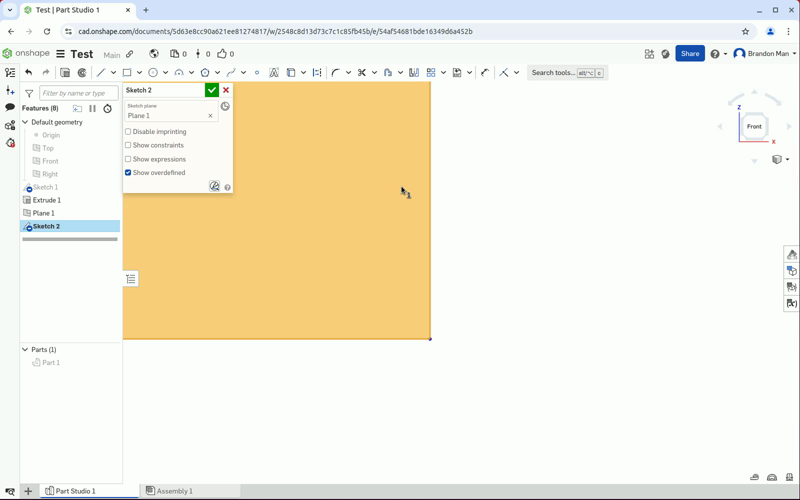
scroll(-6)
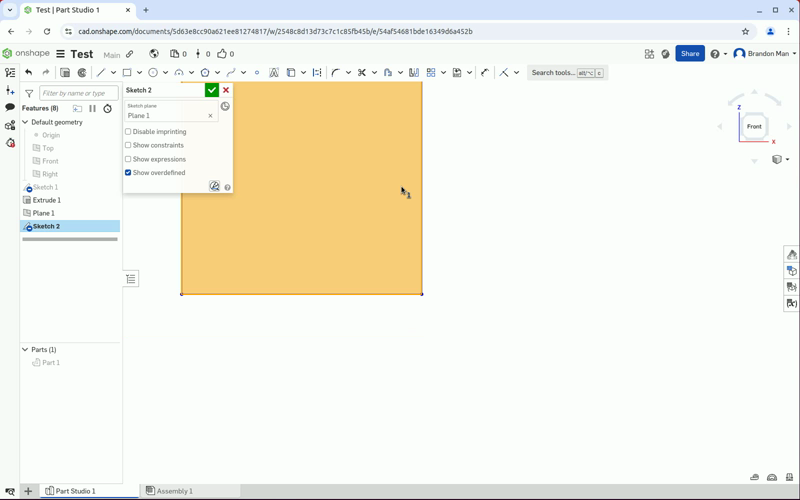
scroll(-6)
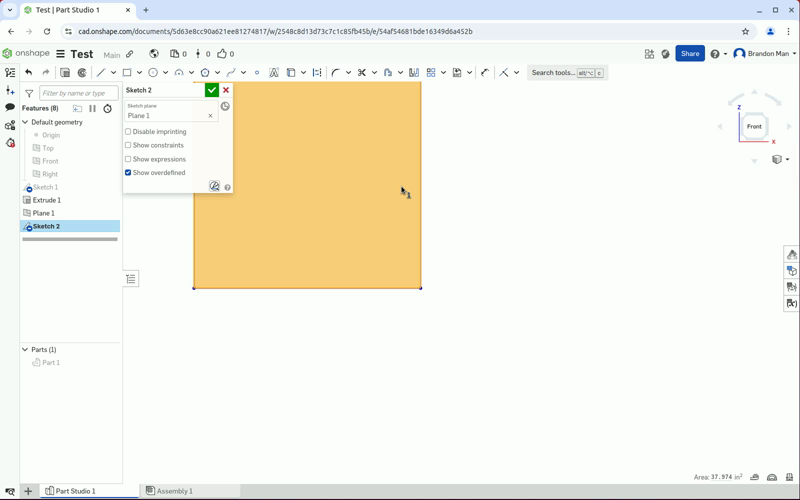
scroll(-6)
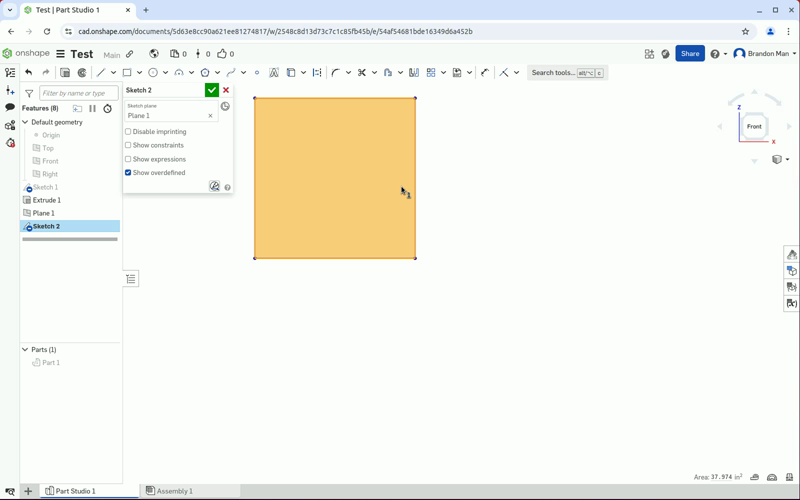
scroll(-6)
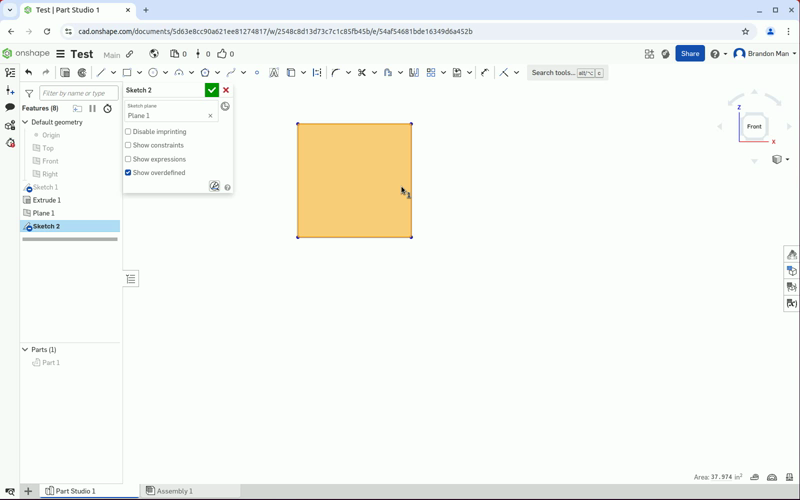
scroll(-6)
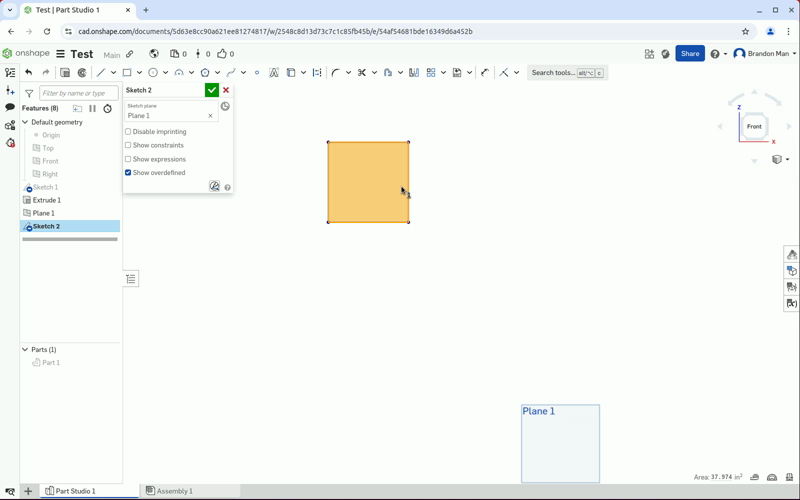
scroll(-6)
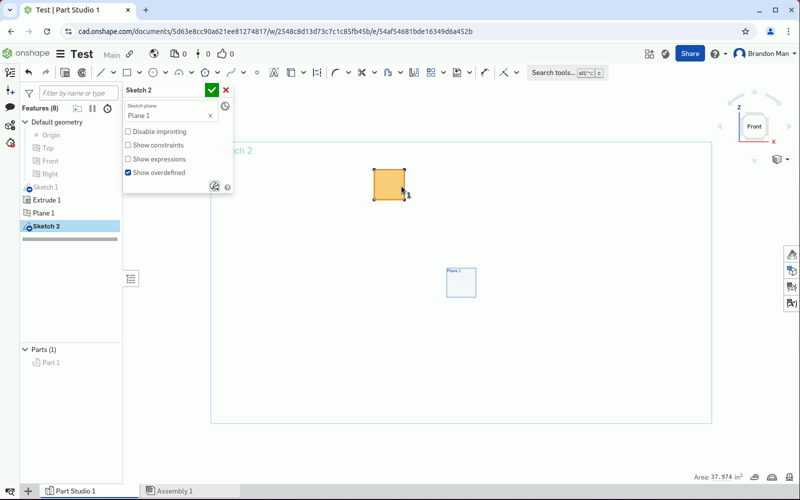
mouse_move(73, 352)
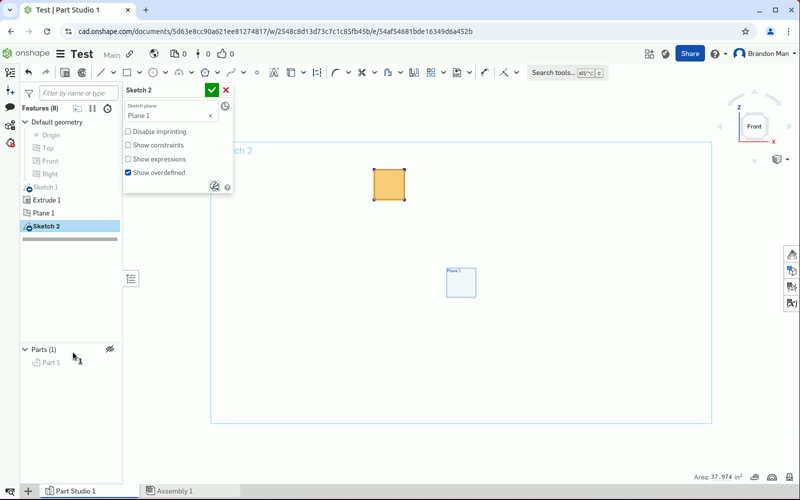
key(shift+y)
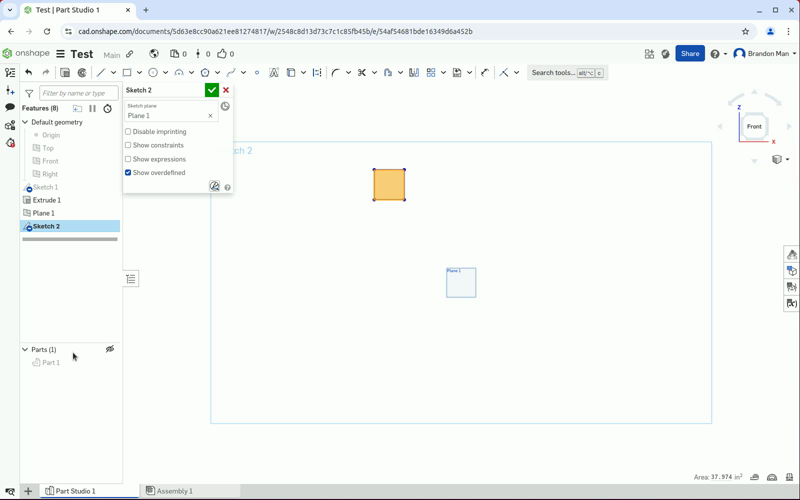
key(shift+e)
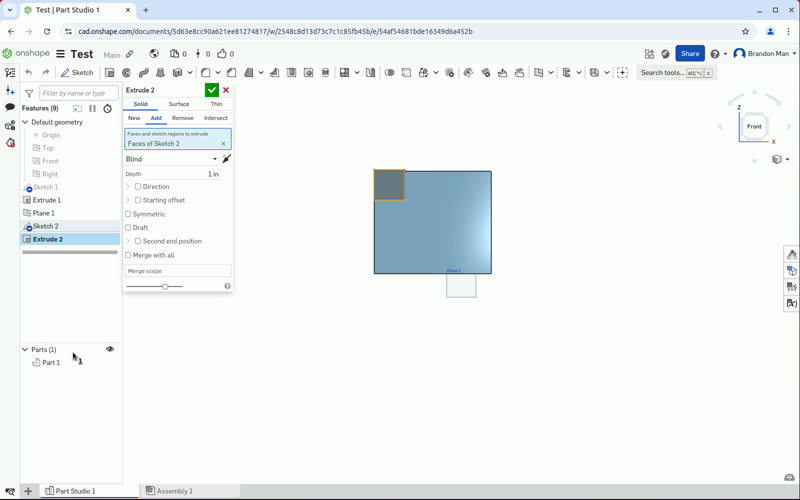
mouse_move(143, 106)
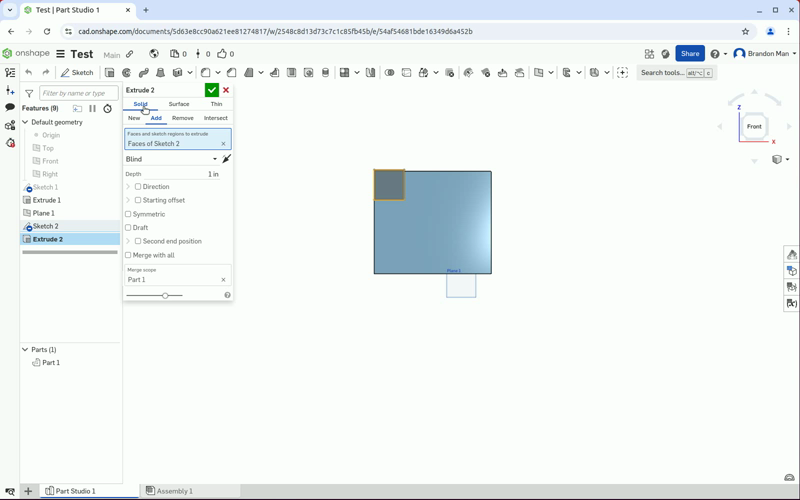
click(143, 106)
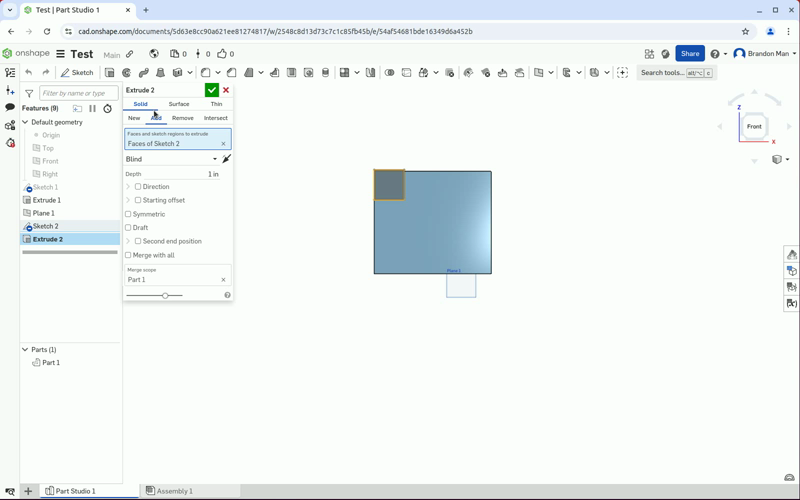
mouse_move(186, 120)
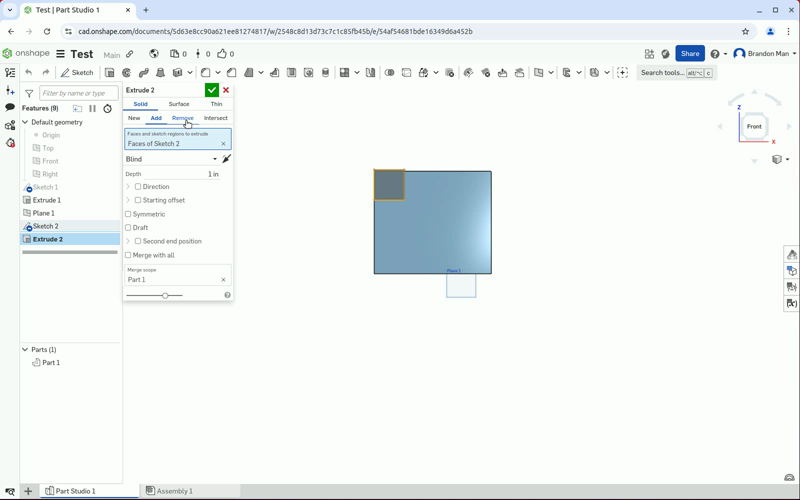
click(186, 120)
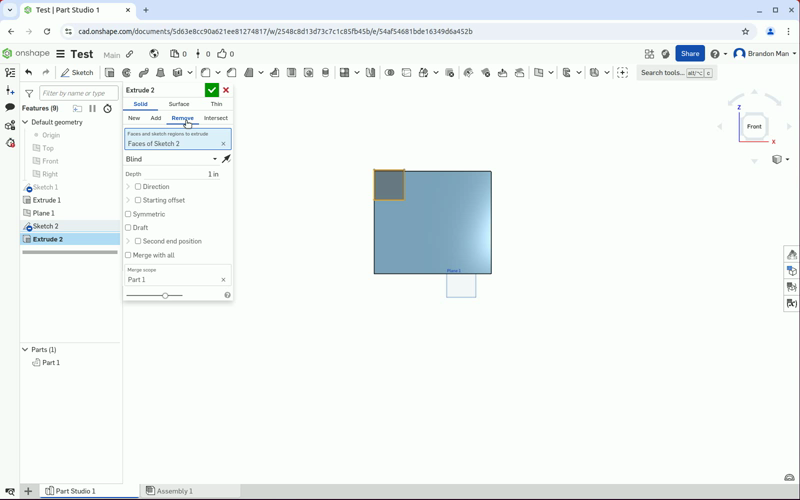
key(tab, 4)
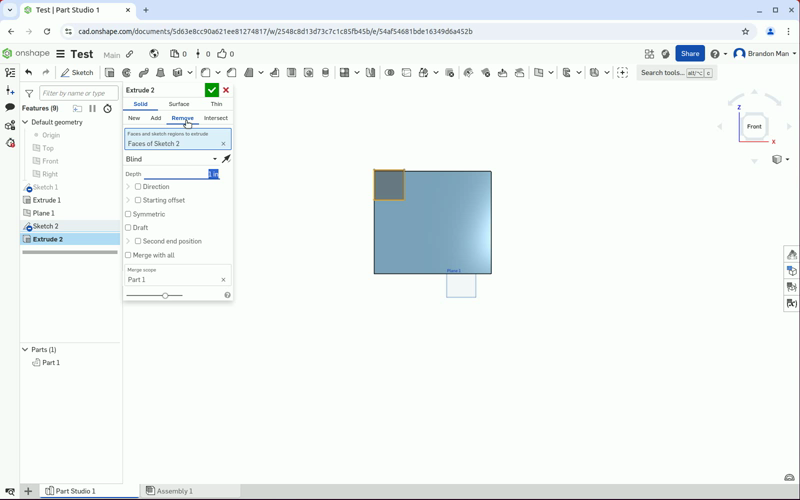
text(15.165)
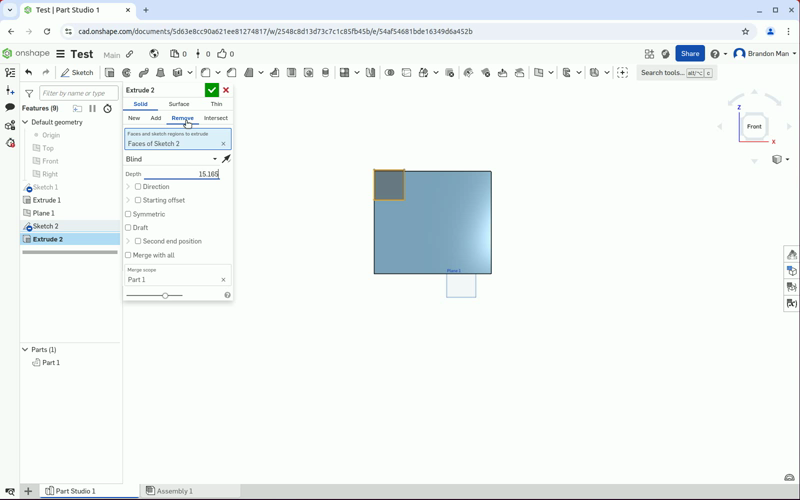
key(tab, 6)
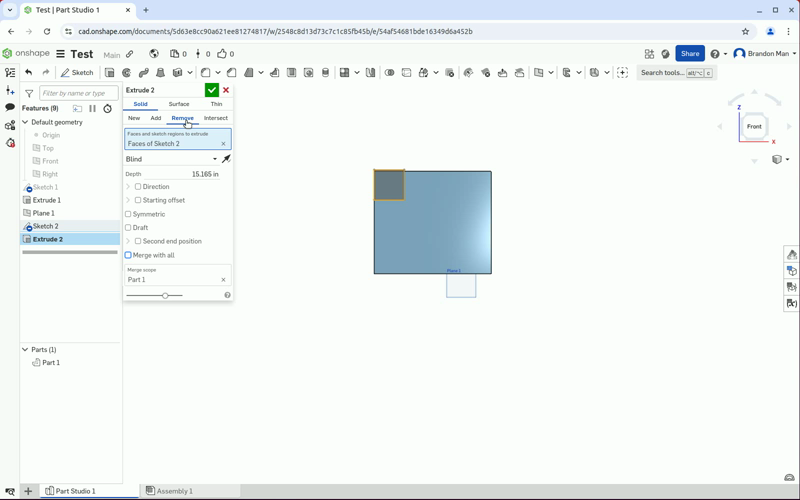
key(space)
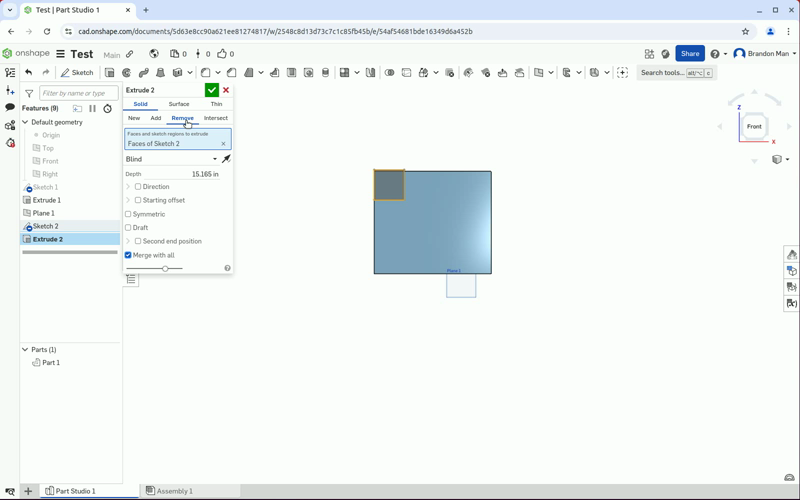
key(enter)
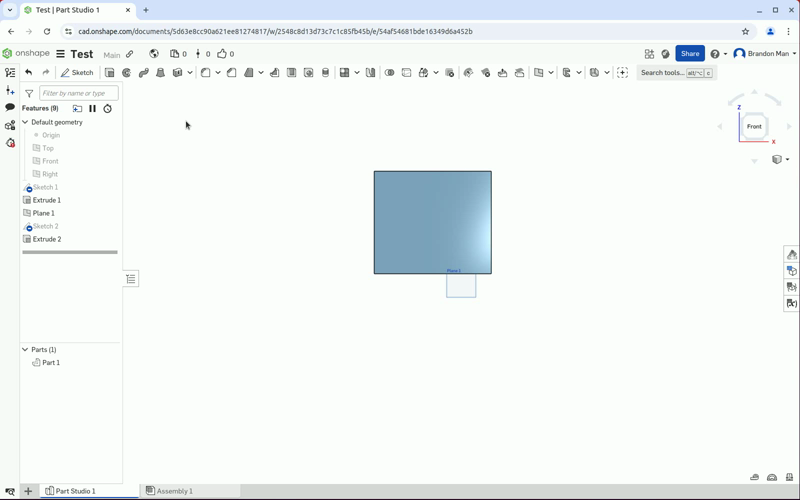
key(shift+h)
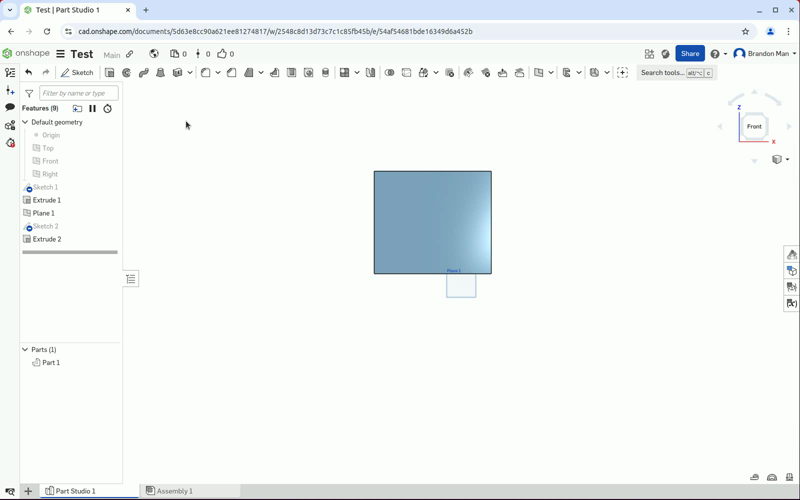
key(shift+h)
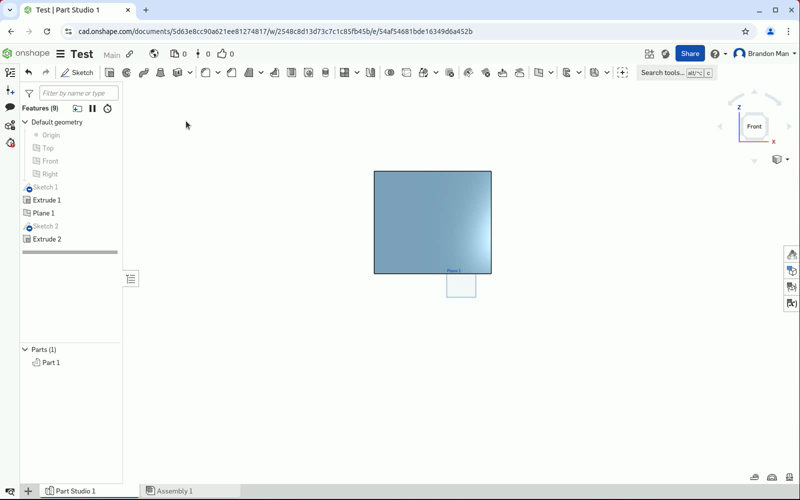
mouse_move(73, 189)
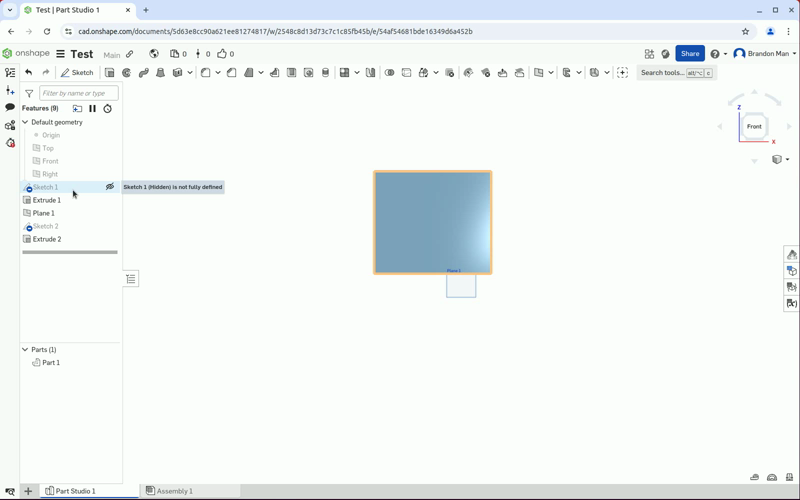
click(73, 189)
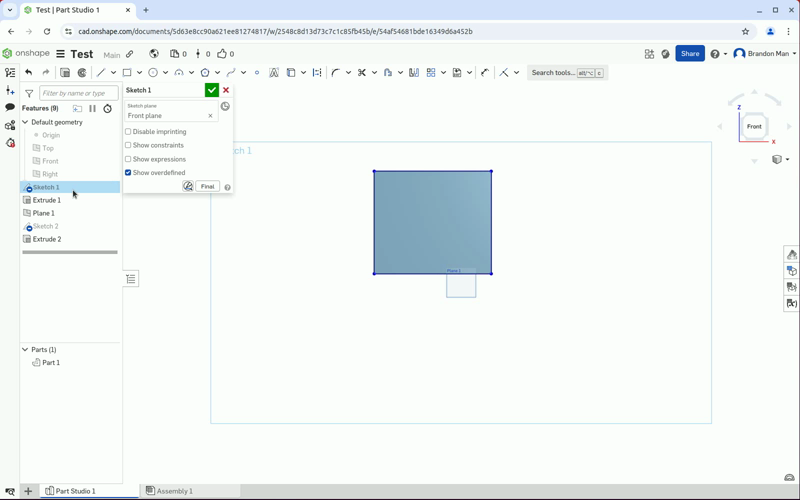
mouse_move(229, 92)
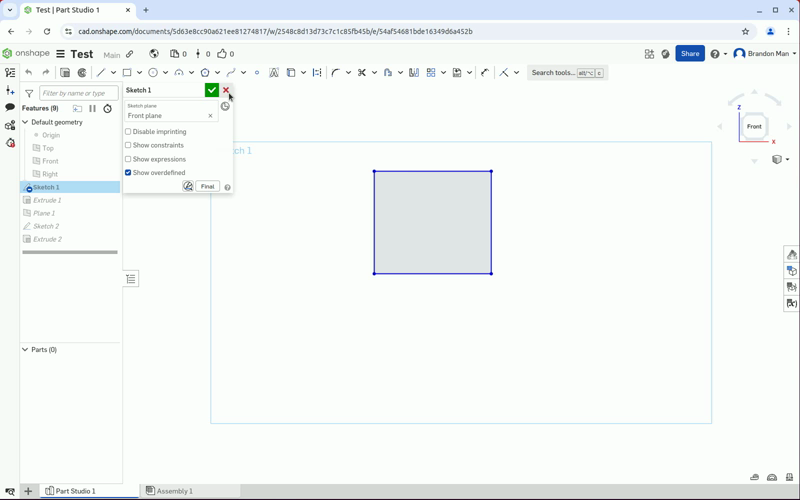
click(229, 92)
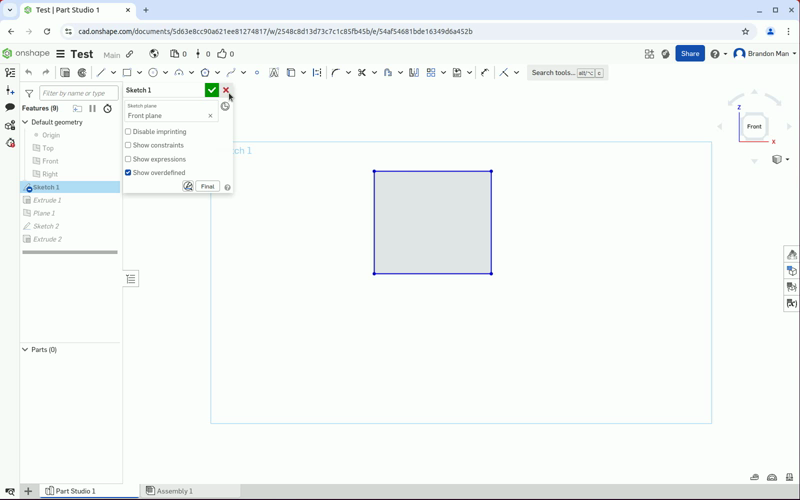
key(shift+s)
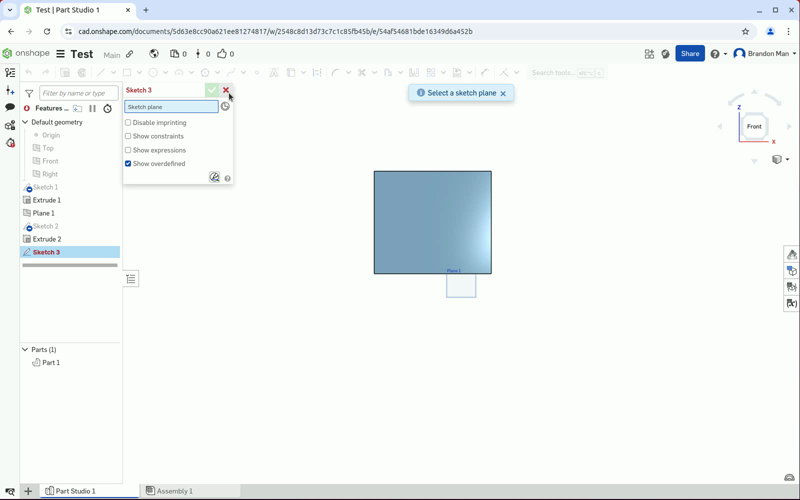
mouse_move(73, 215)
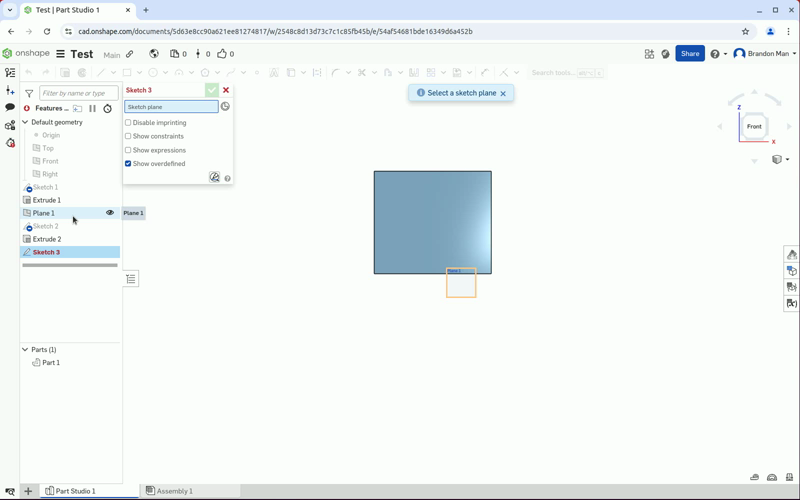
click(73, 215)
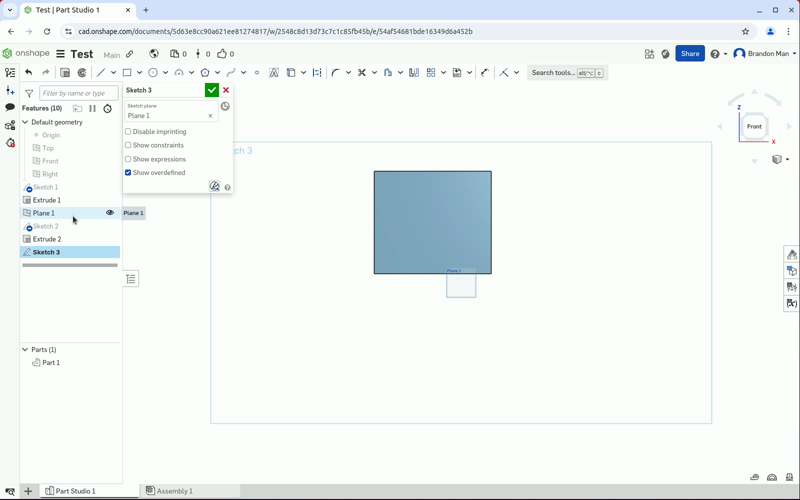
mouse_move(73, 352)
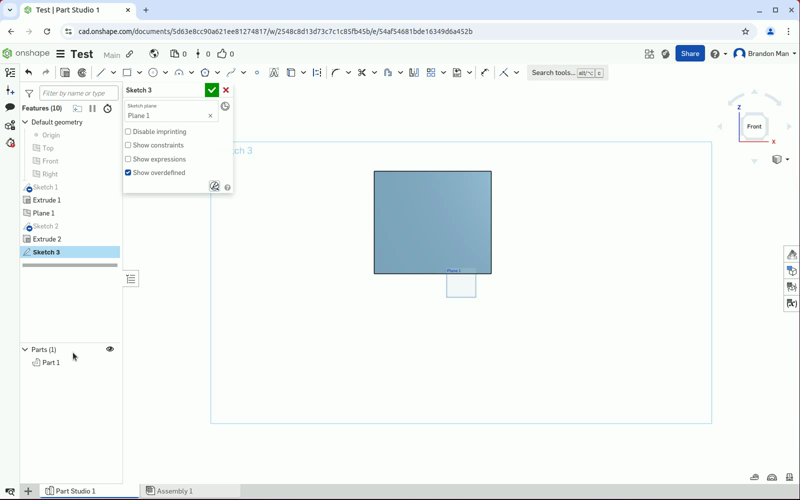
key(y)
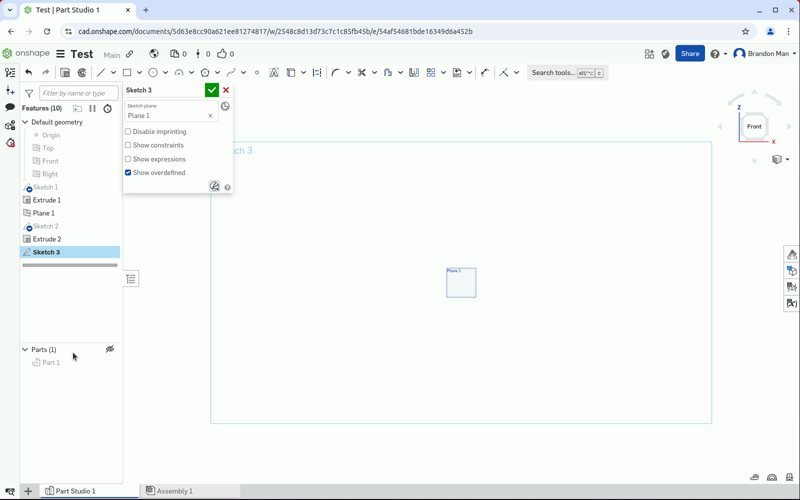
key(l)
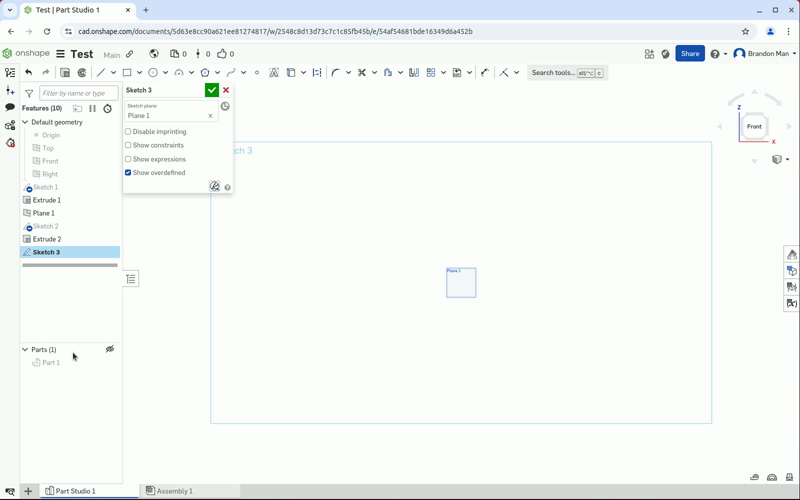
key_down(shift)
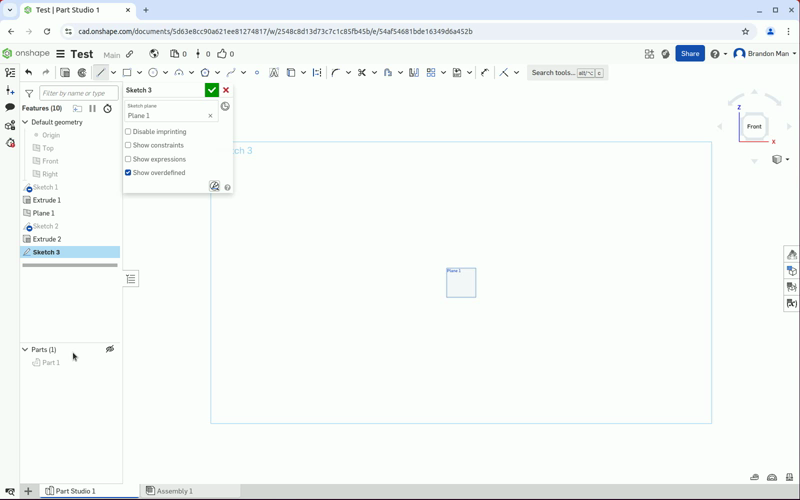
mouse_move(461, 199)
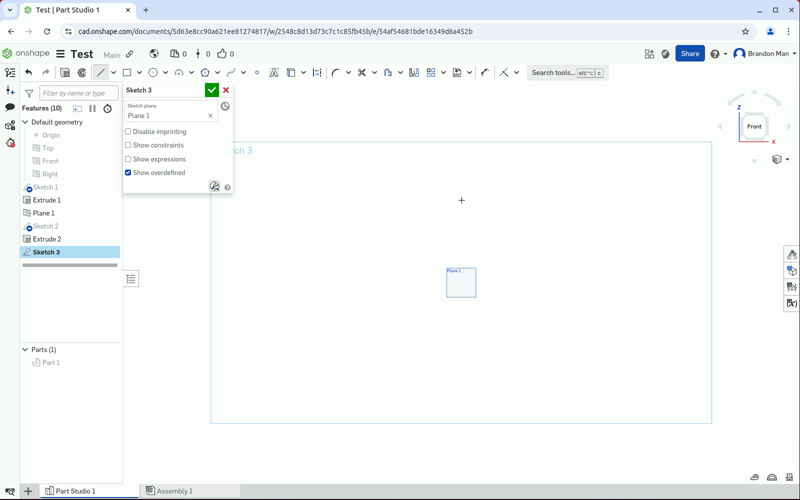
click(461, 199)
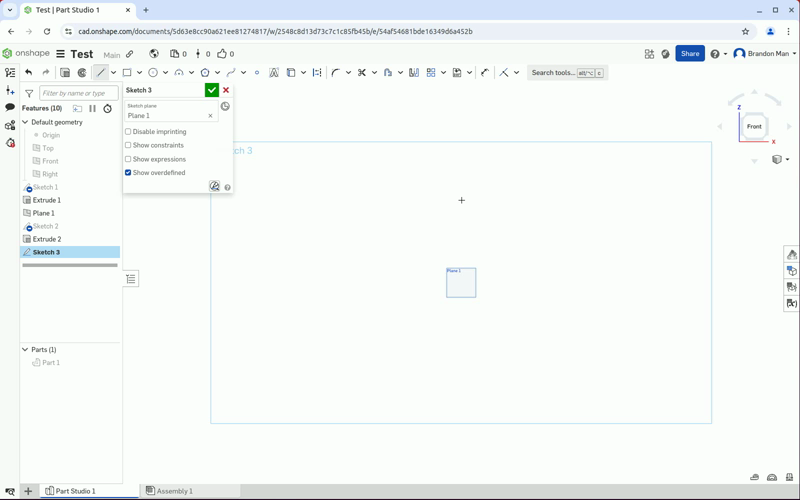
key_up(shift)
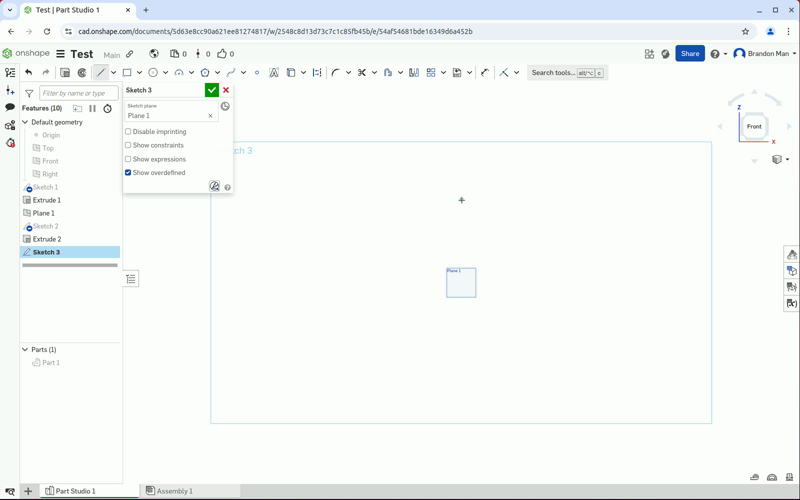
key_down(shift)
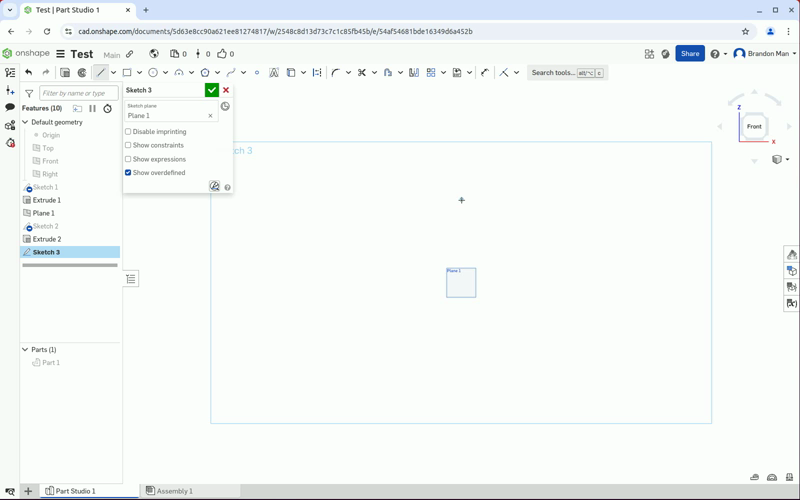
mouse_move(492, 199)
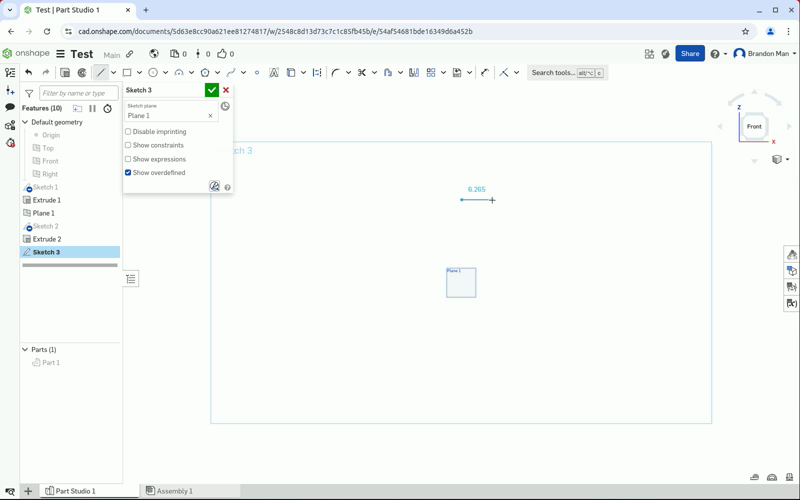
mouse_move(492, 199)
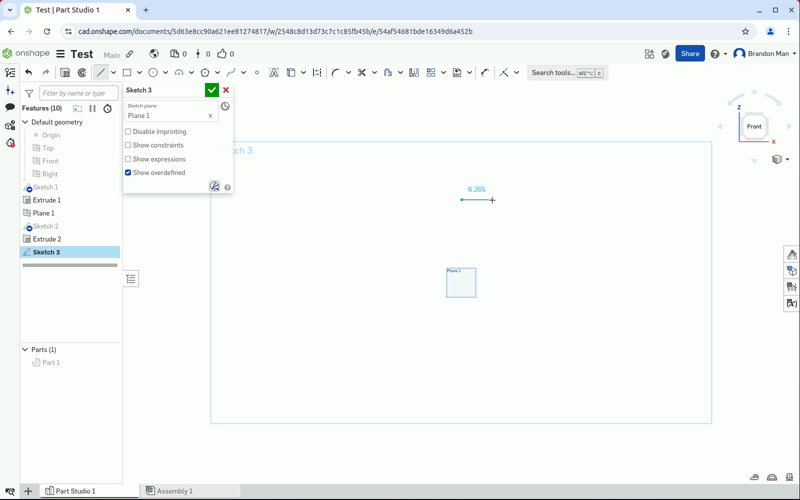
click(492, 199)
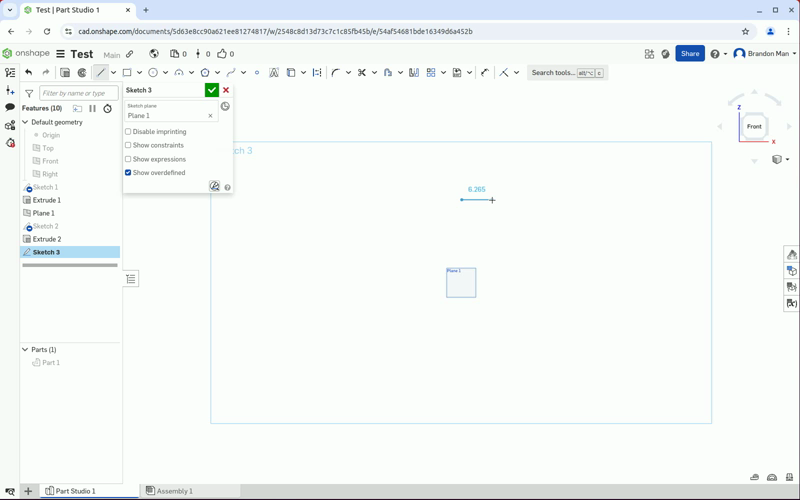
key_up(shift)
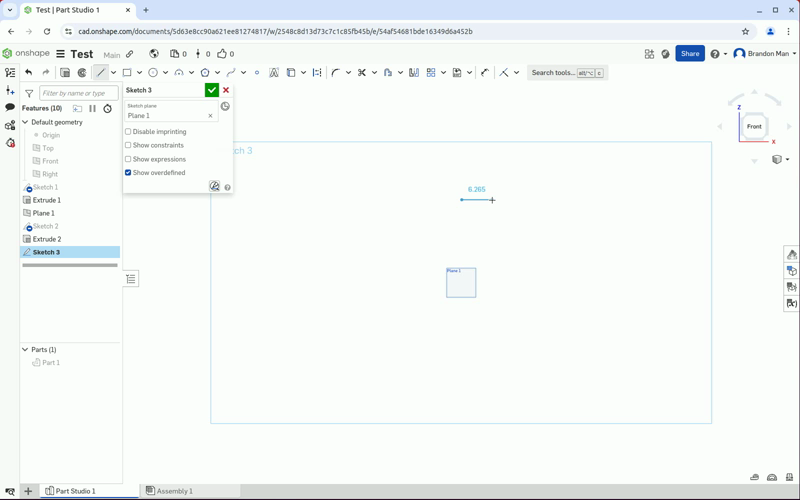
key_down(shift)
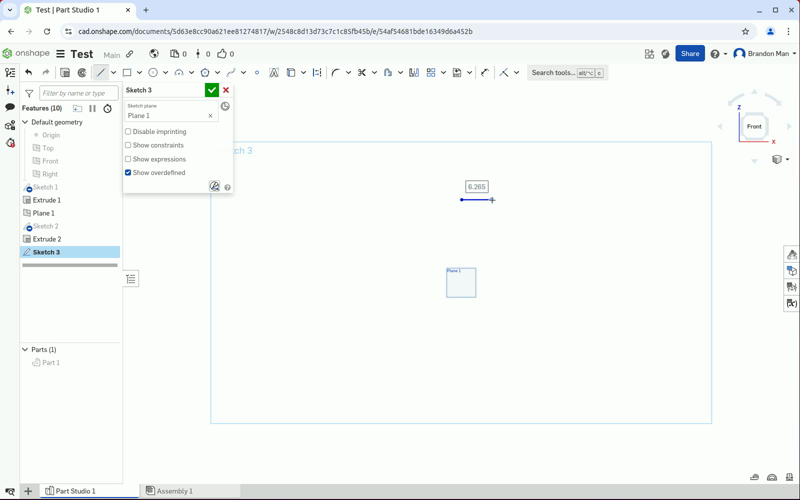
mouse_move(522, 199)
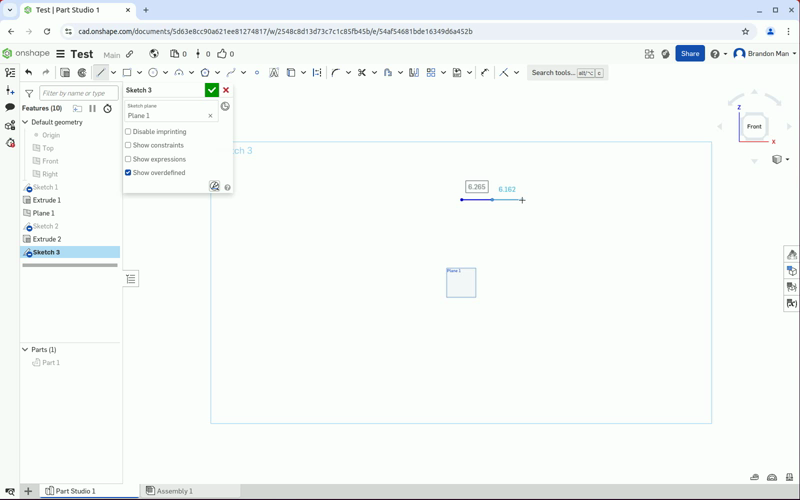
mouse_move(492, 169)
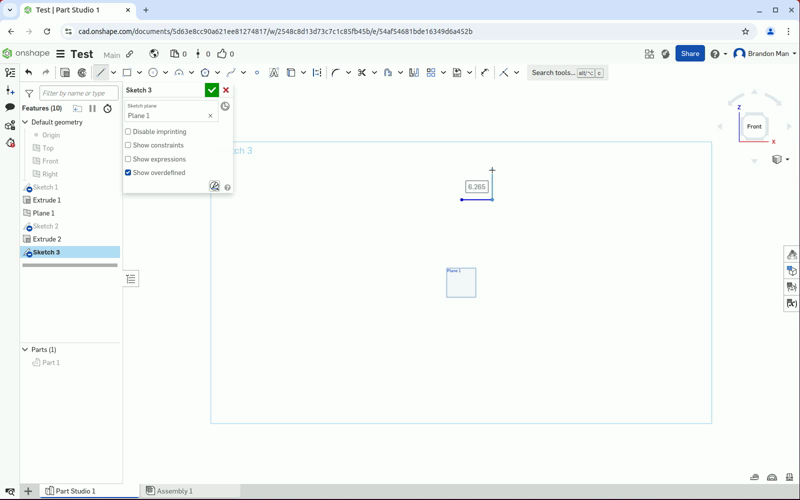
click(492, 169)
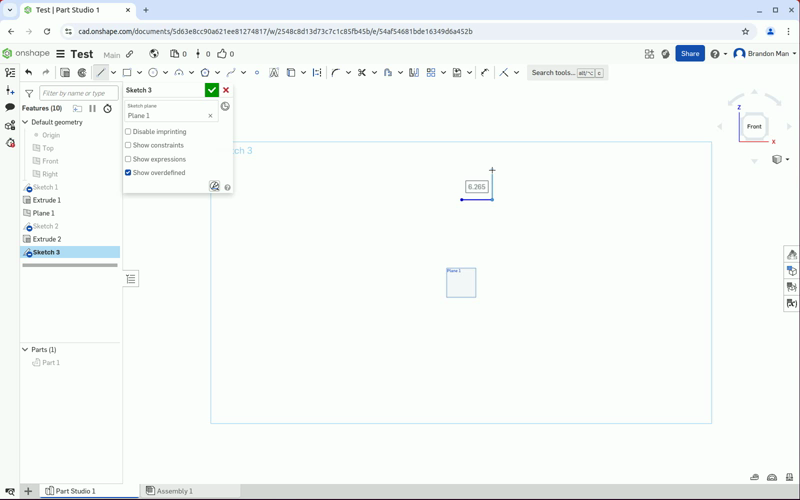
key_up(shift)
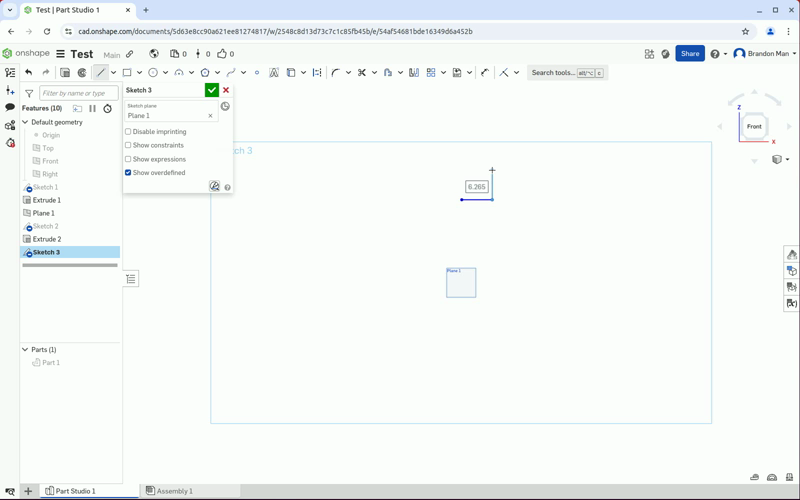
key_down(shift)
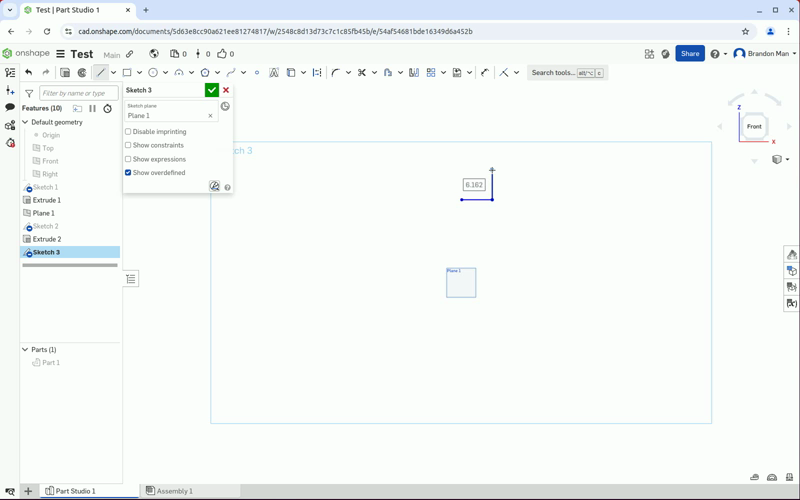
mouse_move(522, 169)
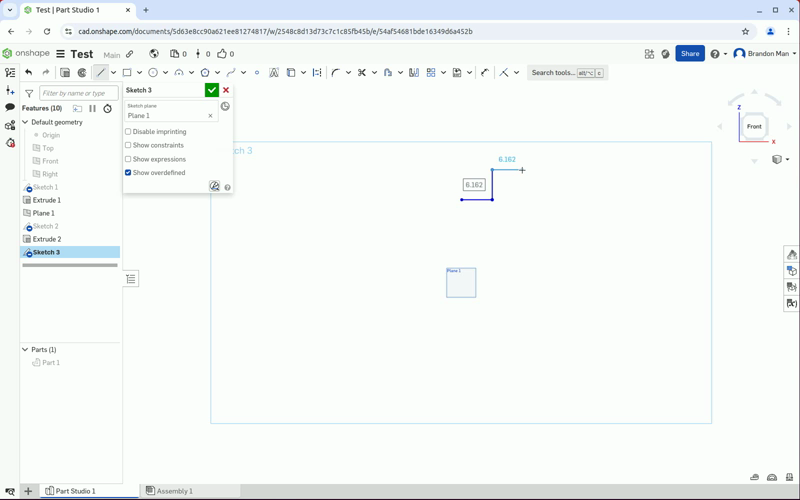
mouse_move(461, 169)
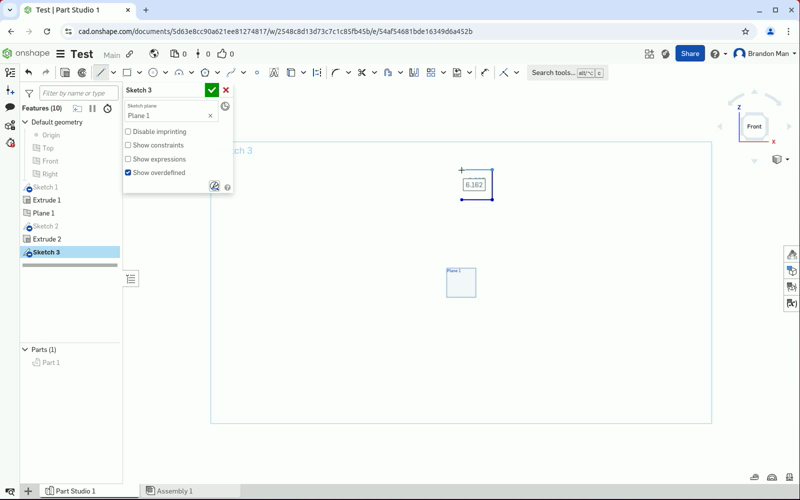
click(461, 169)
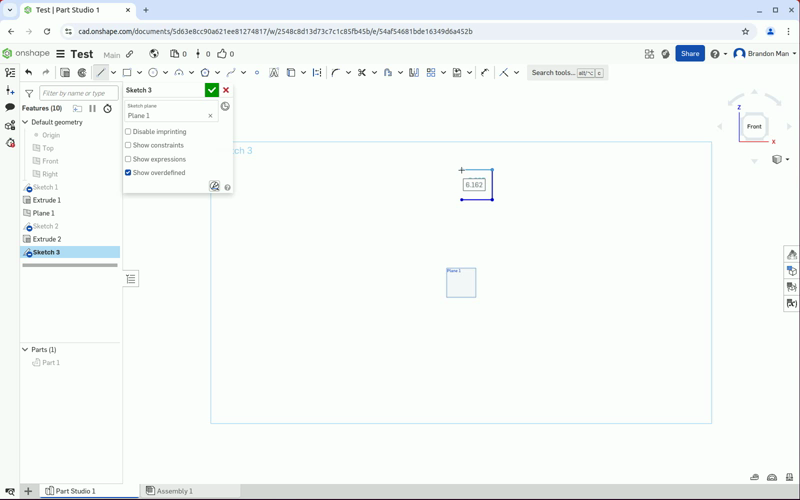
key_up(shift)
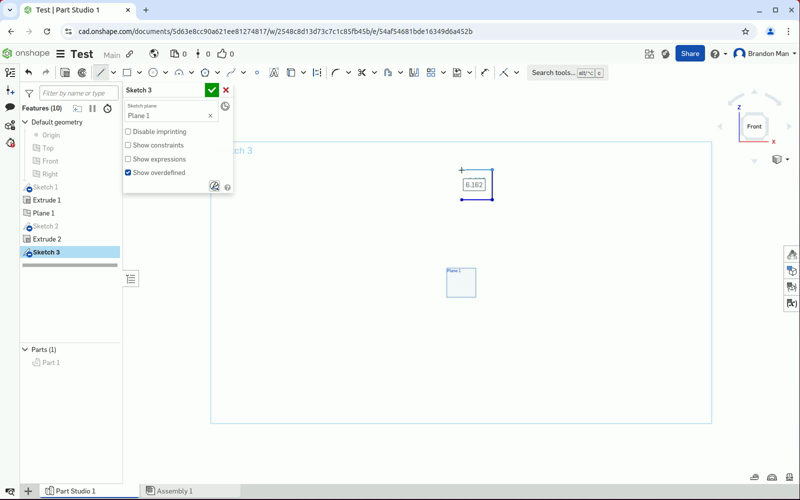
mouse_move(492, 169)
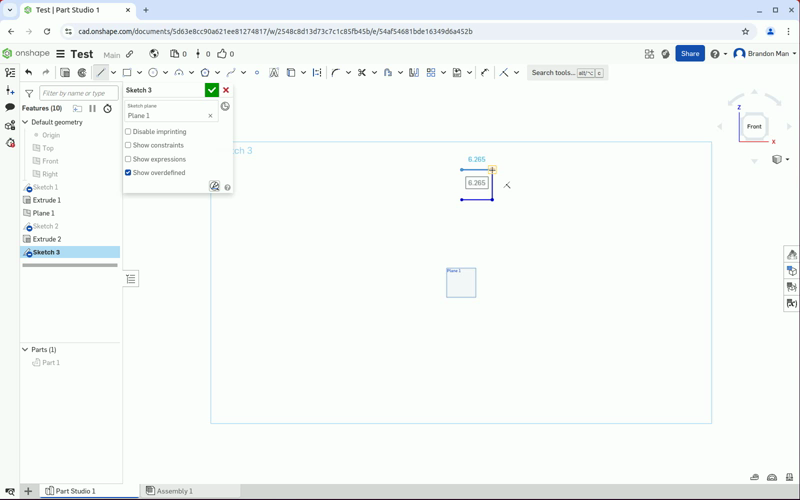
key_down(shift)
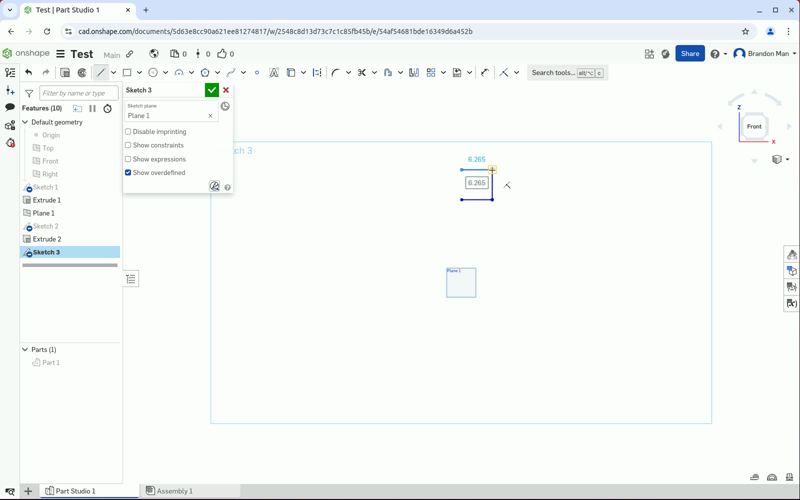
mouse_move(461, 199)
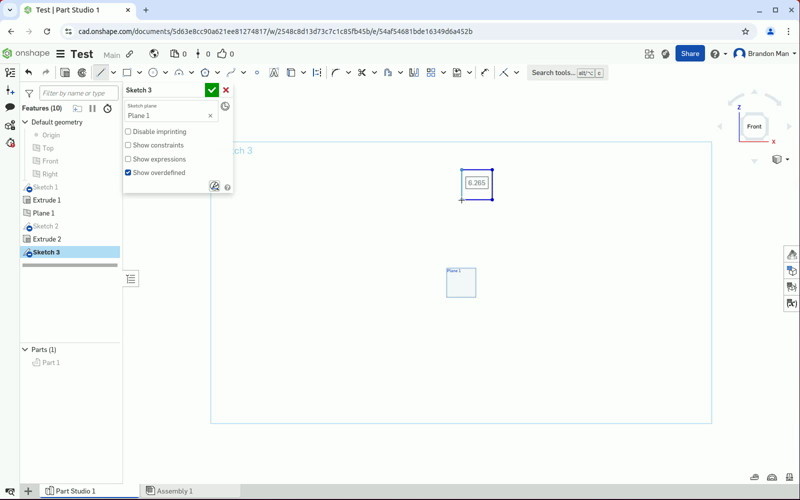
key_up(shift)
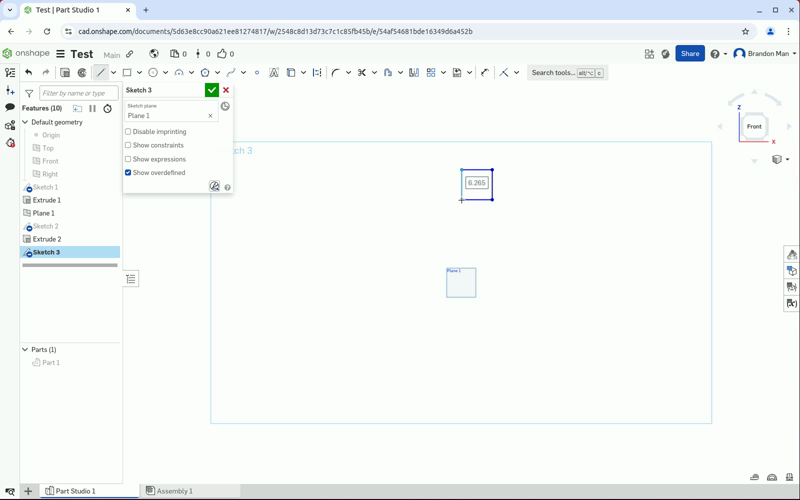
click(461, 199)
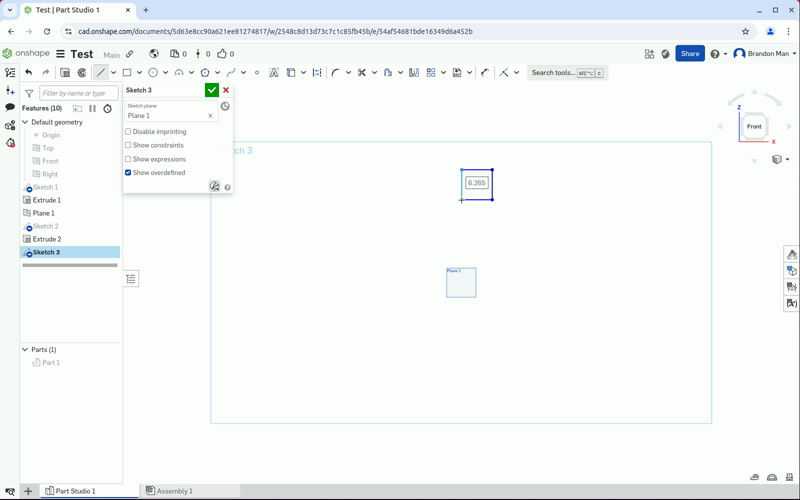
key(esc)
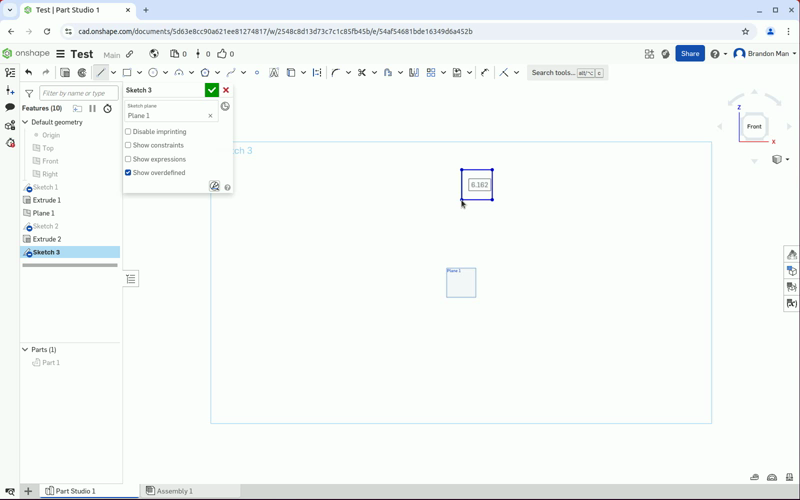
mouse_move(470, 188)
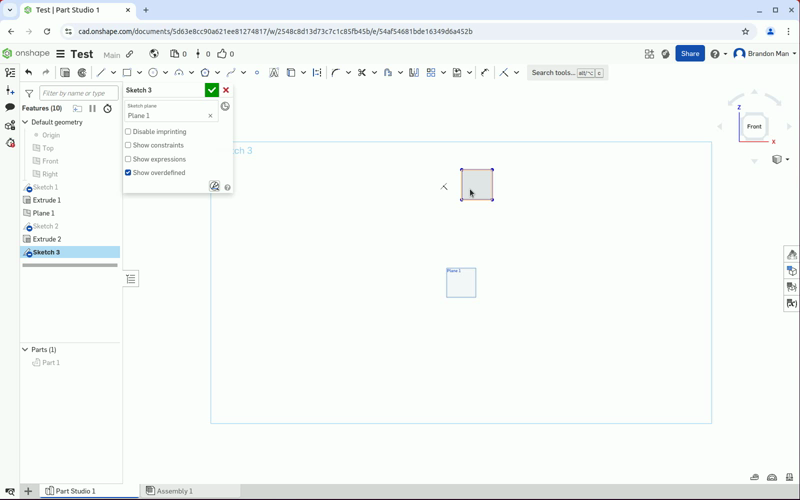
scroll(6)
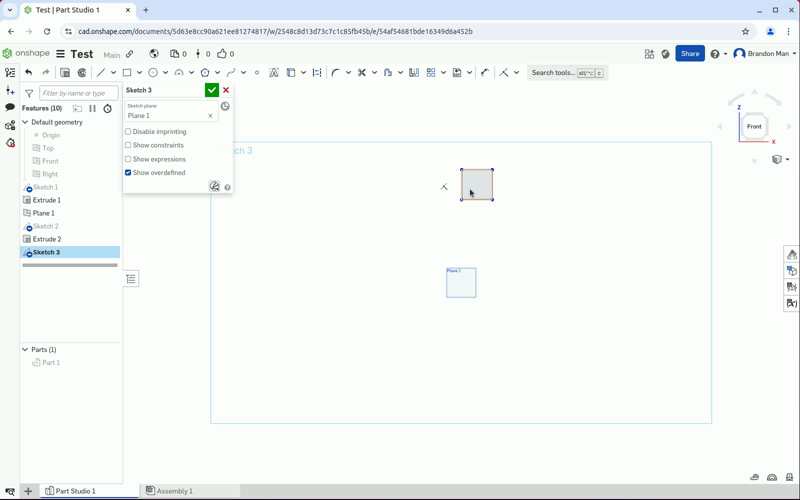
scroll(6)
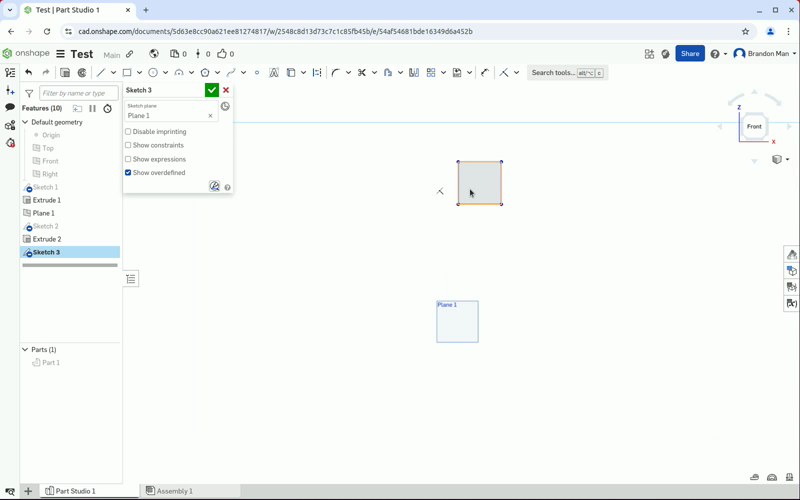
scroll(6)
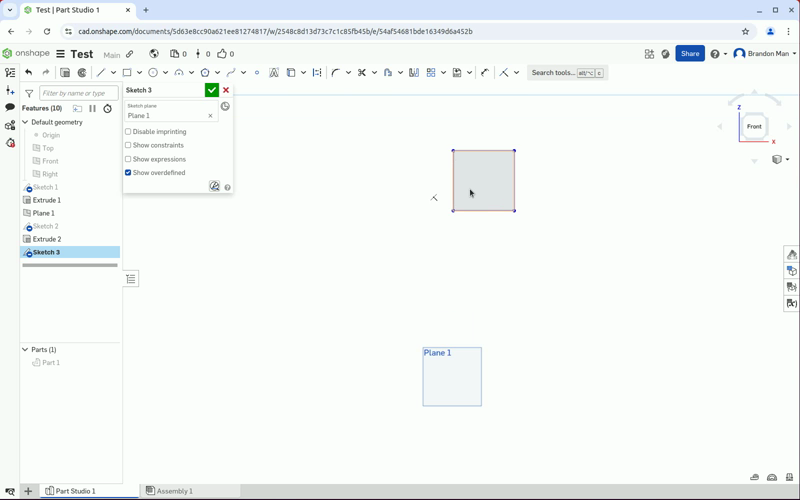
scroll(6)
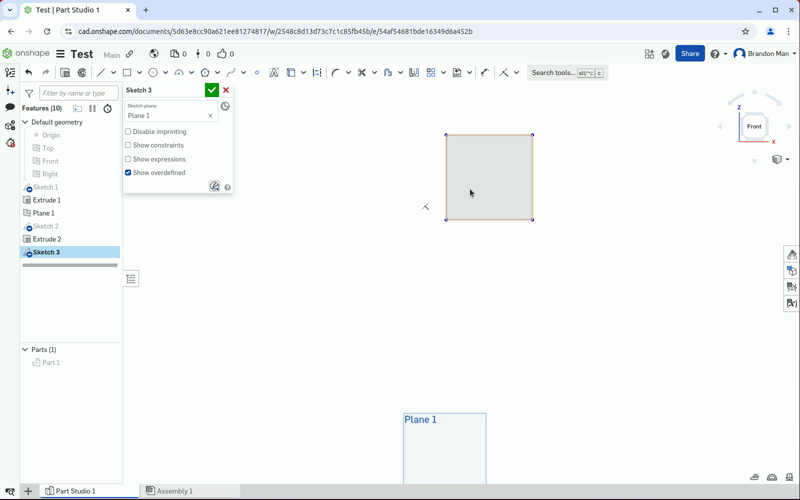
scroll(6)
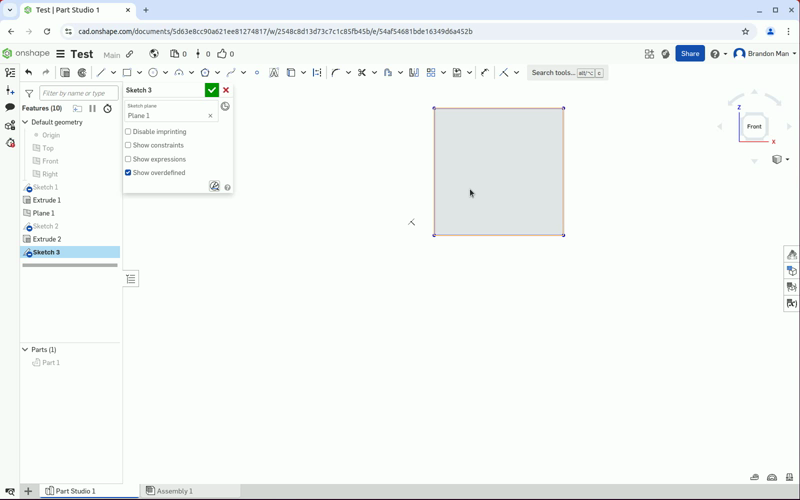
scroll(6)
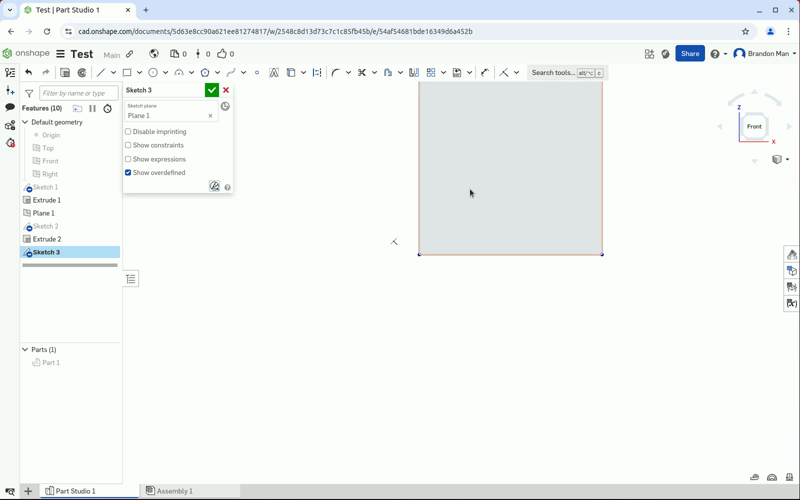
scroll(6)
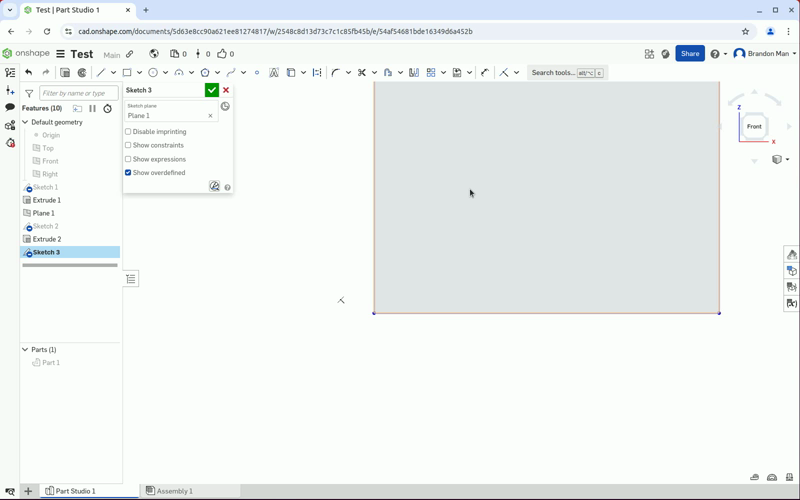
click(470, 188)
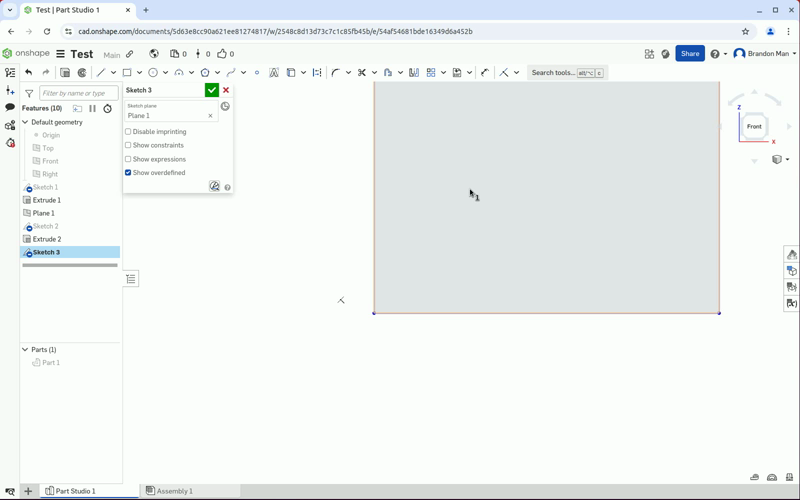
scroll(-6)
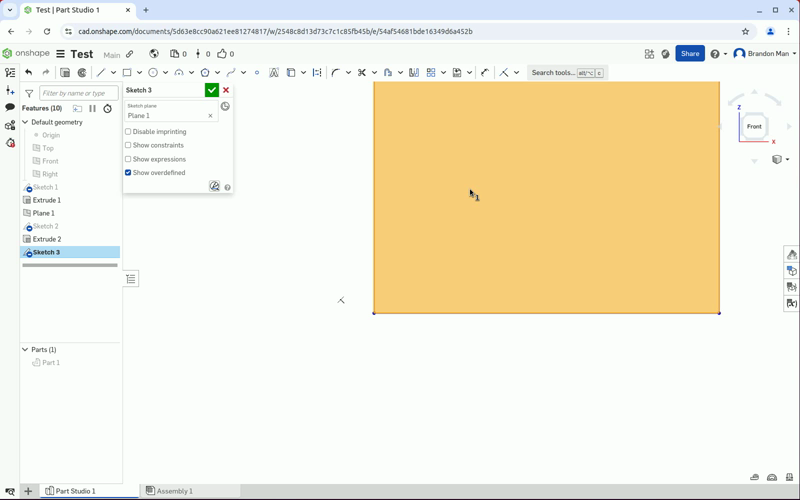
scroll(-6)
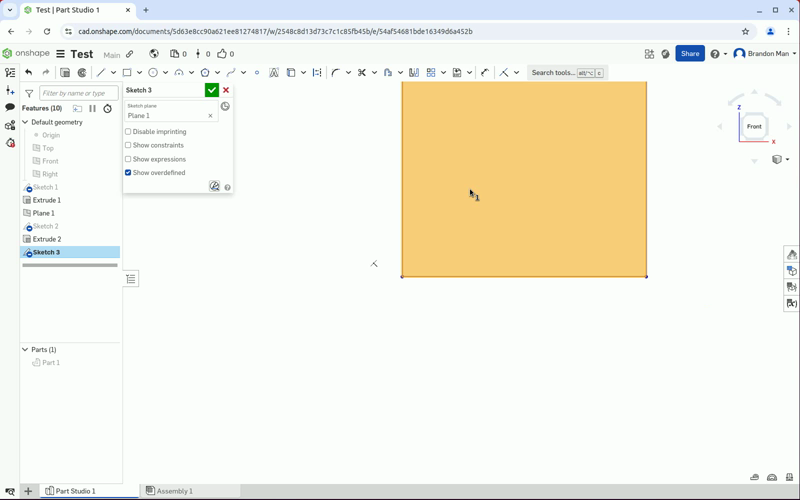
scroll(-6)
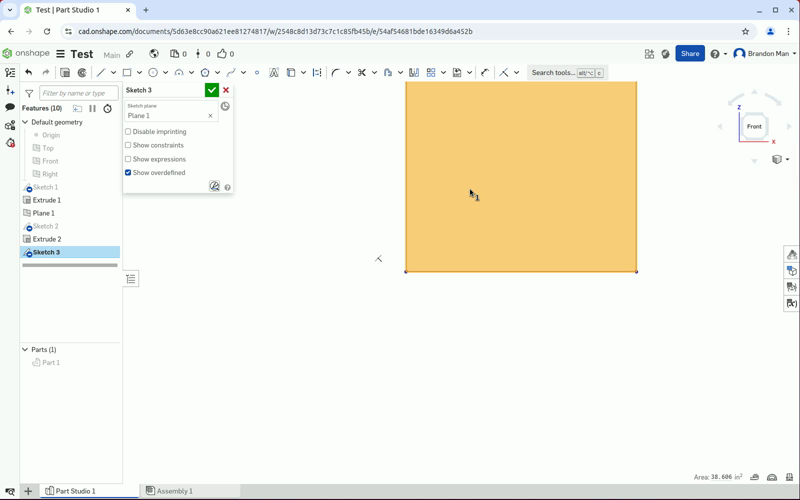
scroll(-6)
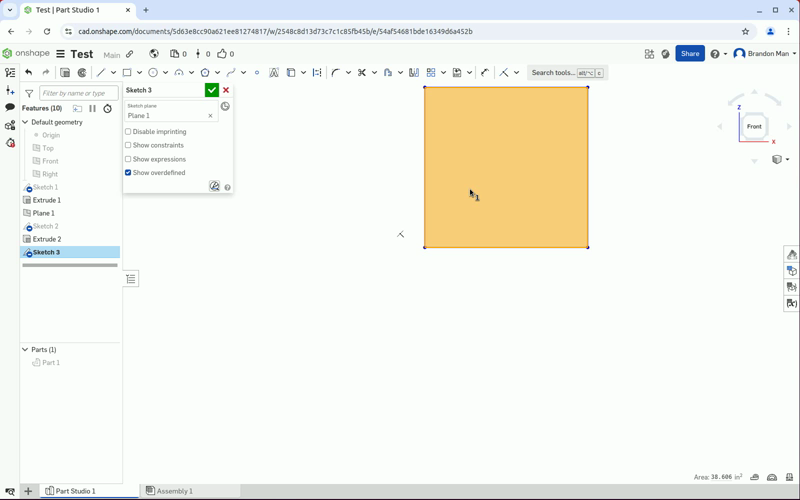
scroll(-6)
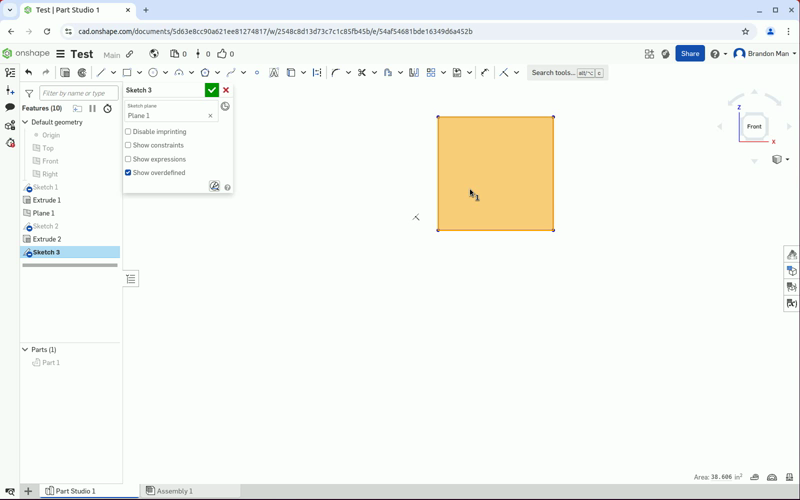
scroll(-6)
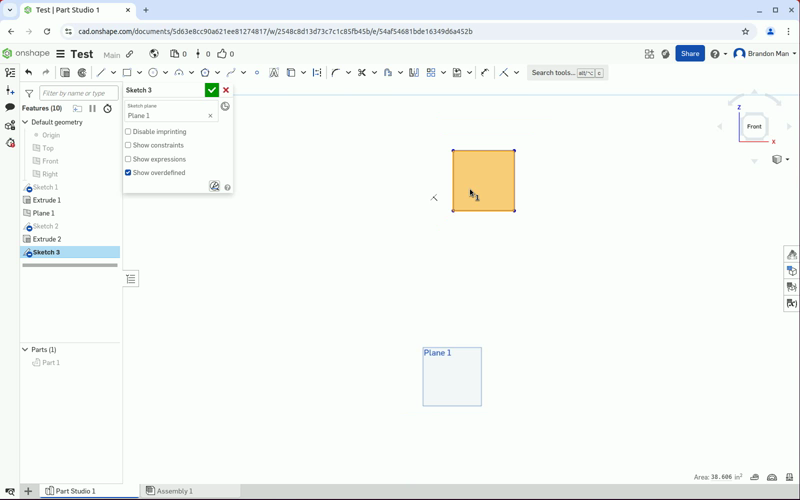
scroll(-6)
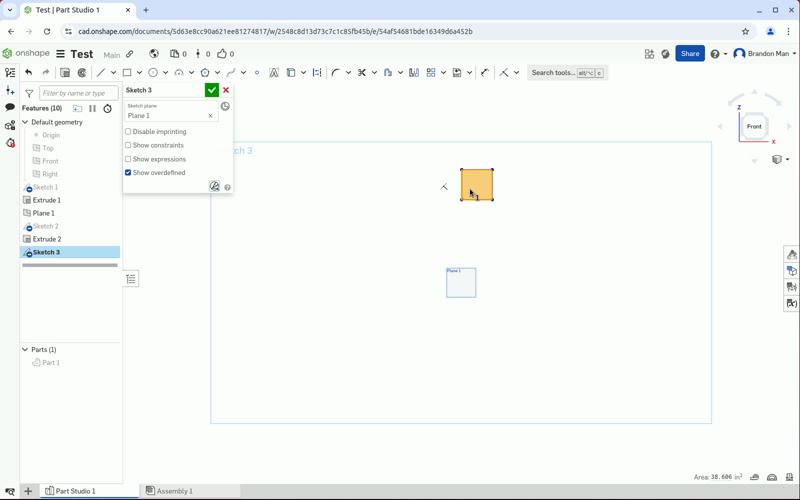
mouse_move(73, 352)
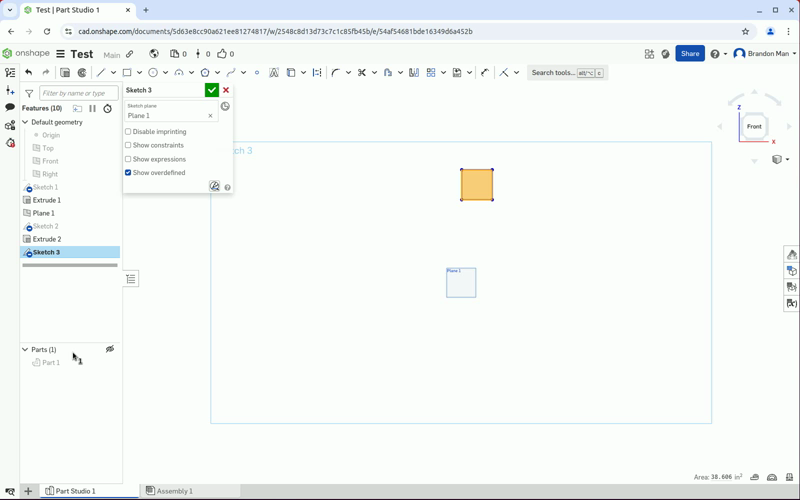
key(shift+y)
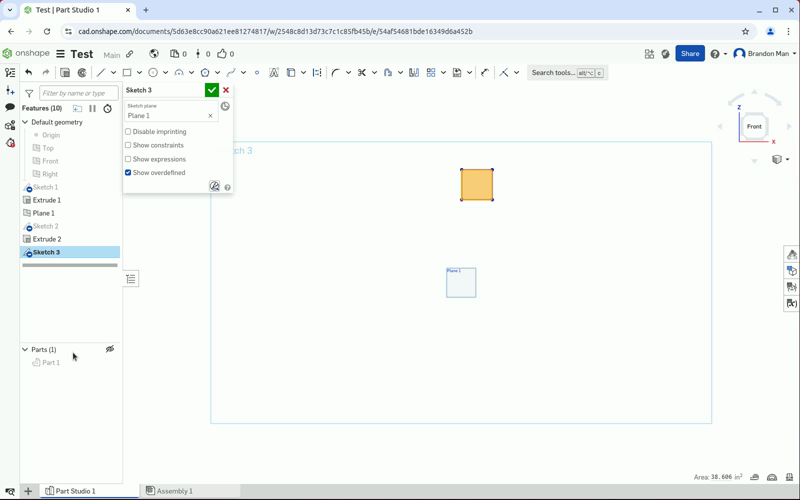
key(shift+e)
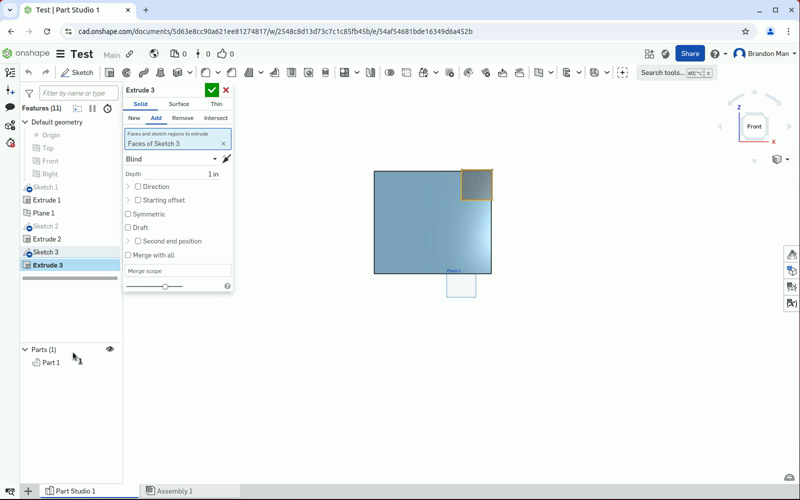
mouse_move(143, 106)
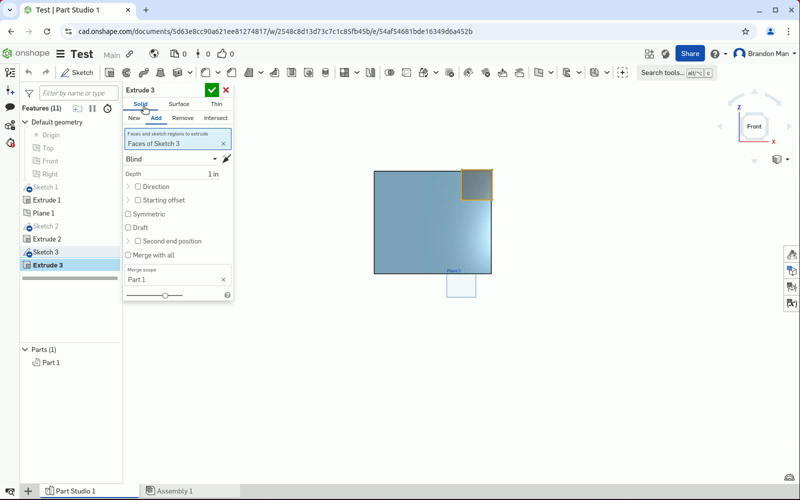
click(143, 106)
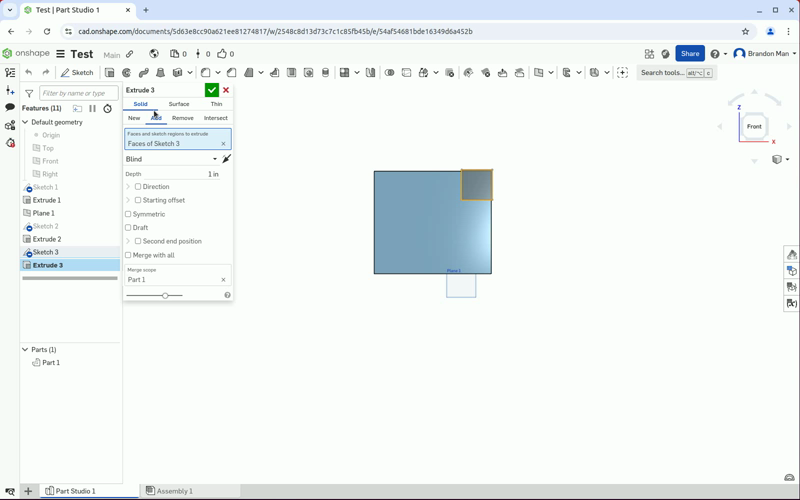
mouse_move(186, 120)
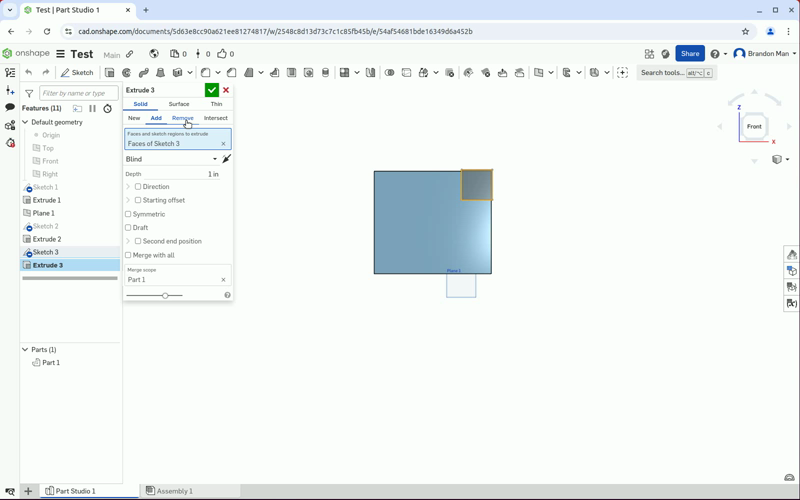
click(186, 120)
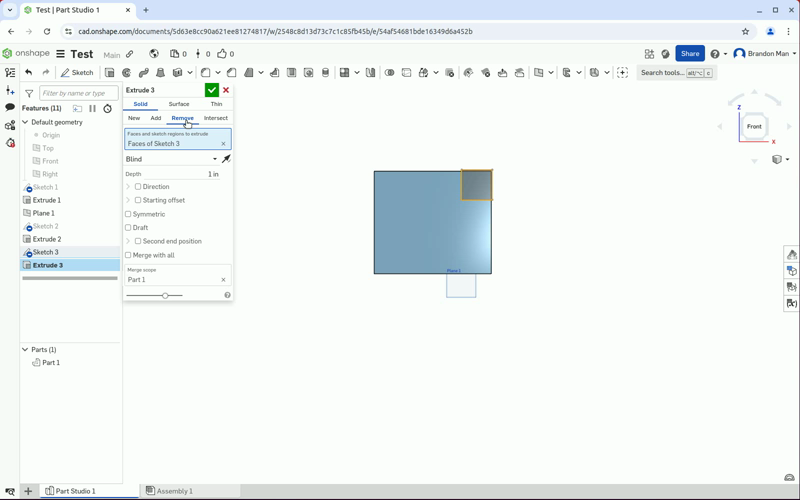
key(tab, 4)
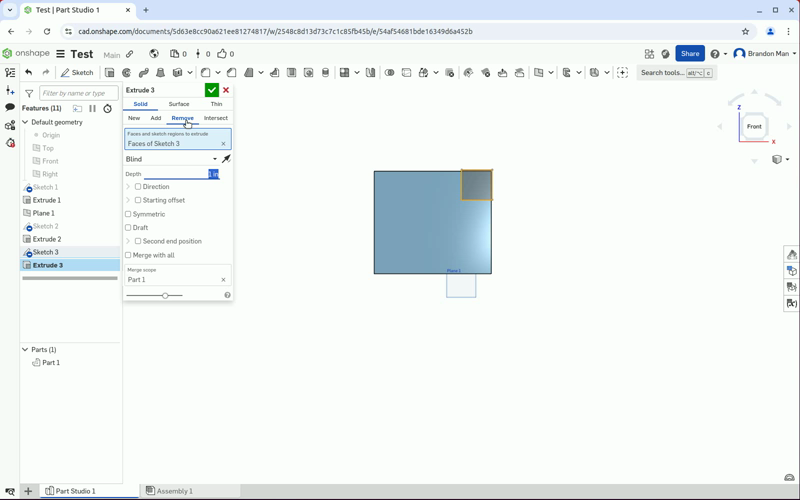
text(15.165)
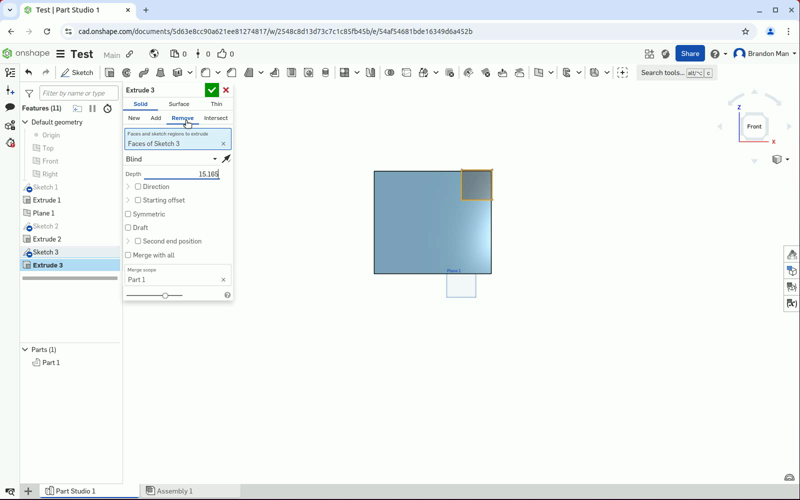
key(tab, 6)
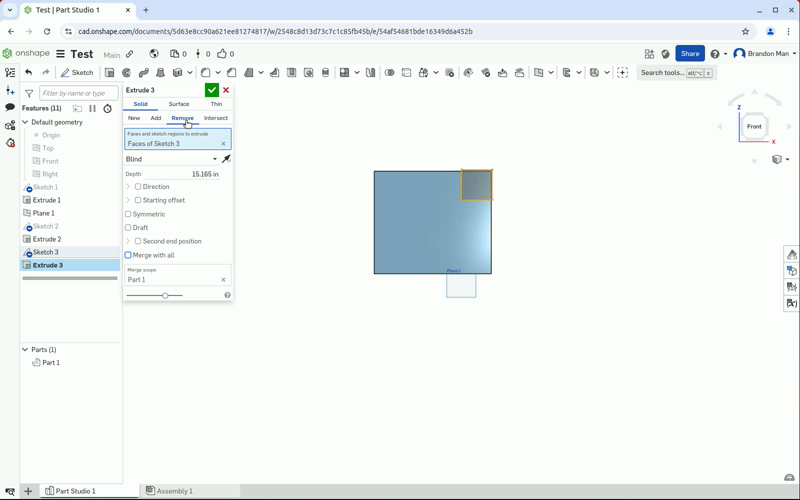
key(space)
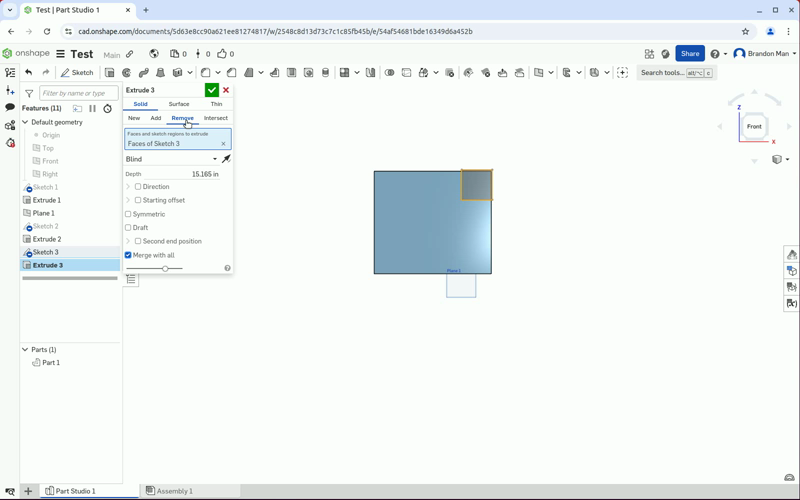
key(enter)
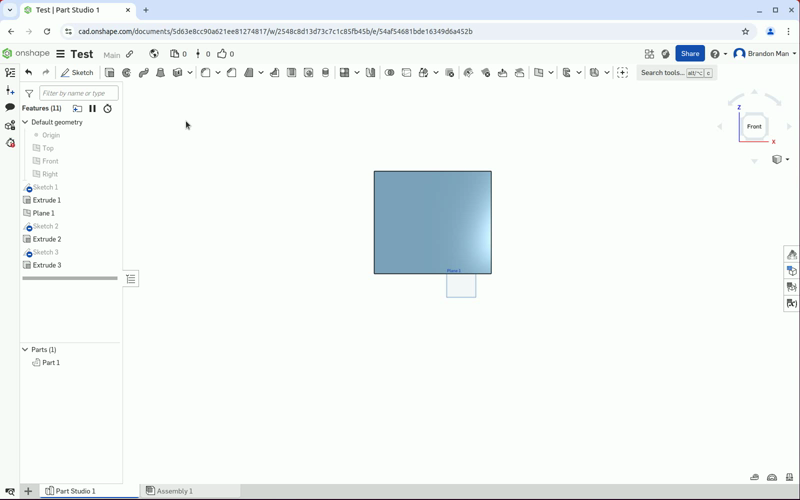
key(shift+h)
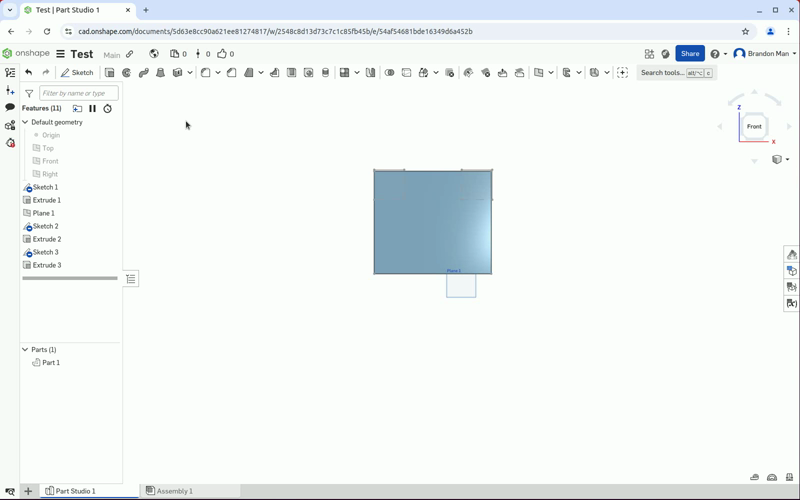
key(shift+h)
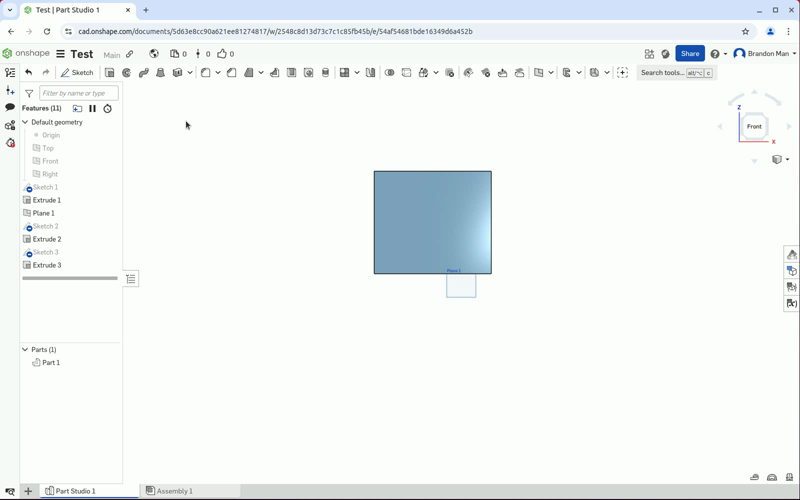
mouse_move(73, 189)
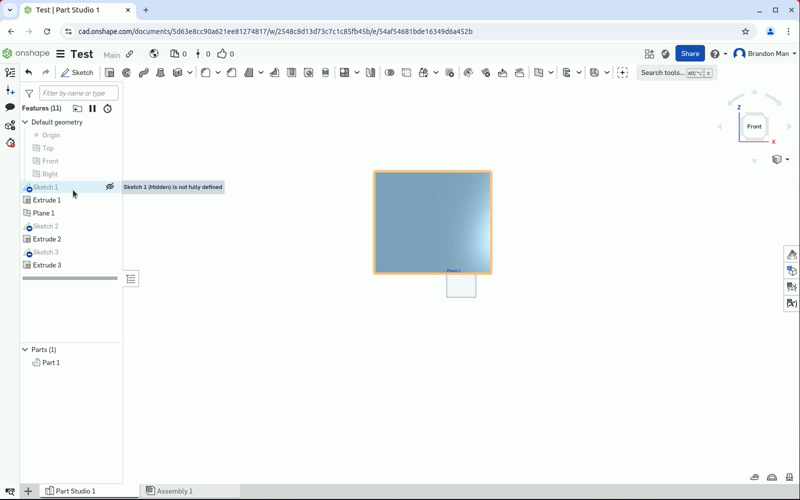
click(73, 189)
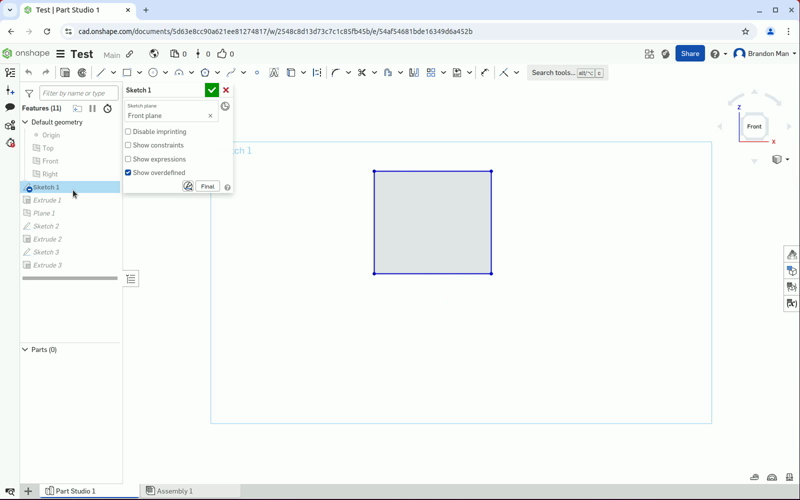
mouse_move(229, 92)
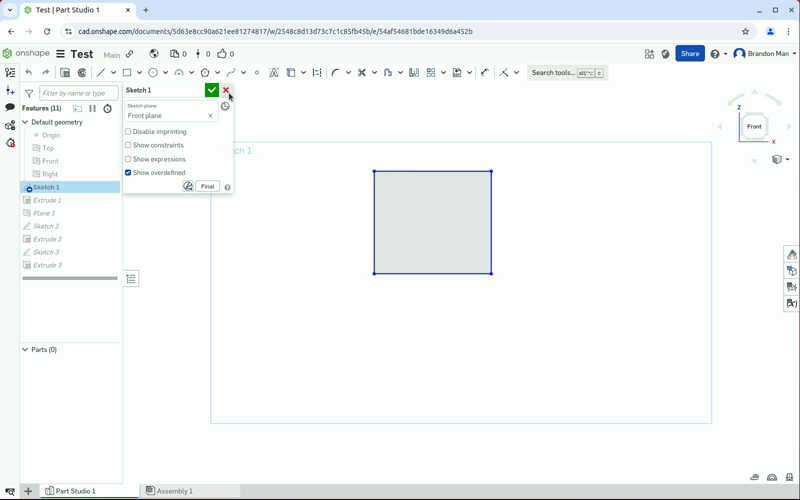
click(229, 92)
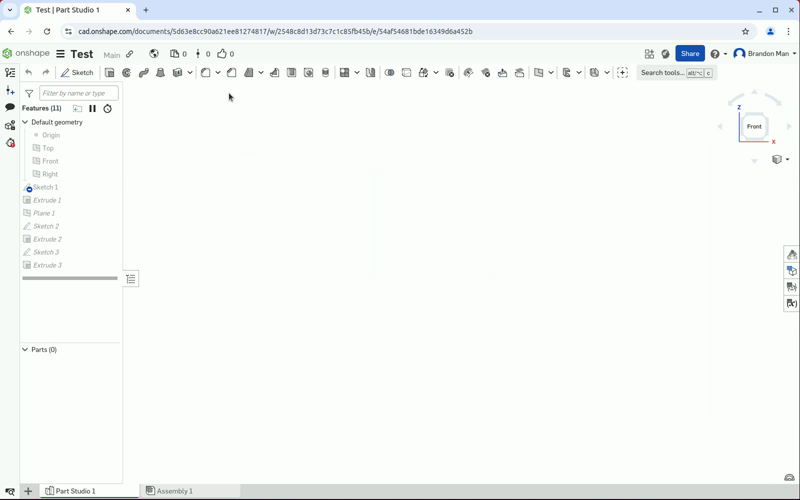
key(shift+s)
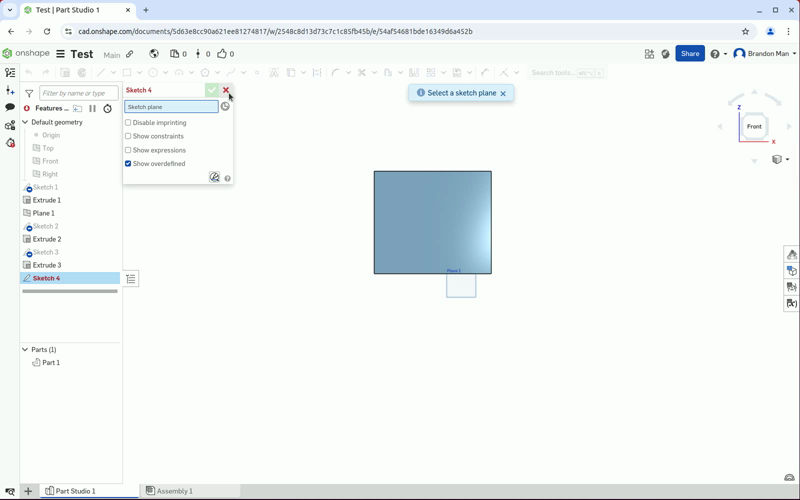
mouse_move(73, 215)
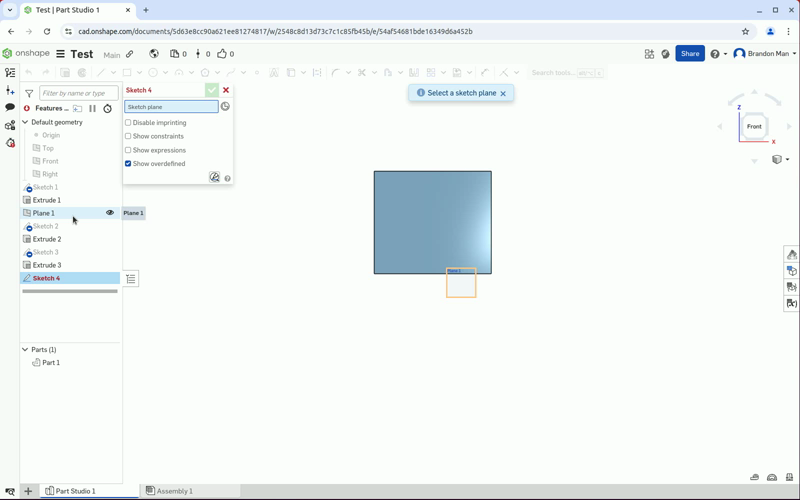
click(73, 215)
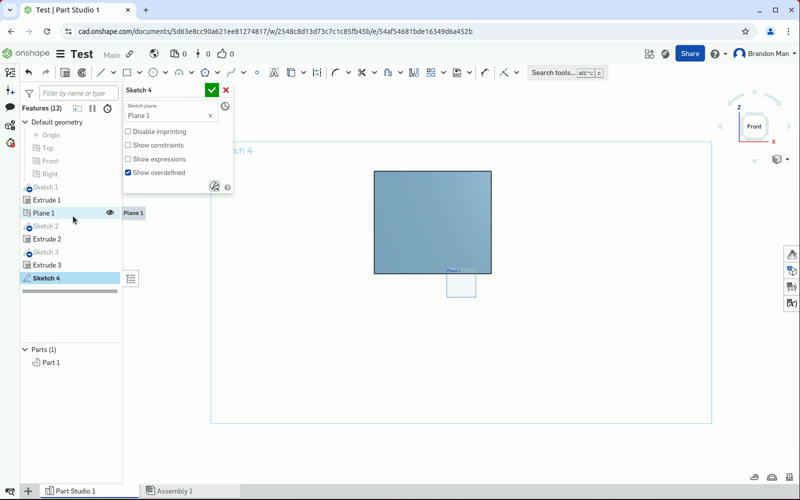
mouse_move(73, 352)
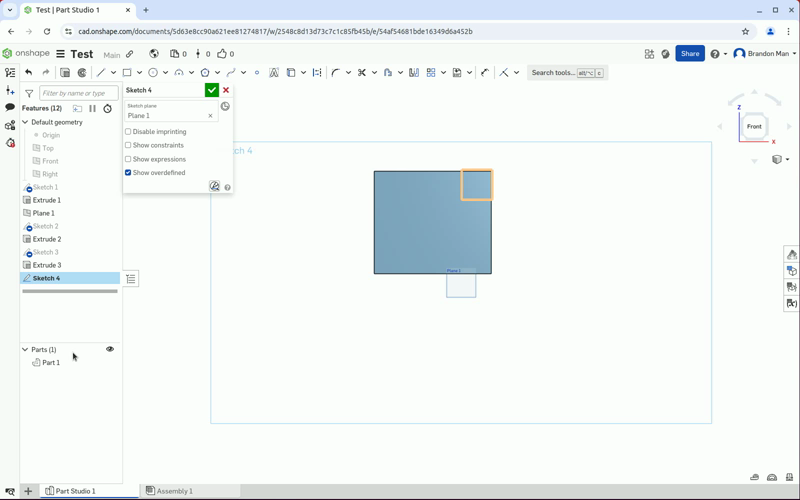
key(y)
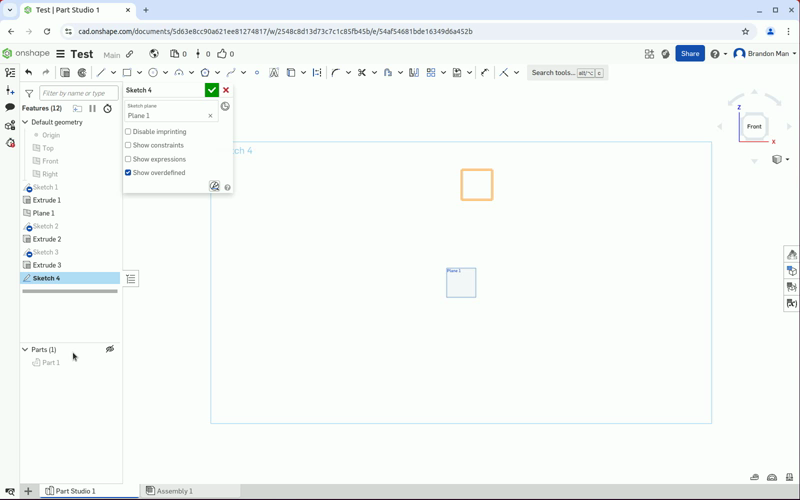
key(l)
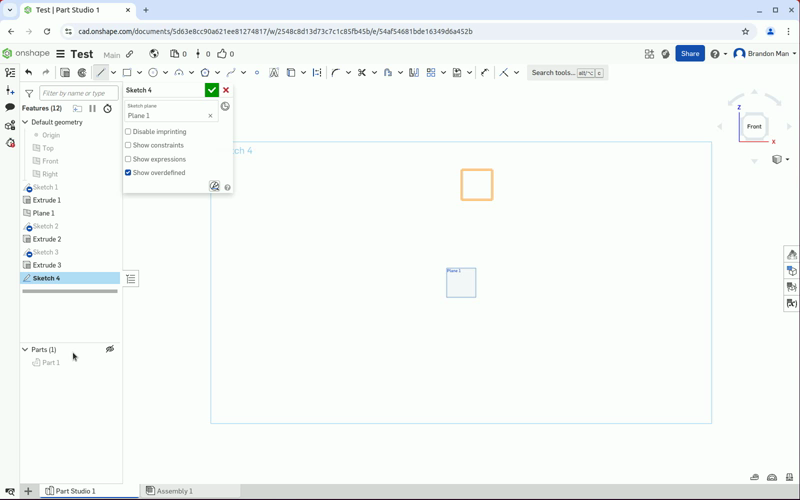
key_down(shift)
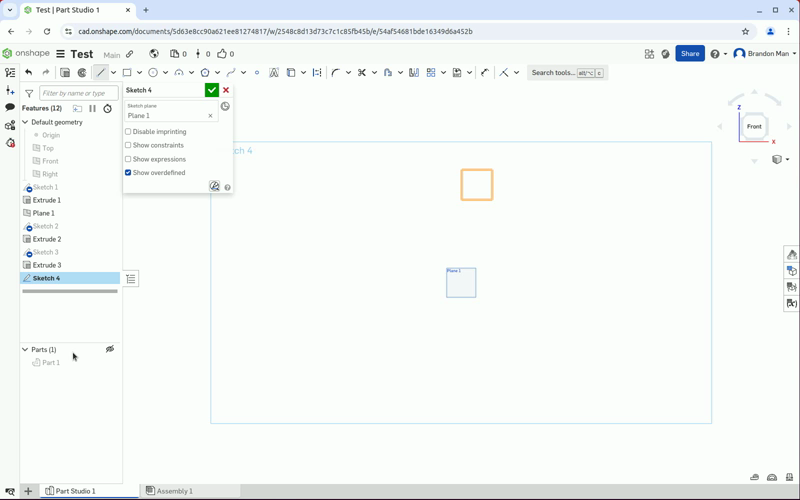
mouse_move(389, 273)
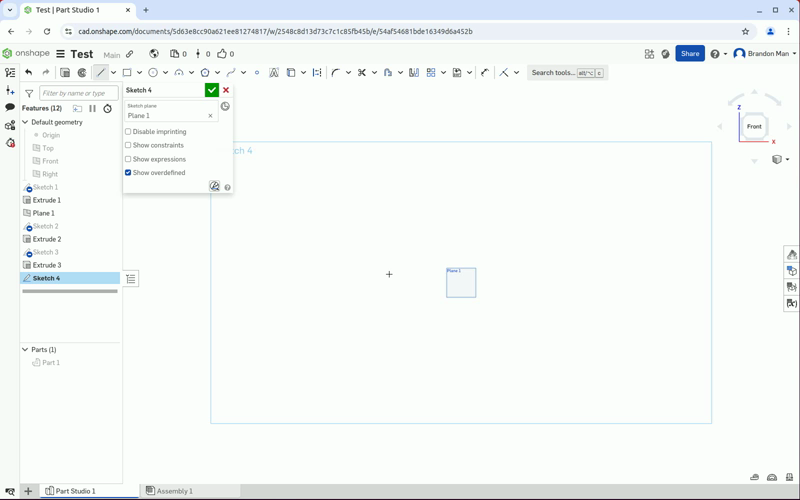
click(389, 273)
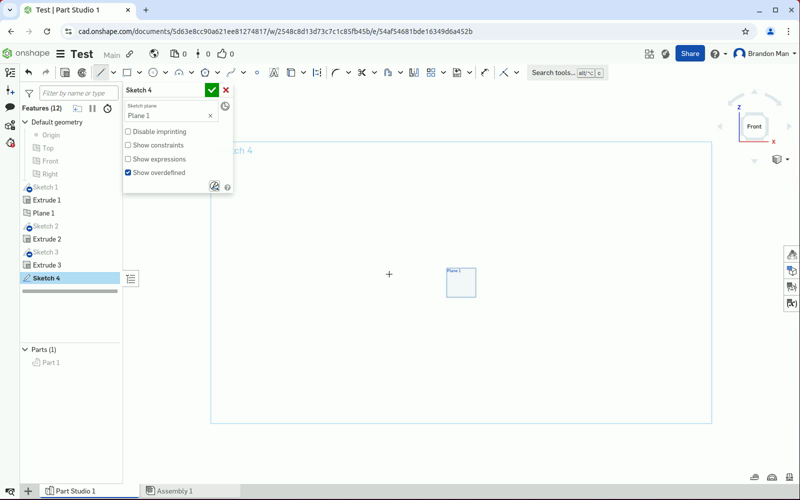
key_up(shift)
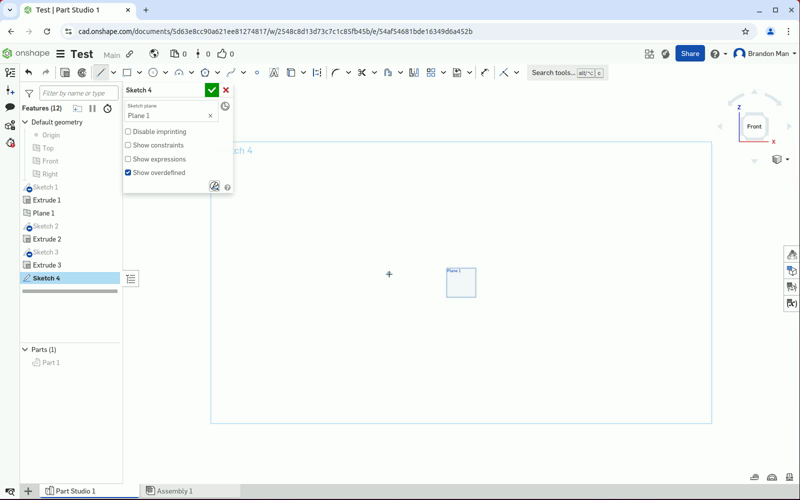
key_down(shift)
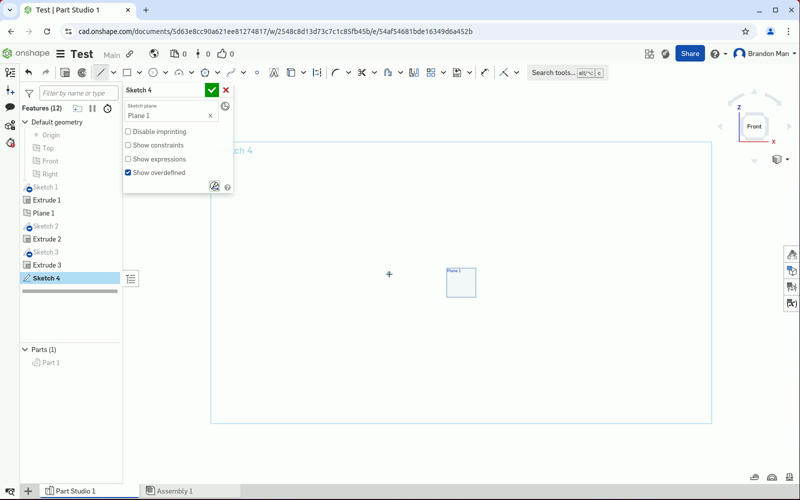
mouse_move(477, 273)
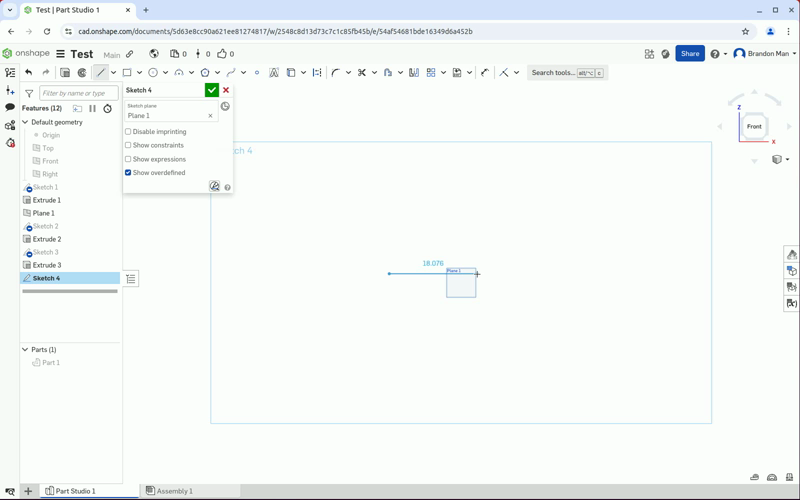
click(477, 273)
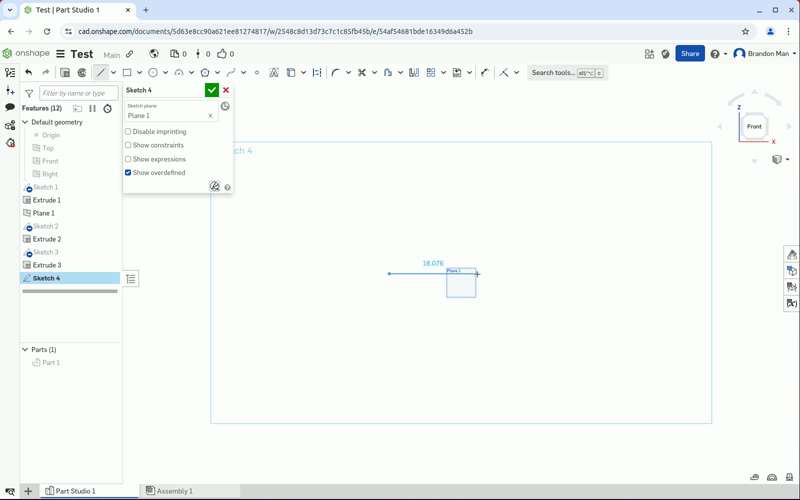
key_up(shift)
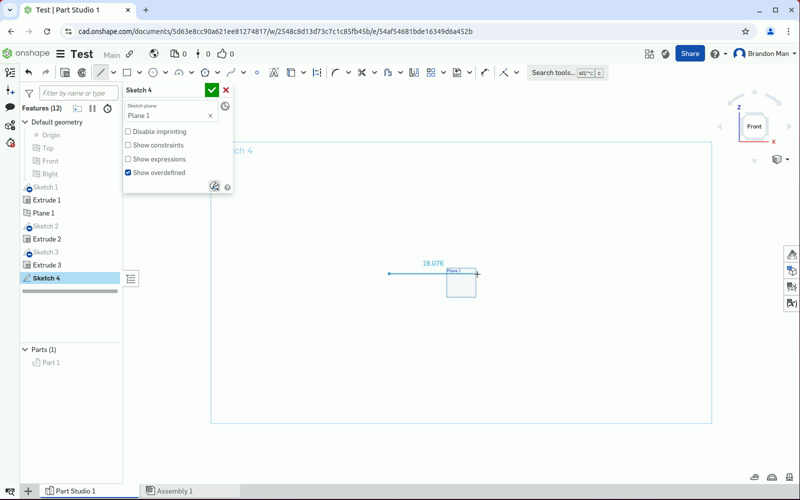
key_down(shift)
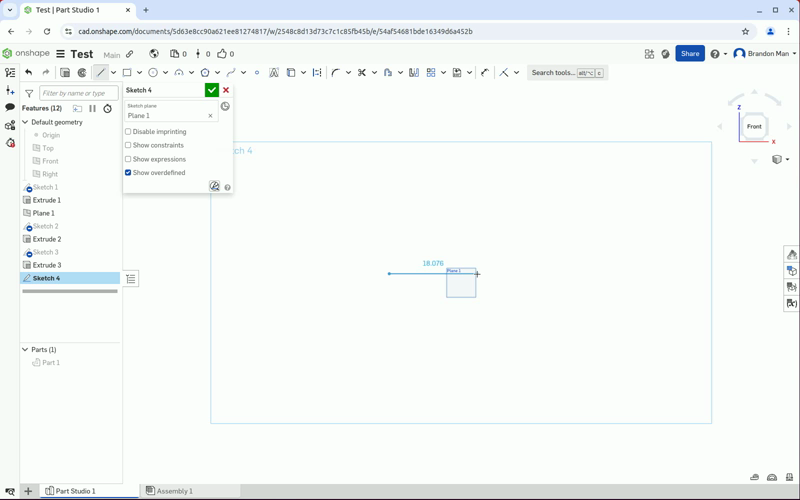
mouse_move(507, 273)
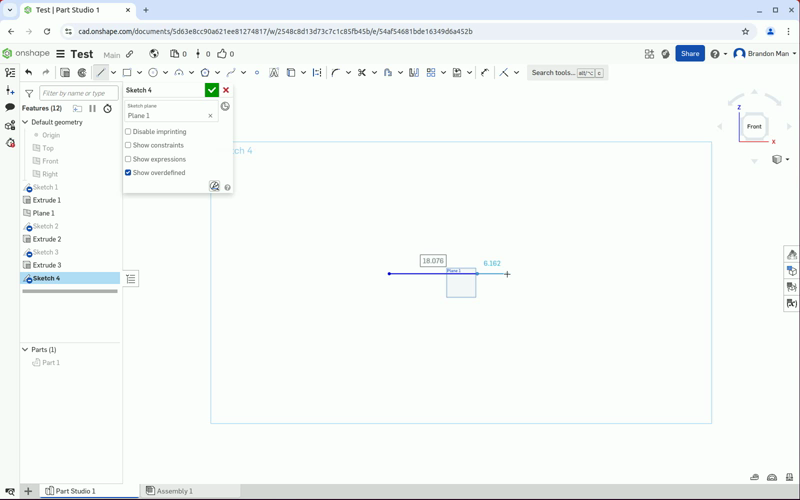
mouse_move(477, 258)
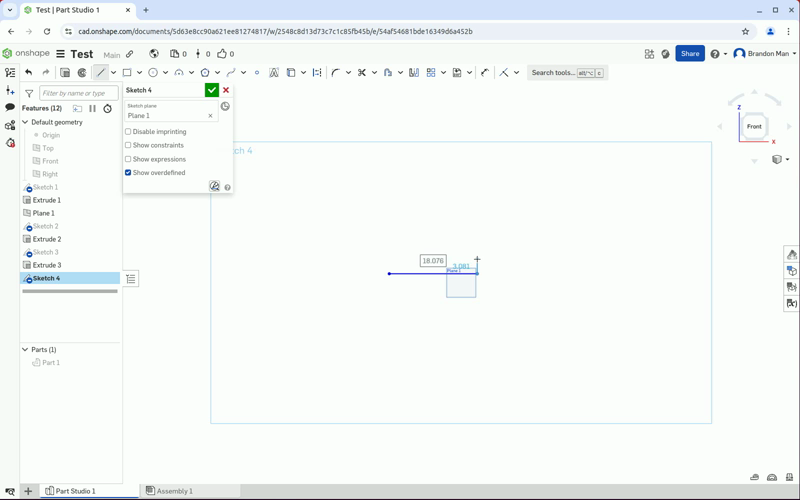
click(477, 258)
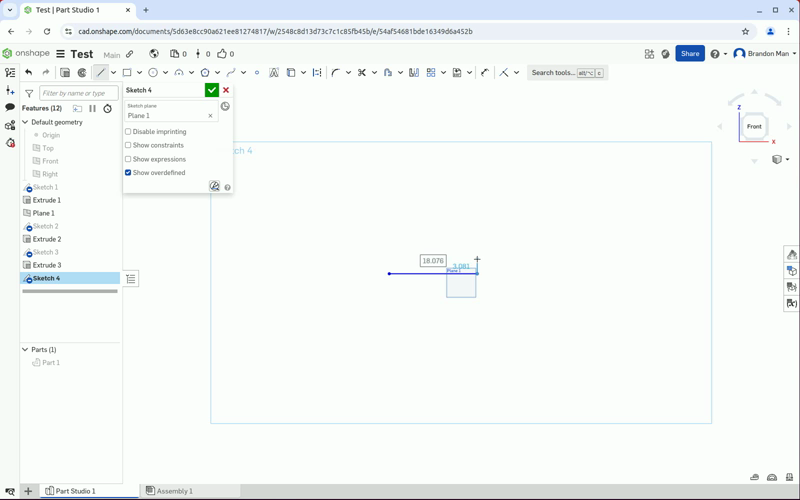
key_up(shift)
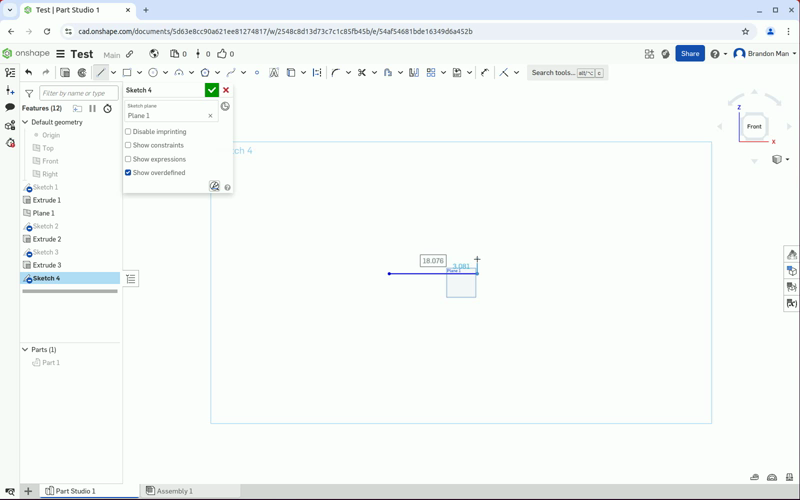
key_down(shift)
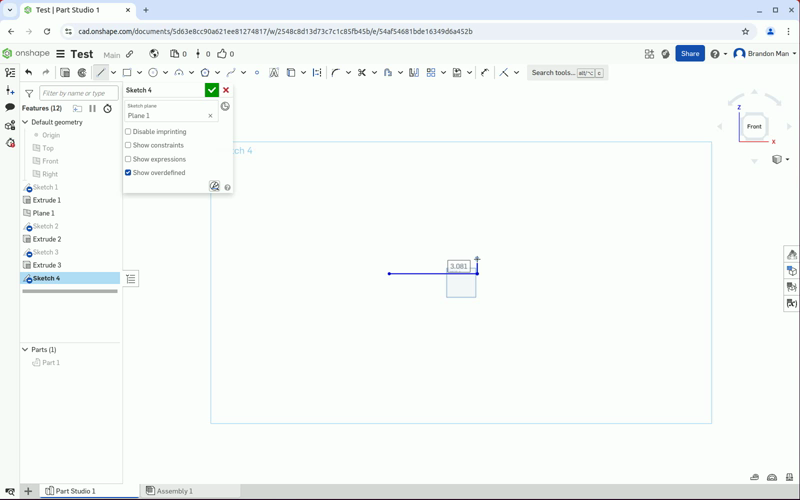
mouse_move(389, 258)
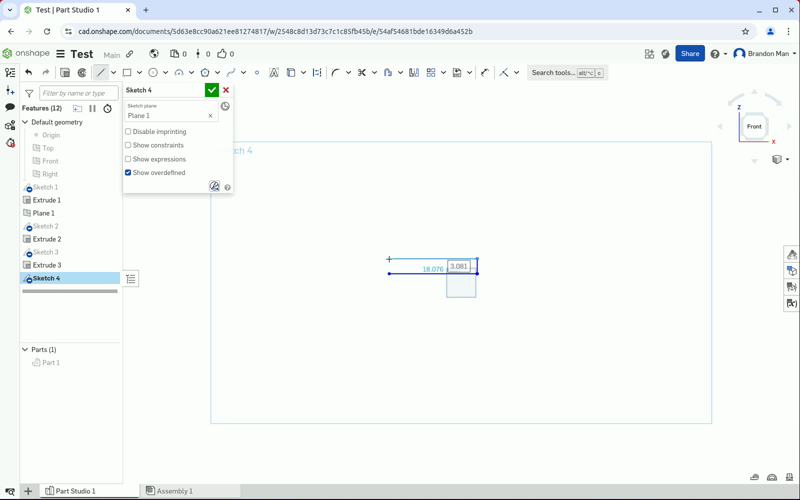
click(389, 258)
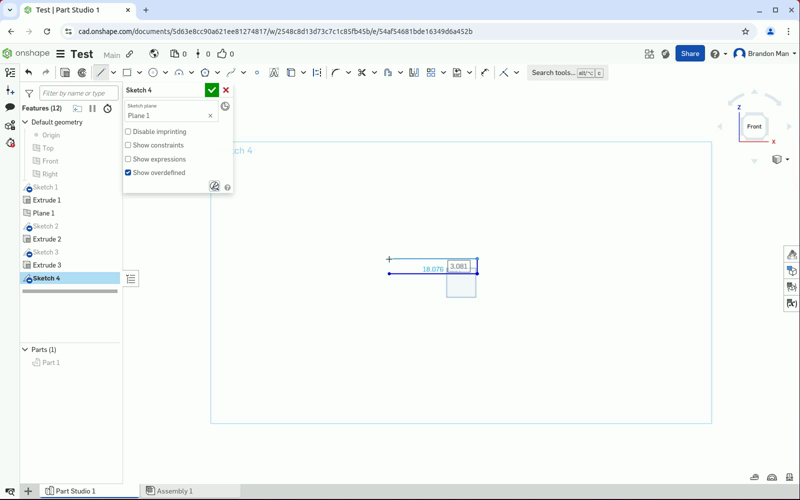
key_up(shift)
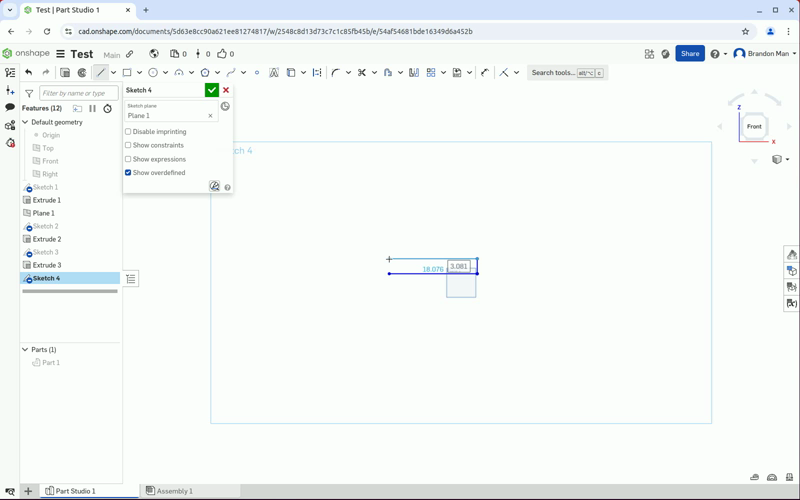
mouse_move(419, 258)
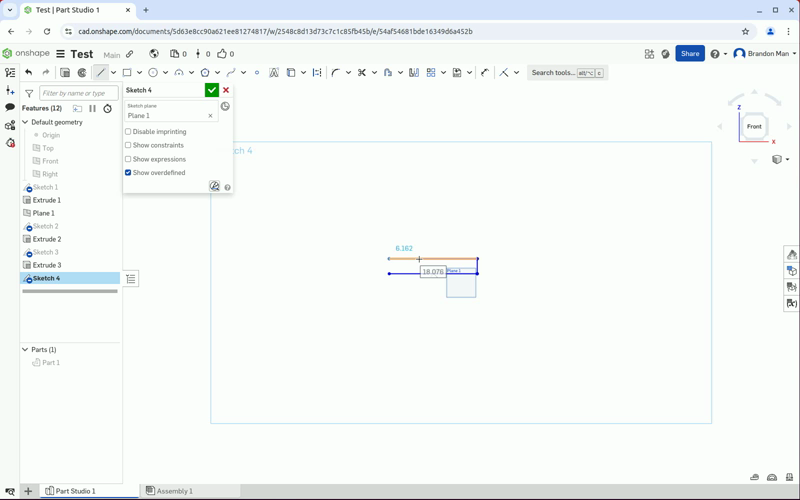
key_down(shift)
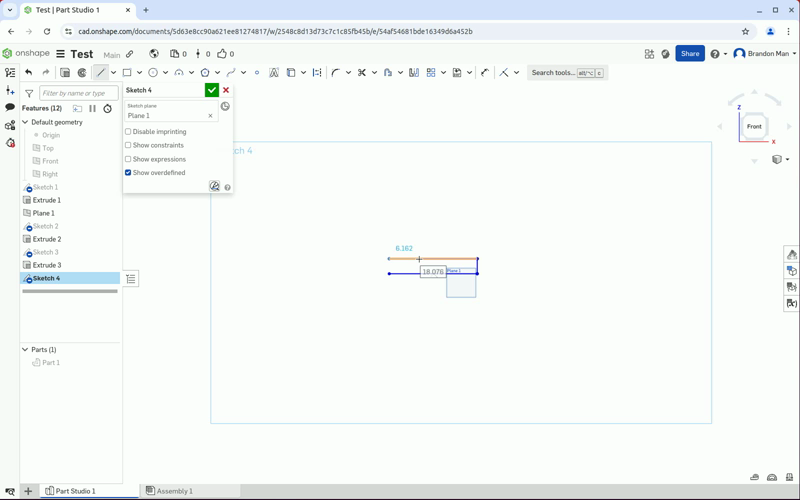
mouse_move(389, 273)
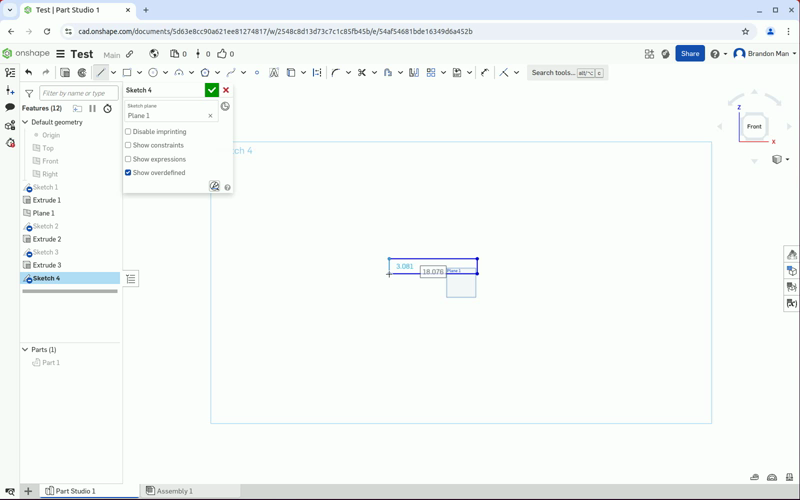
key_up(shift)
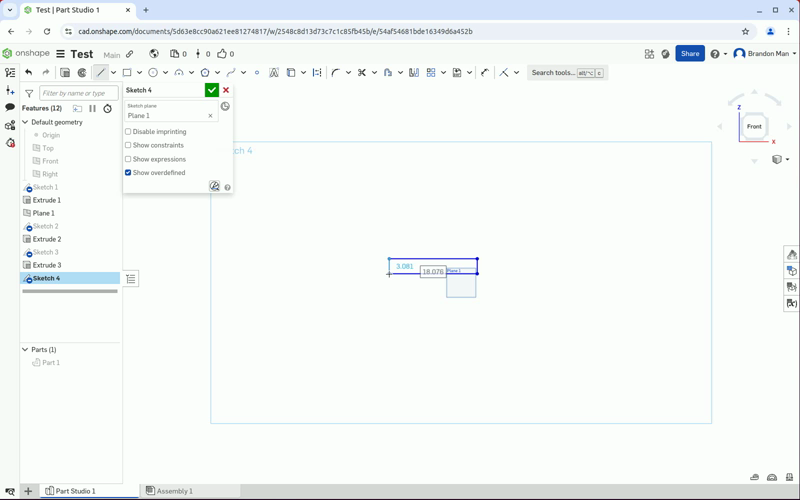
click(389, 273)
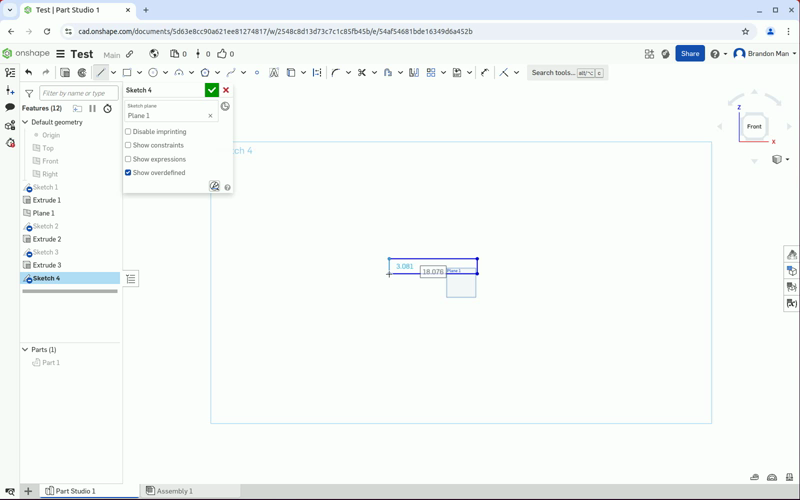
key(esc)
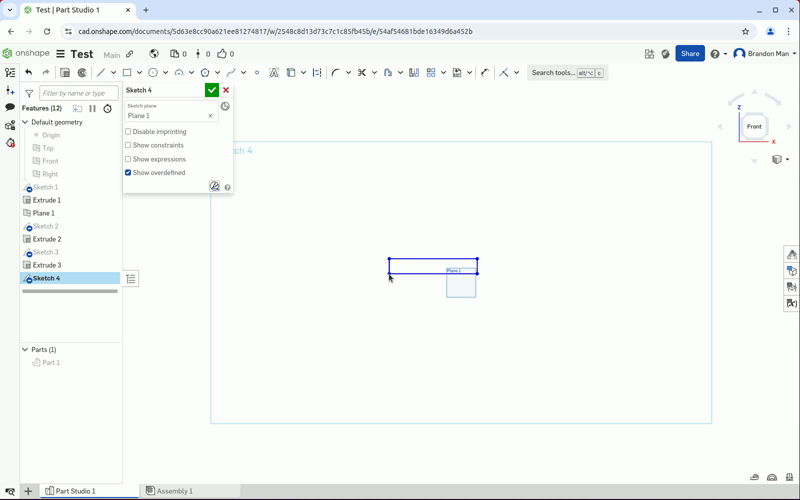
mouse_move(408, 272)
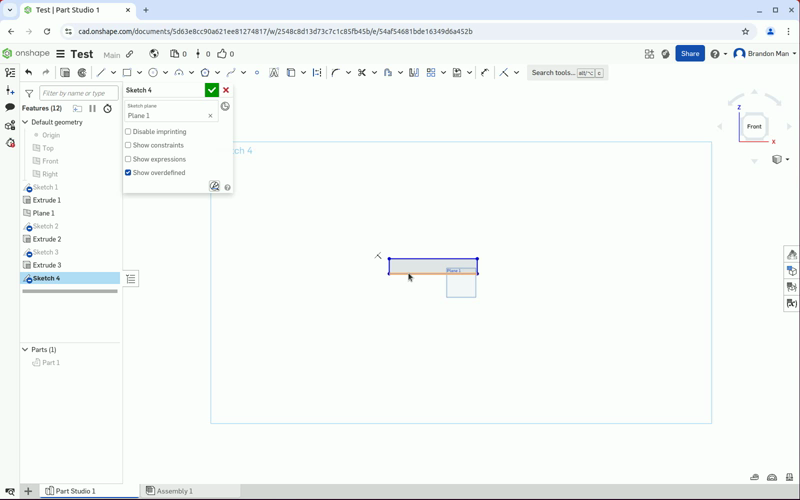
scroll(6)
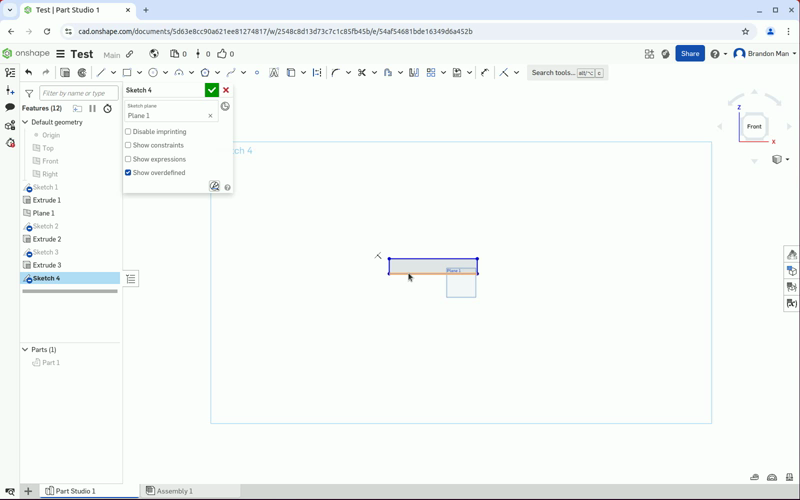
scroll(6)
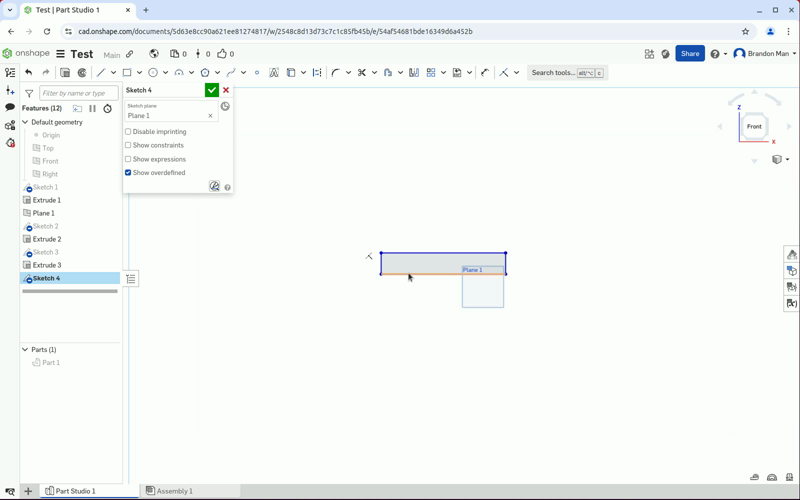
scroll(6)
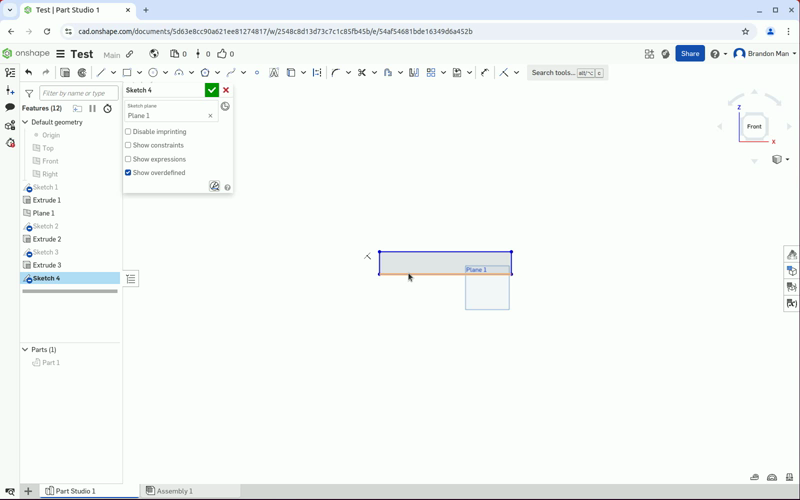
scroll(6)
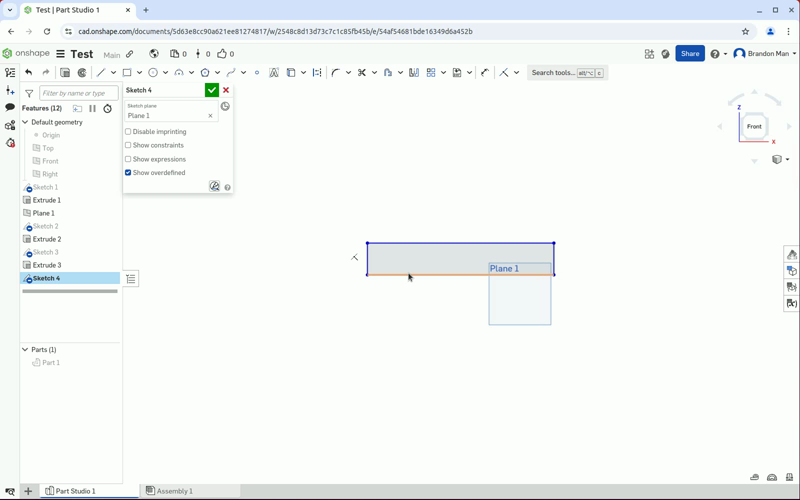
scroll(6)
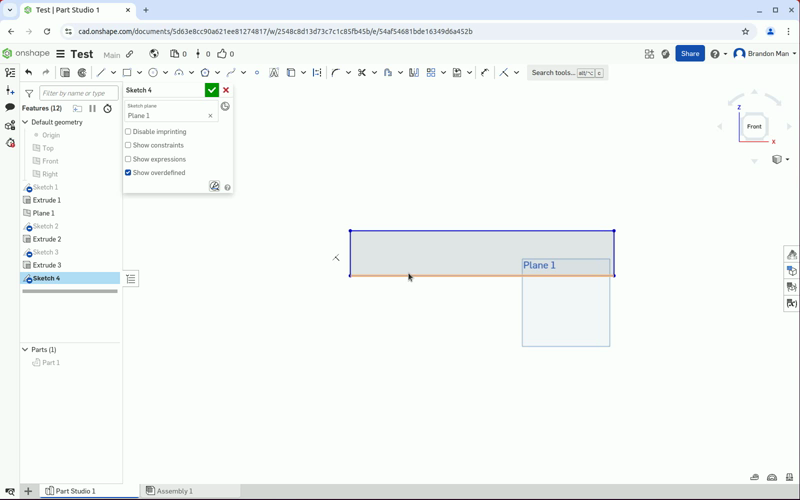
scroll(6)
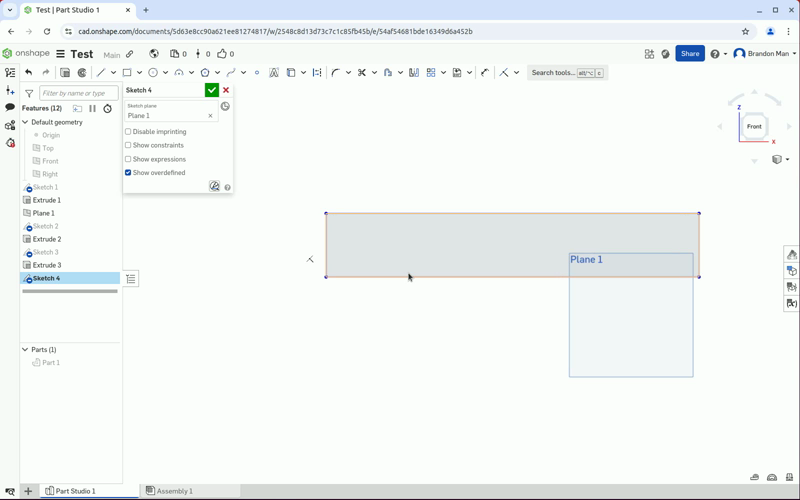
scroll(6)
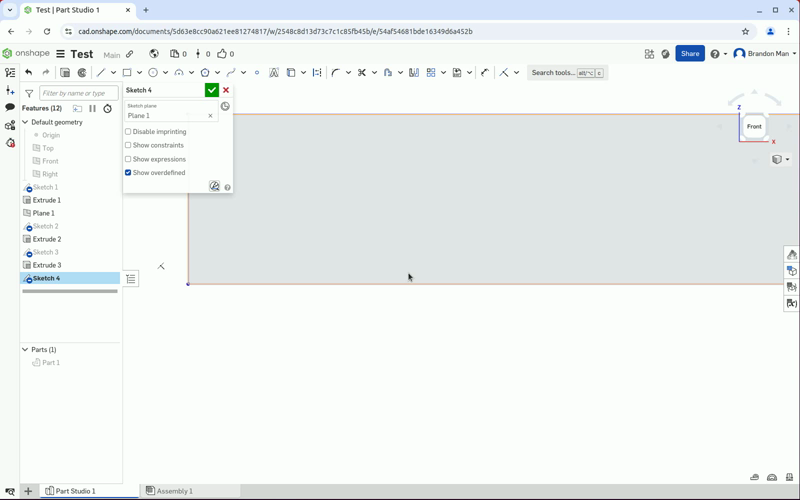
click(408, 272)
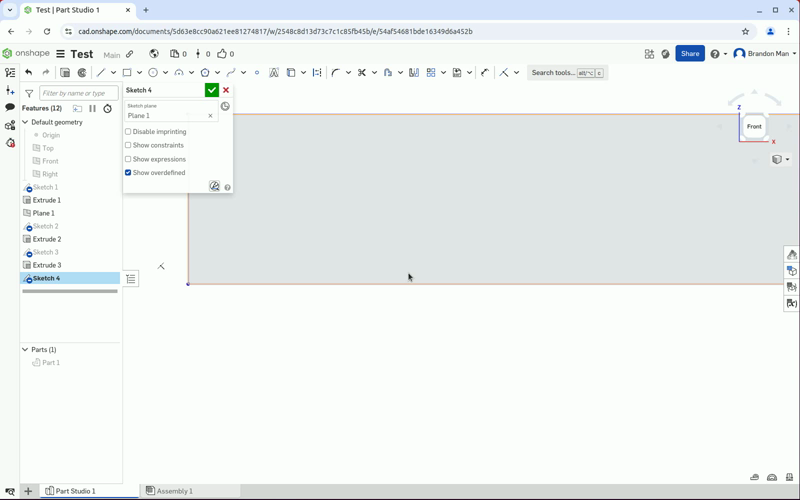
scroll(-6)
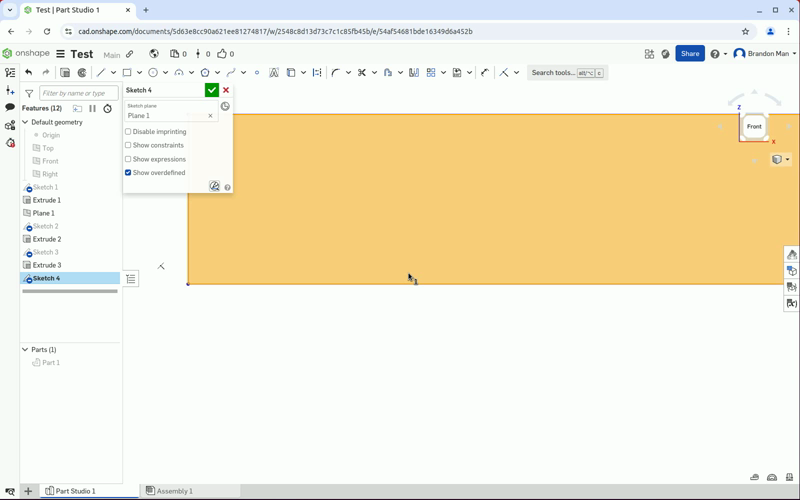
scroll(-6)
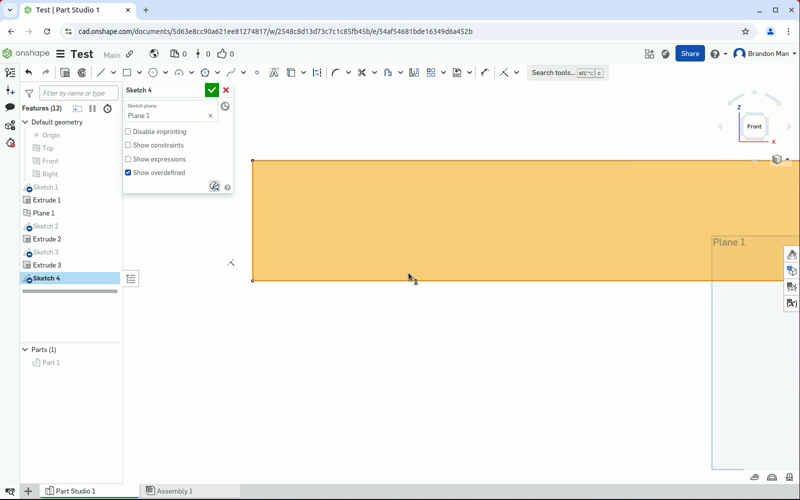
scroll(-6)
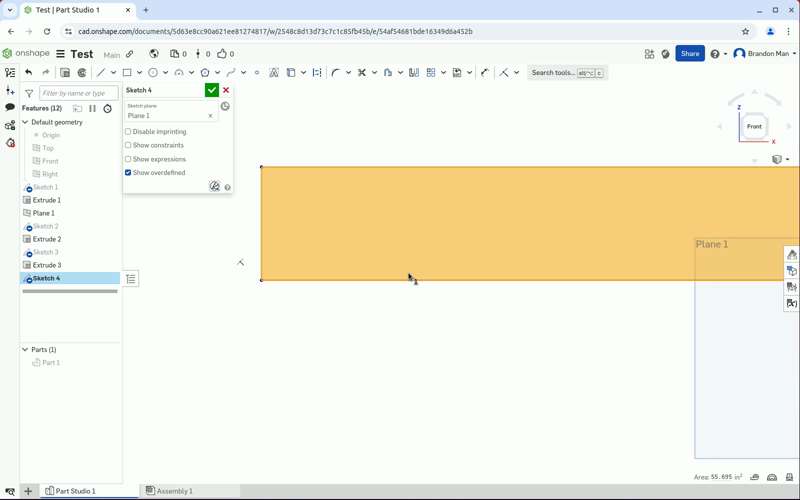
scroll(-6)
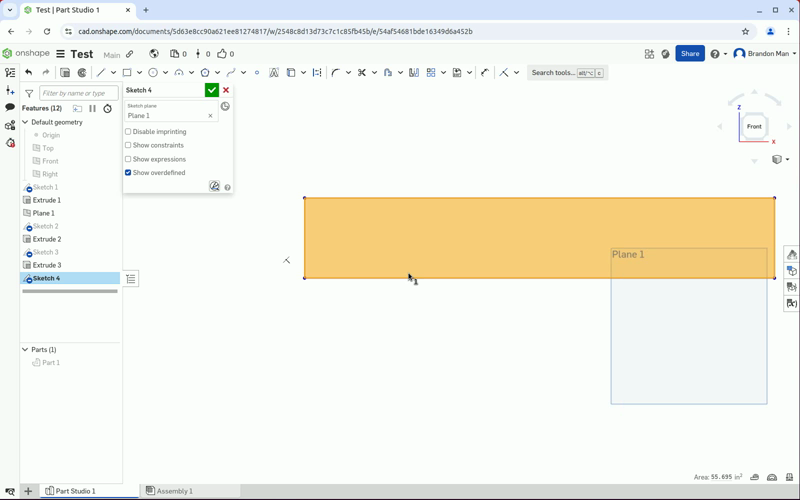
scroll(-6)
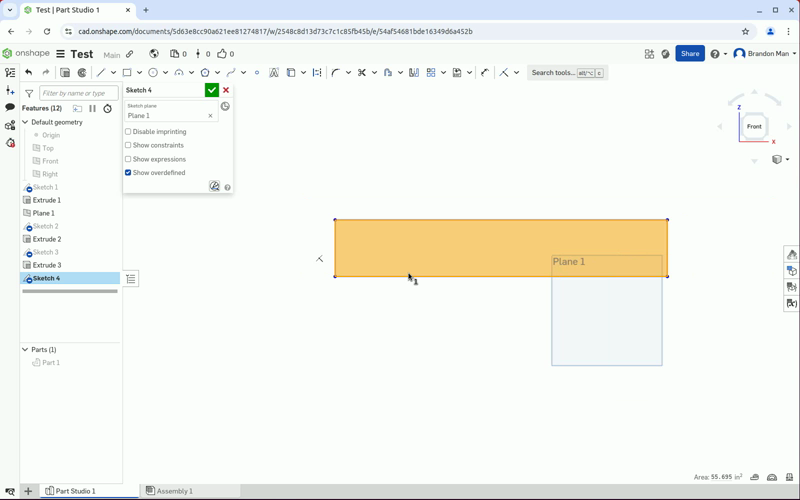
scroll(-6)
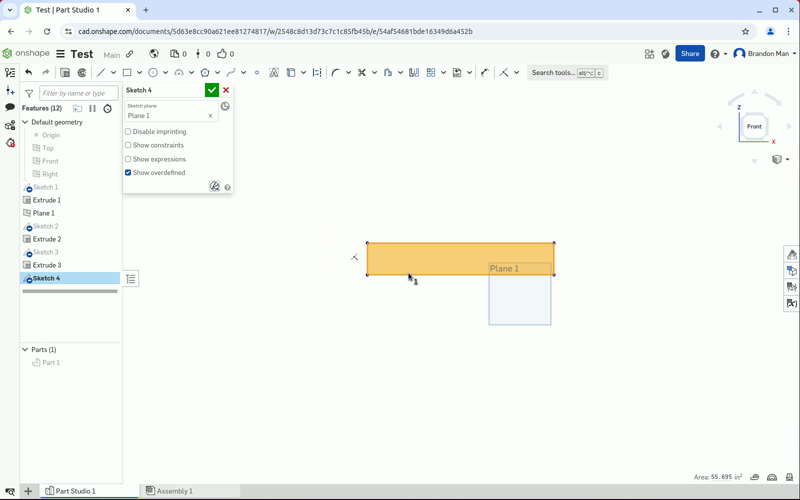
scroll(-6)
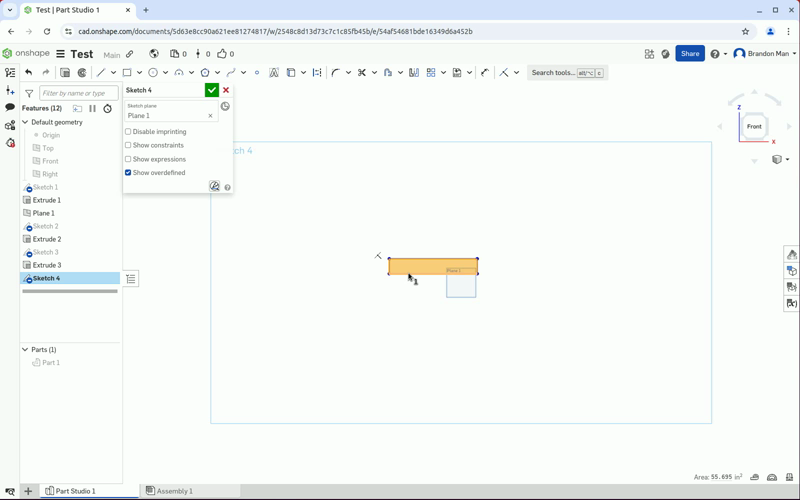
mouse_move(73, 352)
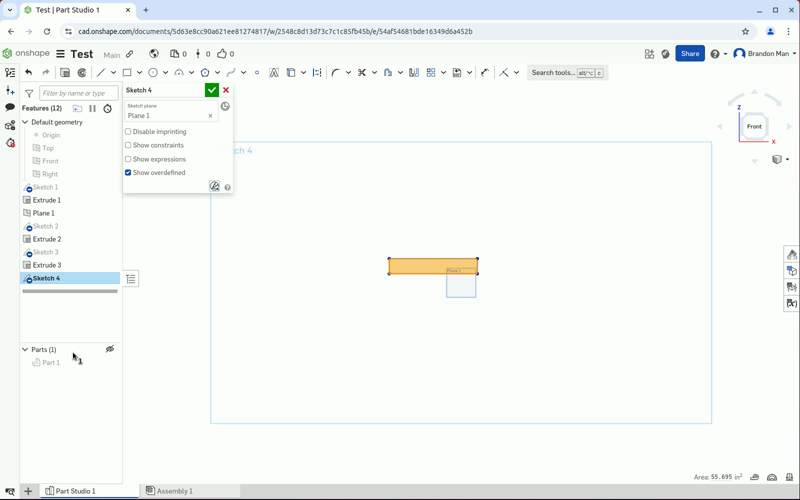
key(shift+y)
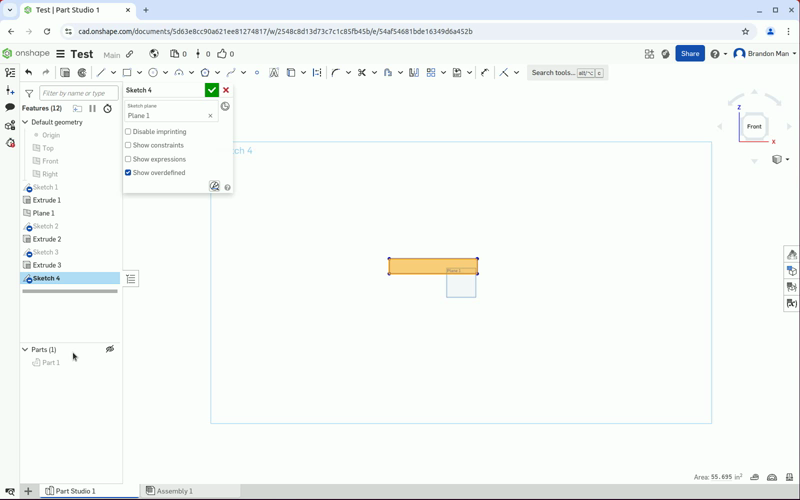
key(shift+e)
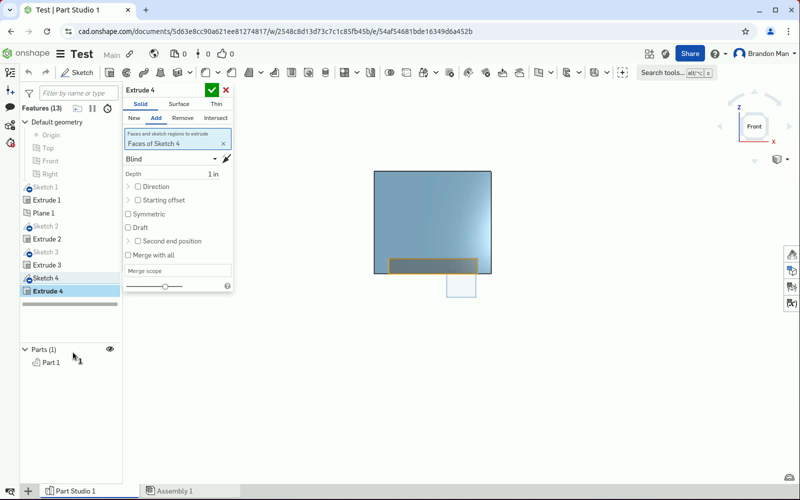
mouse_move(143, 106)
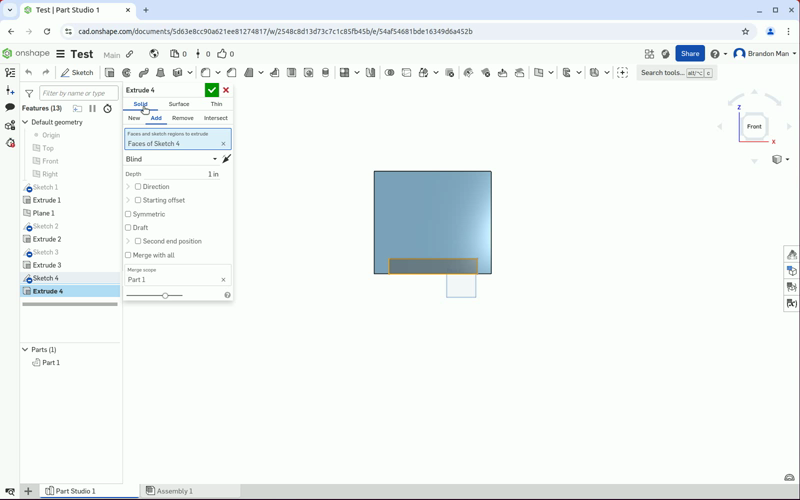
click(143, 106)
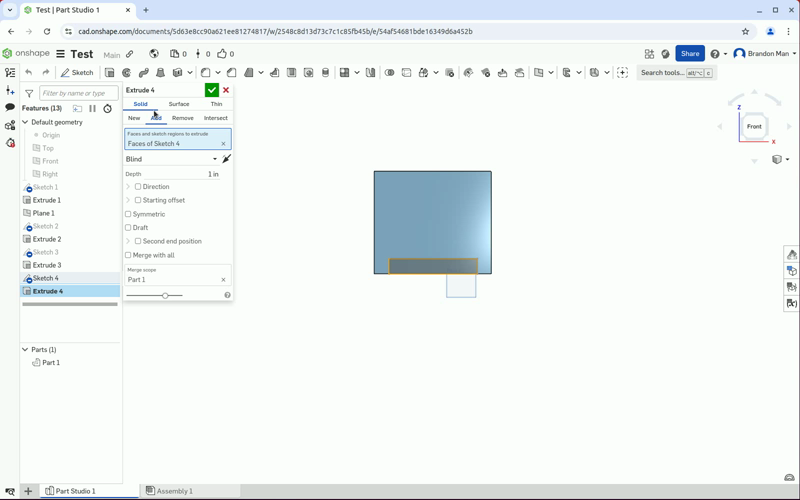
mouse_move(186, 120)
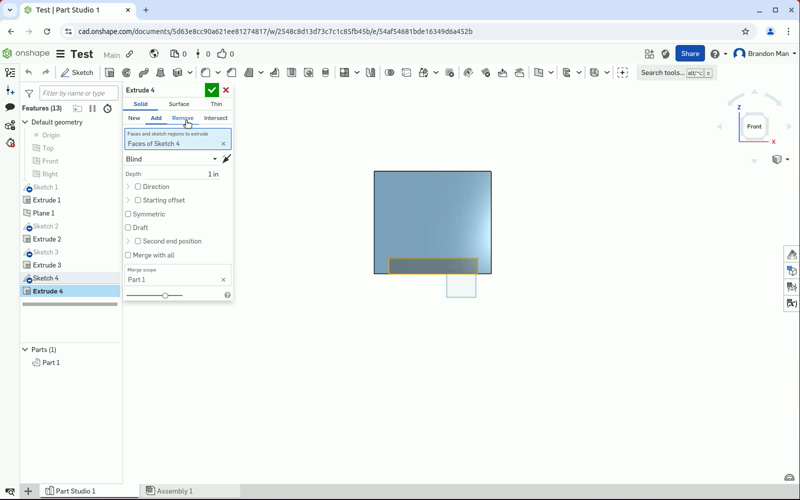
click(186, 120)
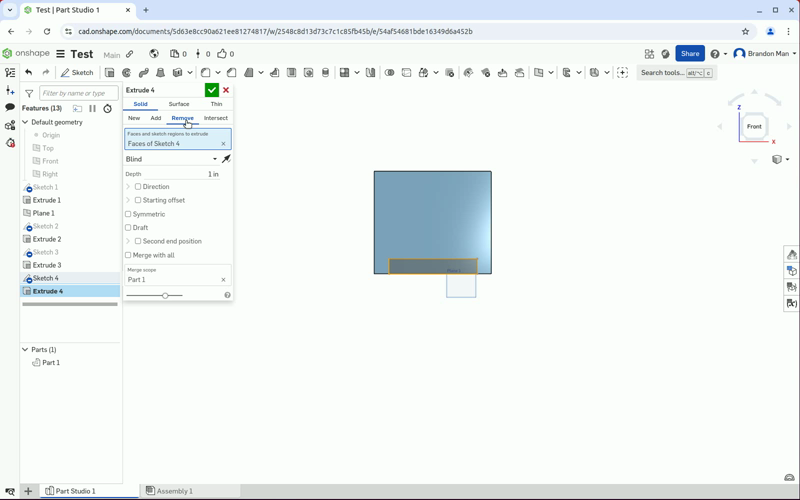
key(tab, 4)
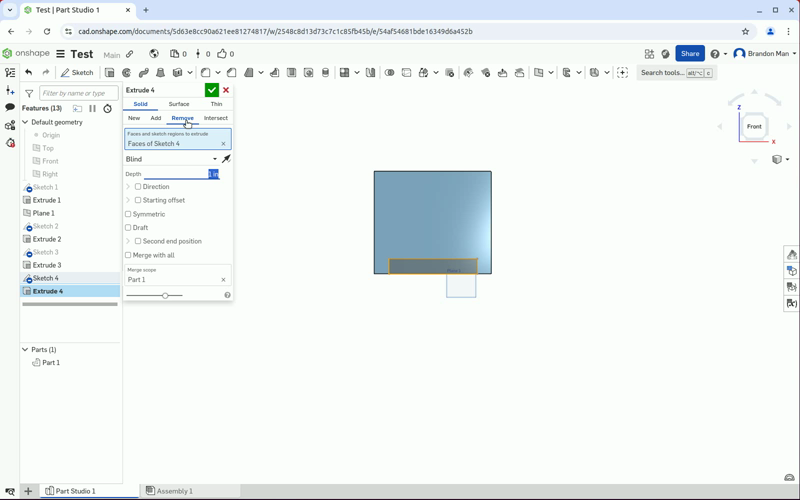
text(15.165)
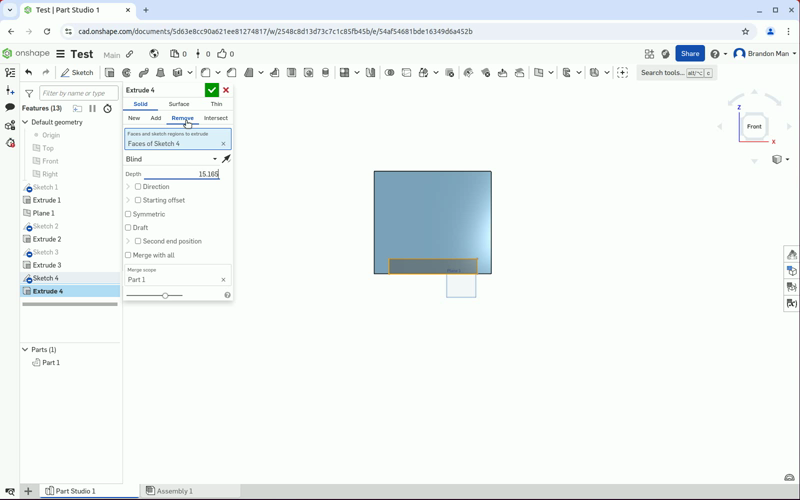
key(tab, 6)
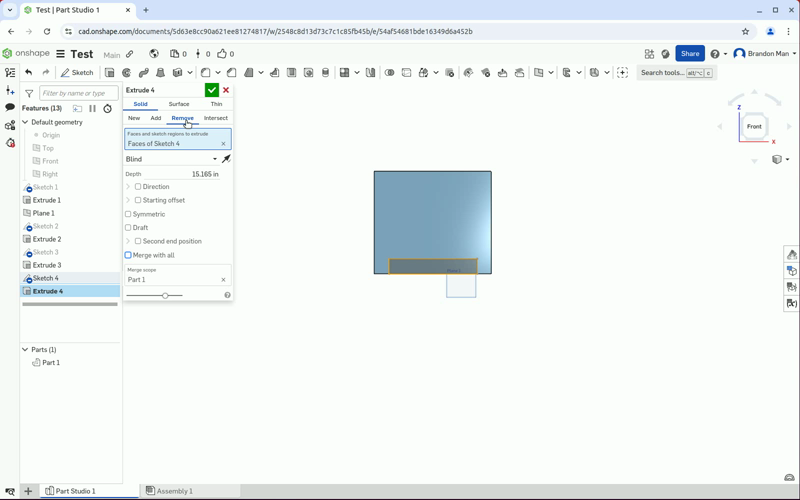
key(space)
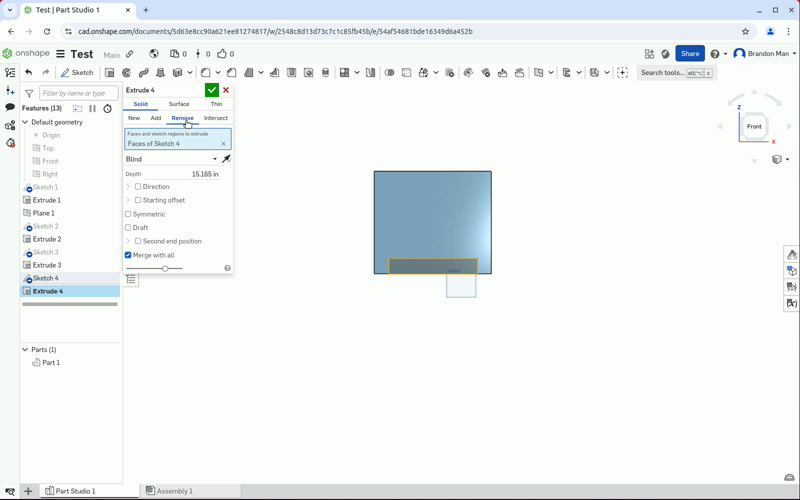
key(enter)
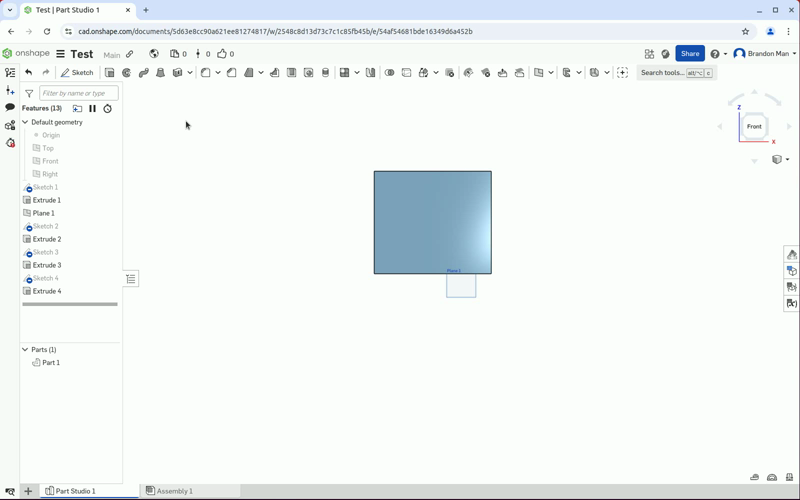
key(shift+h)
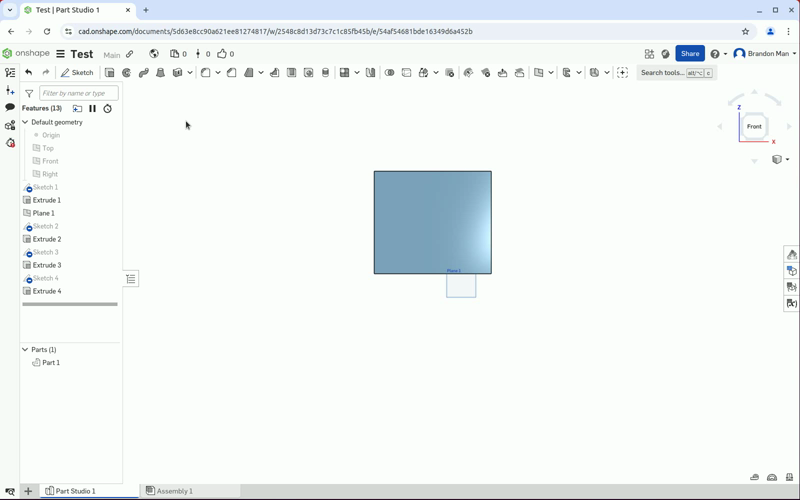
key(shift+h)
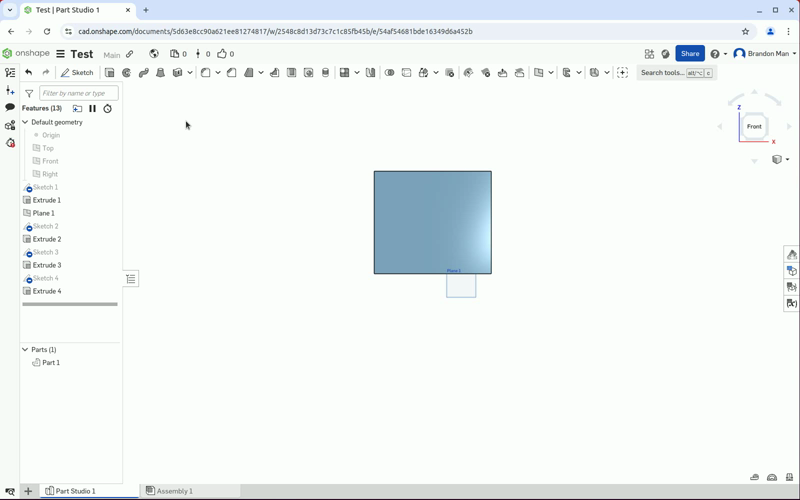
mouse_move(73, 189)
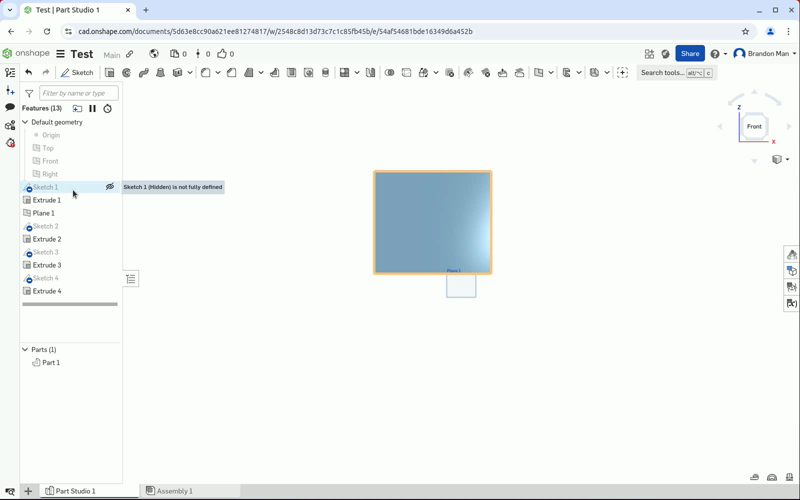
click(73, 189)
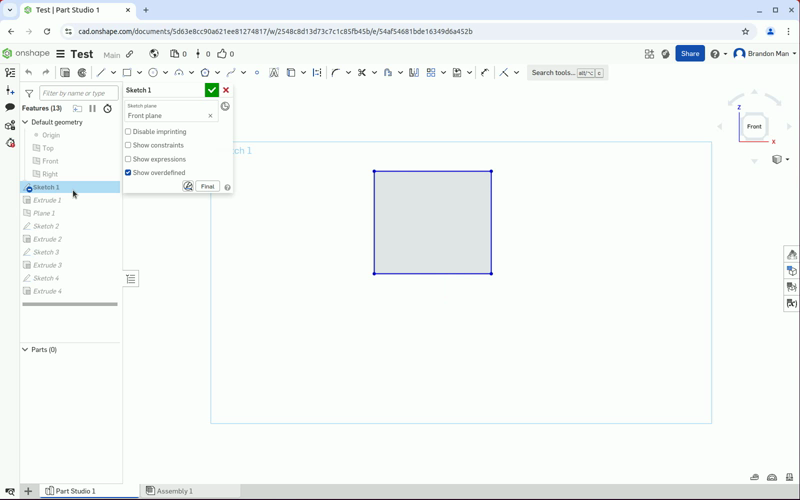
mouse_move(229, 92)
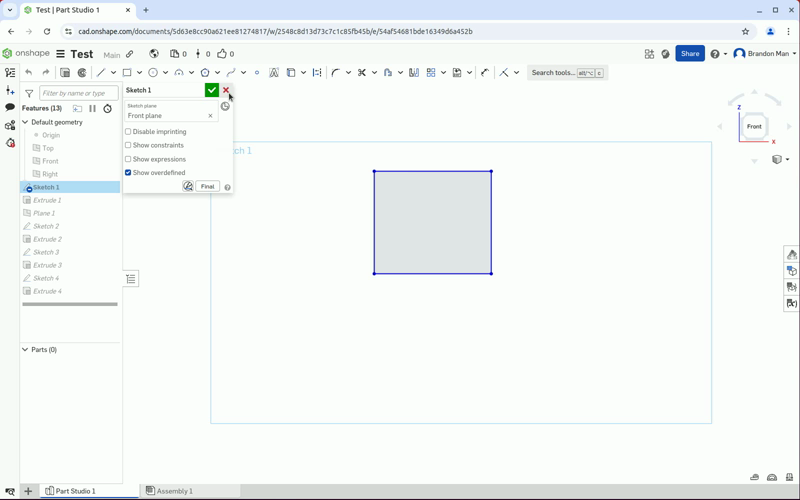
click(229, 92)
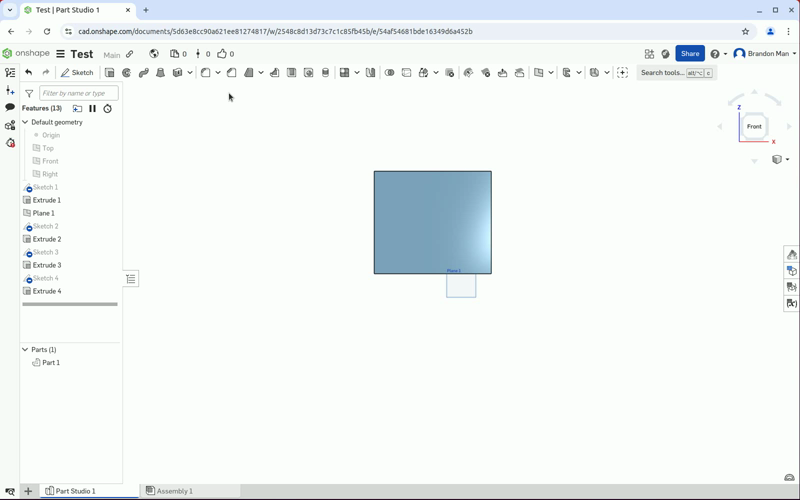
mouse_move(73, 352)
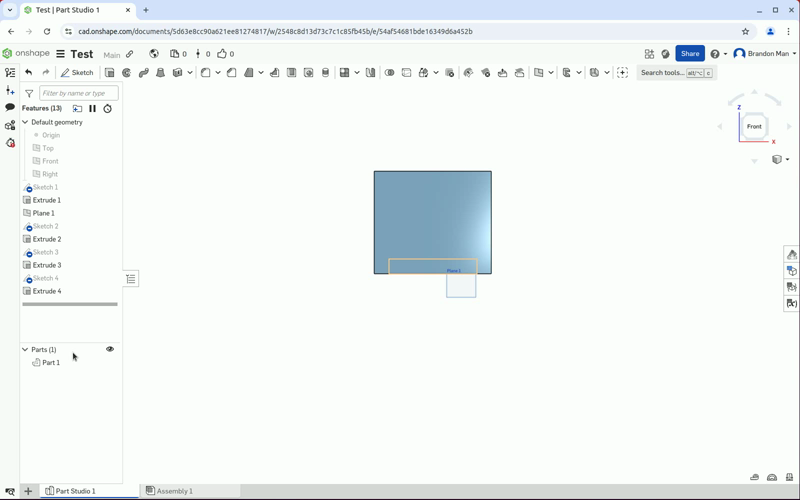
key(y)
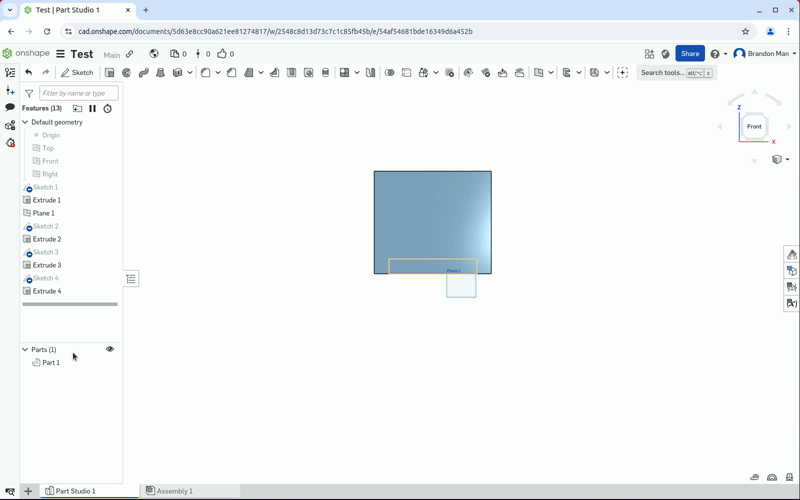
key(shift+p)
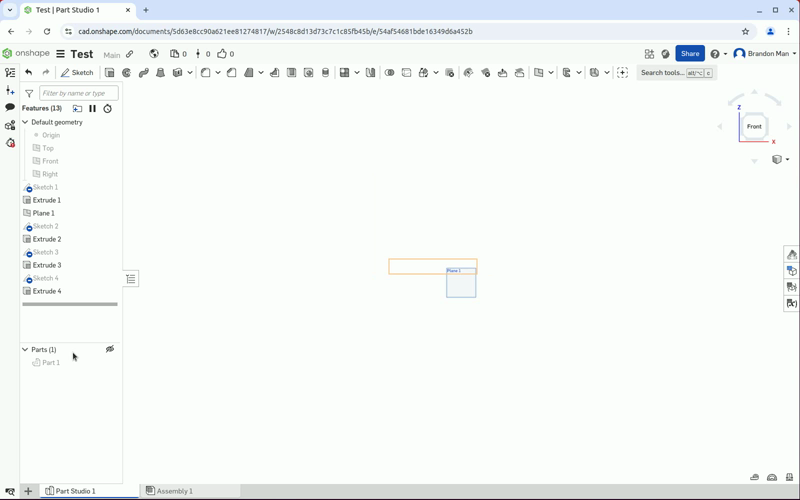
key(space)
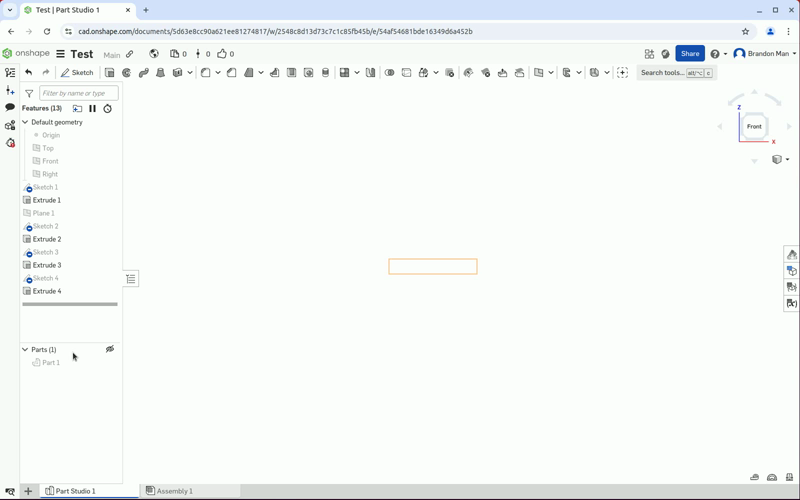
key_down(shift)
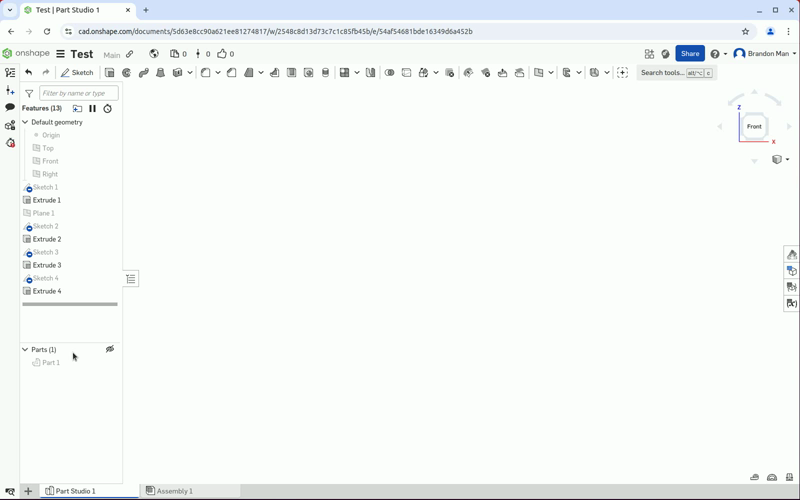
key(left)
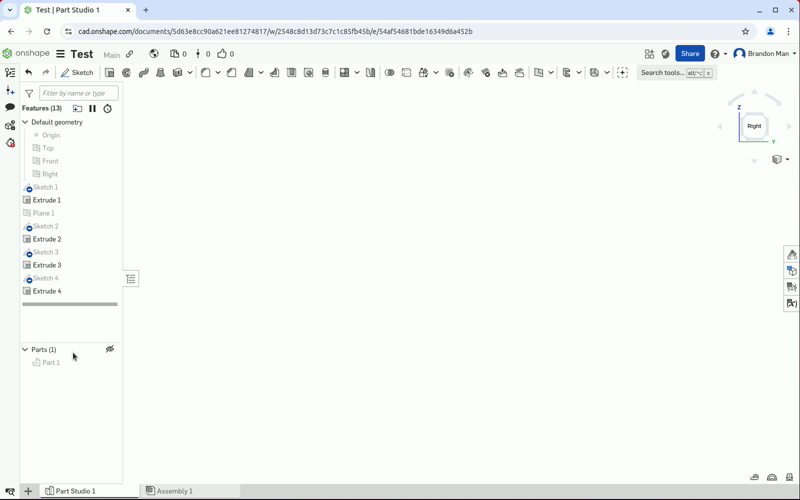
key_up(shift)
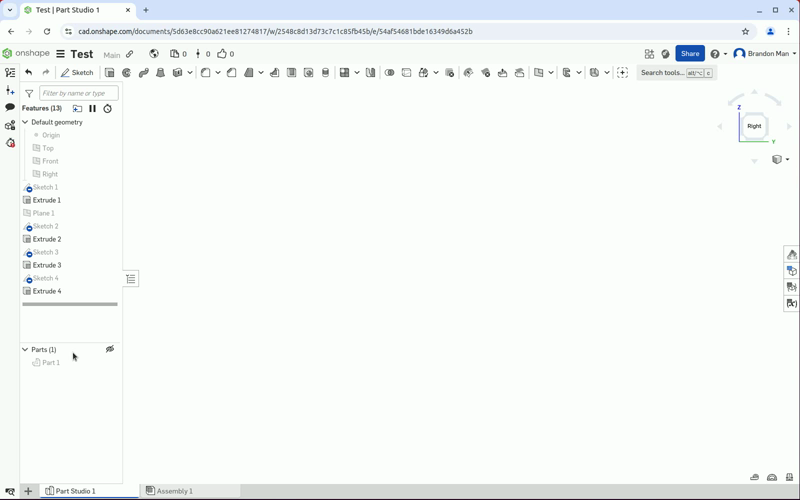
mouse_move(73, 352)
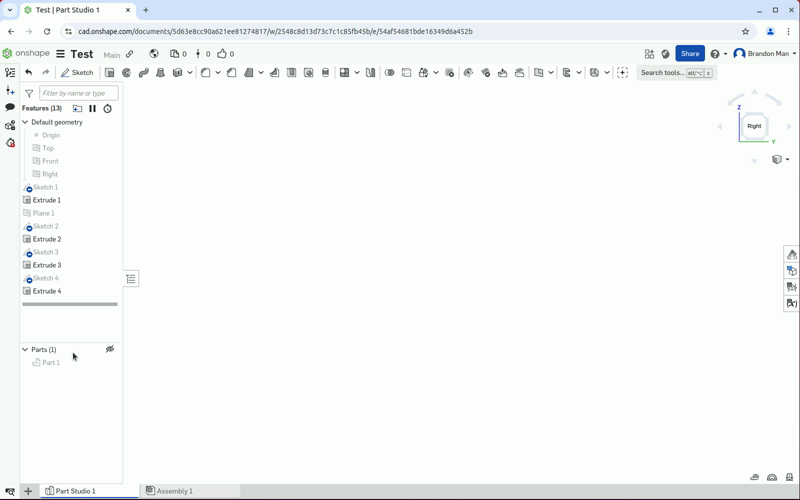
key(shift+y)
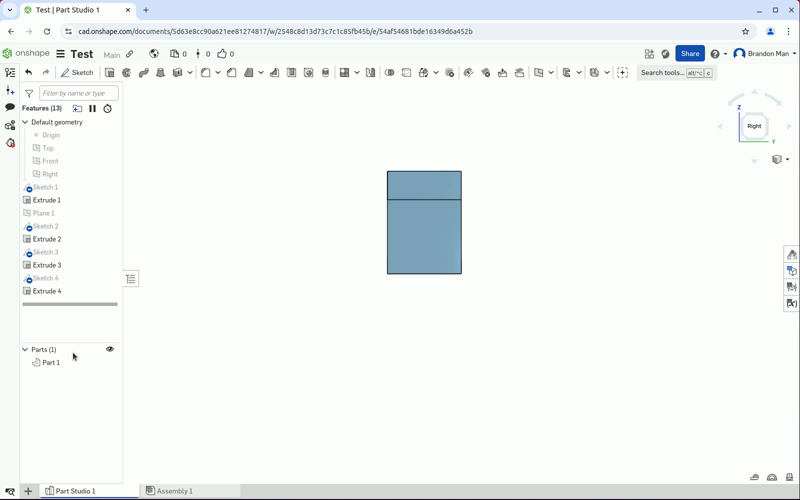
mouse_move(541, 75)
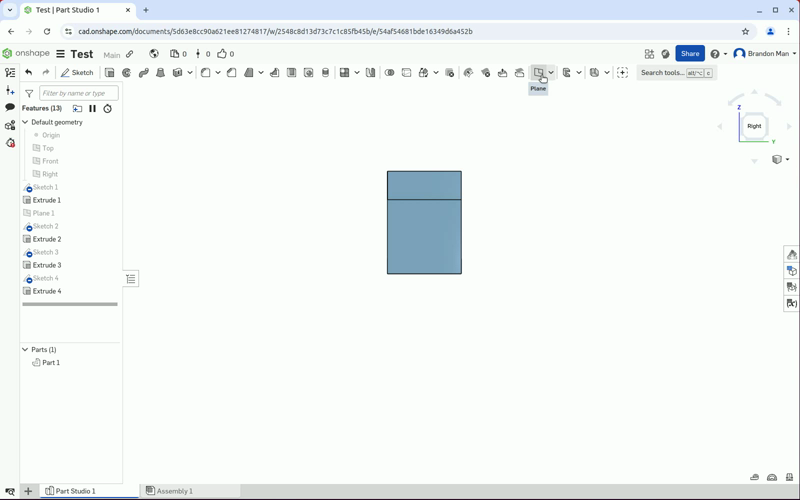
click(541, 75)
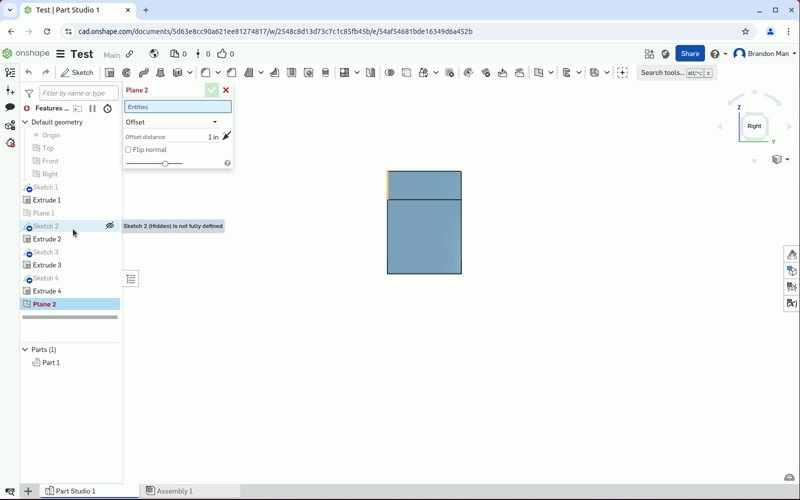
scroll(3)
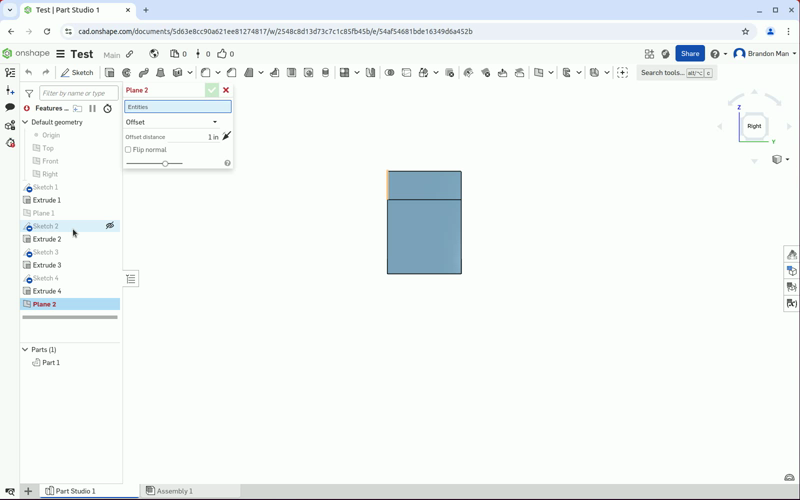
mouse_move(73, 176)
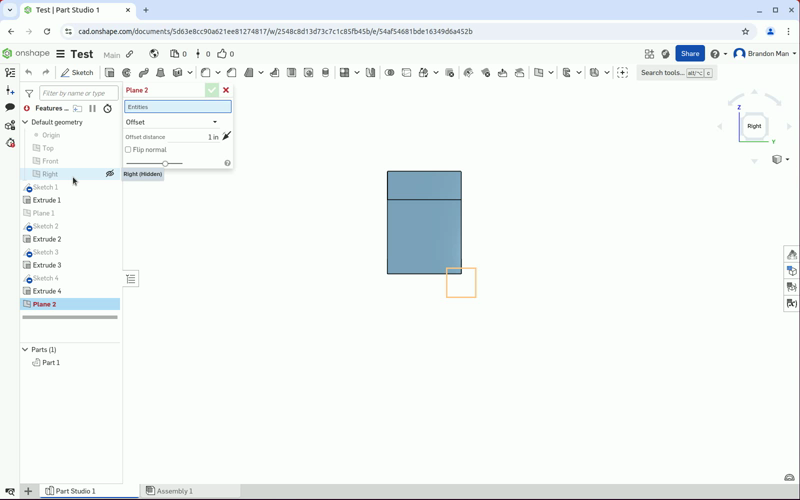
click(73, 176)
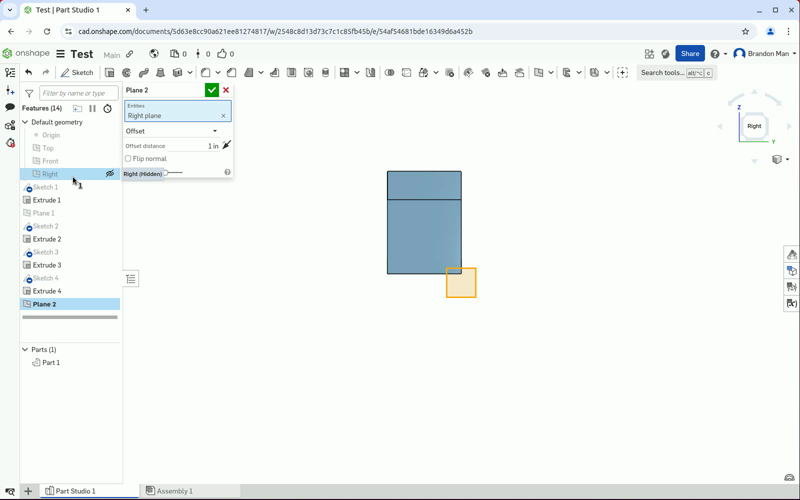
key(tab, 2)
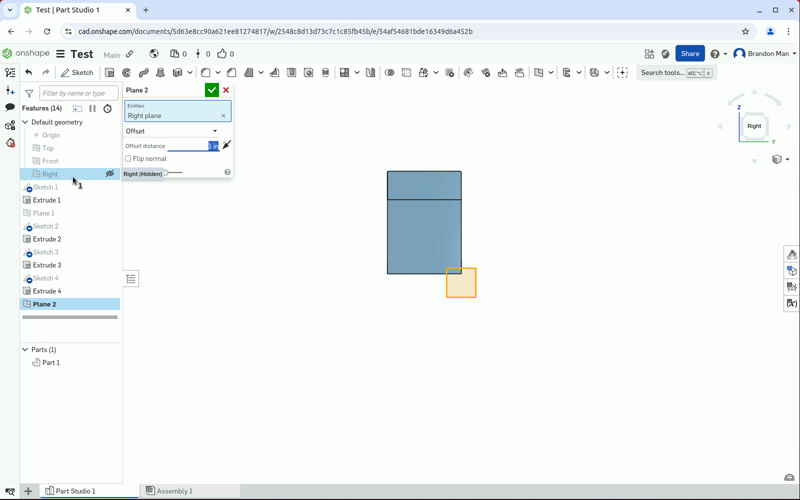
text(6.501)
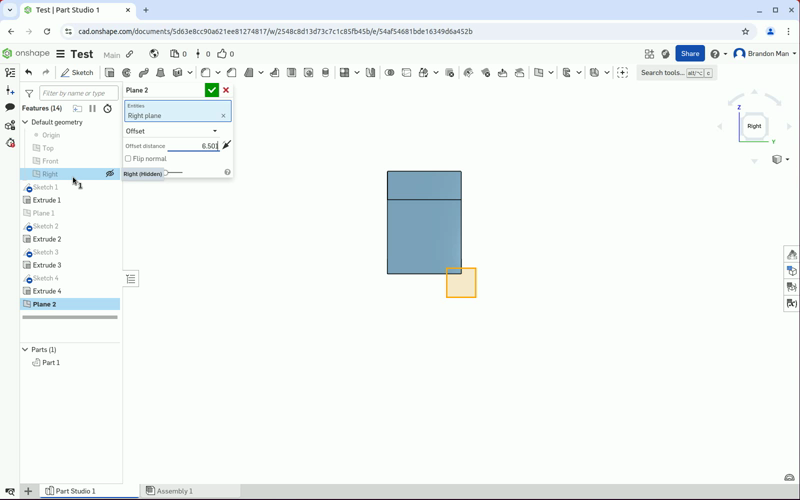
key(enter, 2)
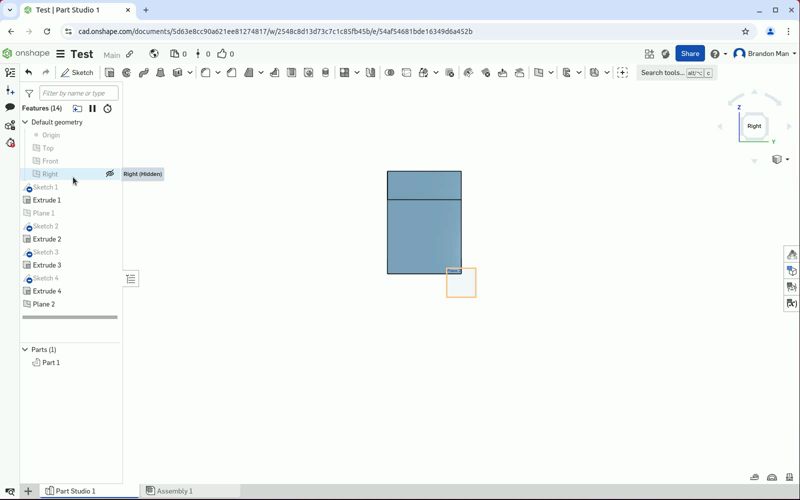
key(shift+s)
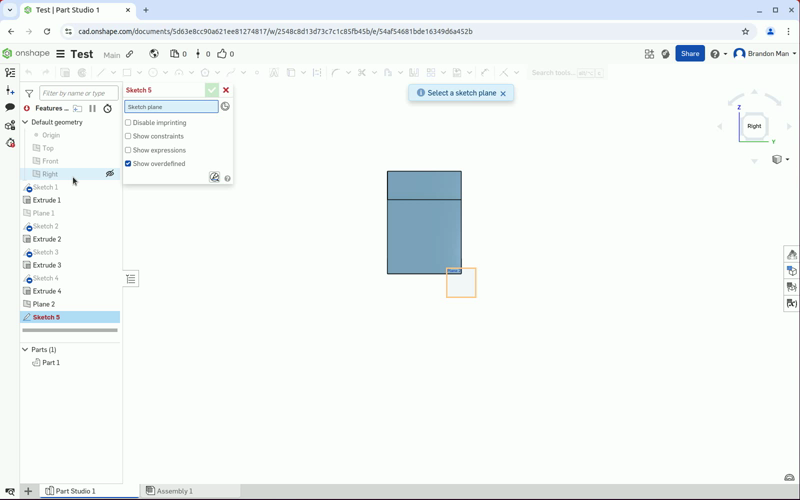
mouse_move(73, 306)
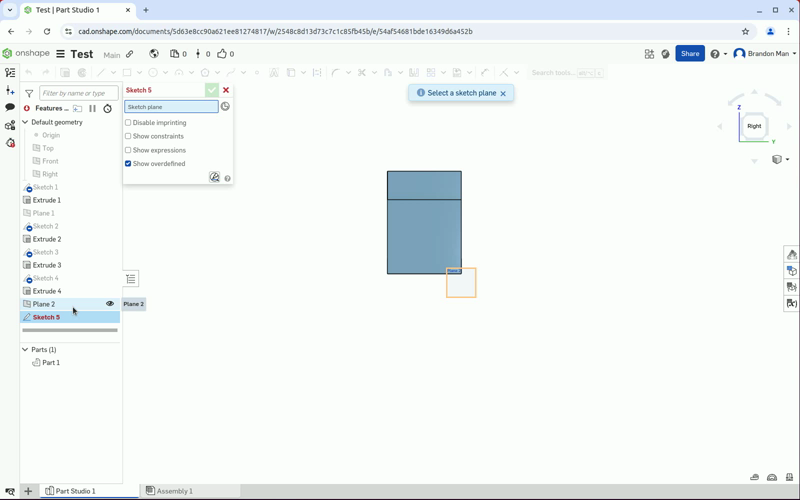
click(73, 306)
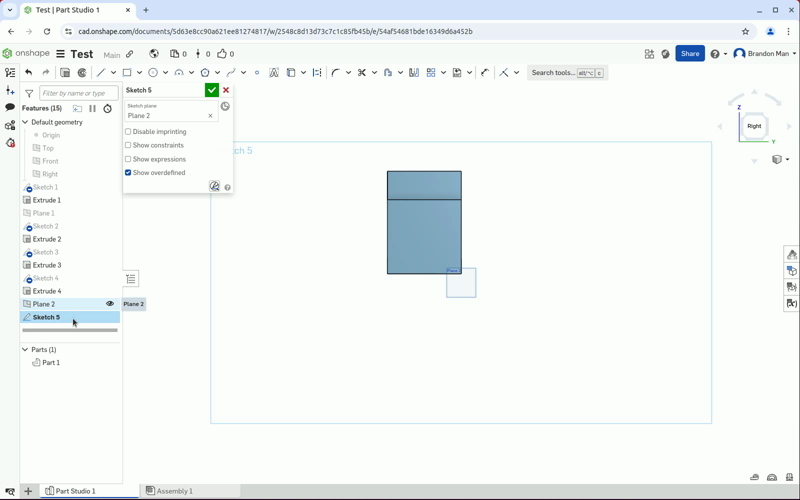
mouse_move(73, 352)
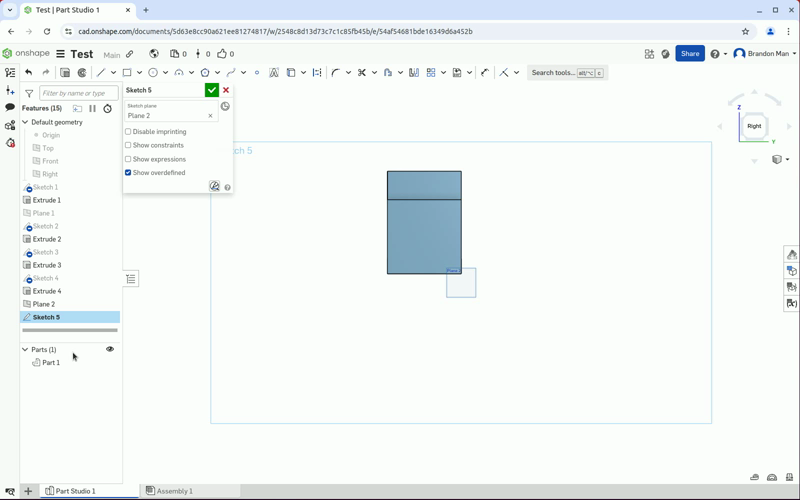
key(y)
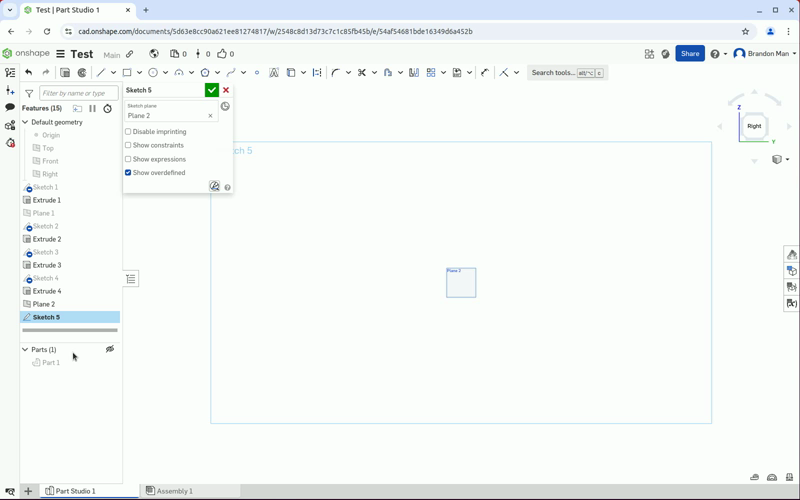
key(l)
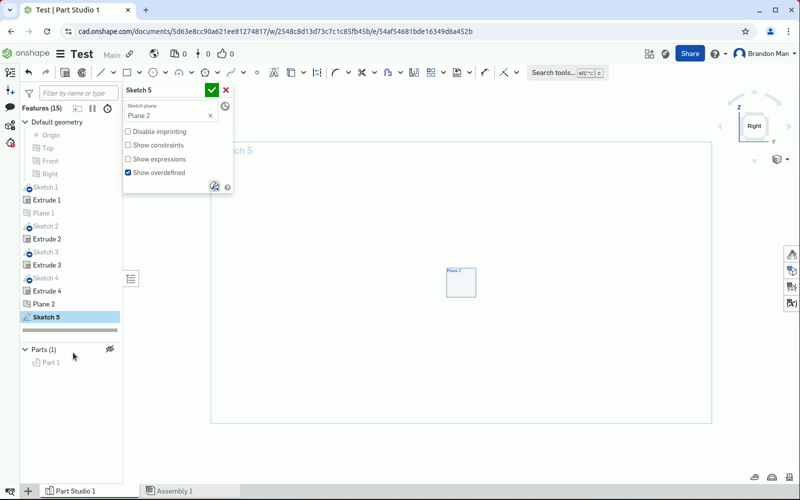
key_down(shift)
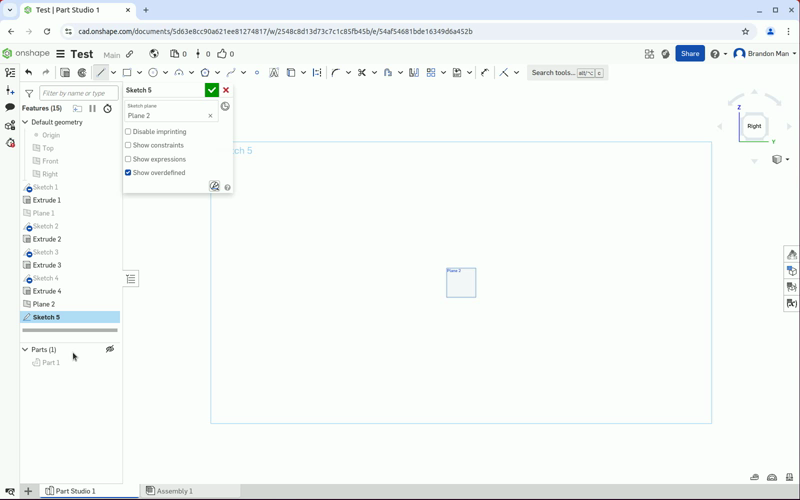
mouse_move(404, 255)
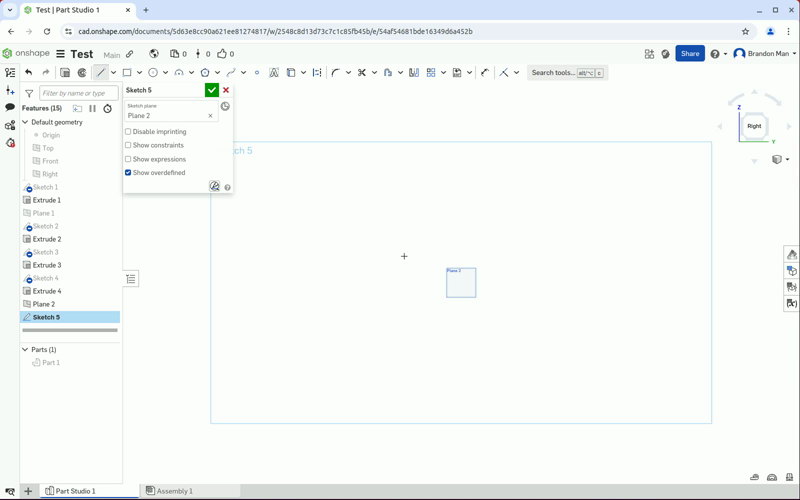
click(404, 255)
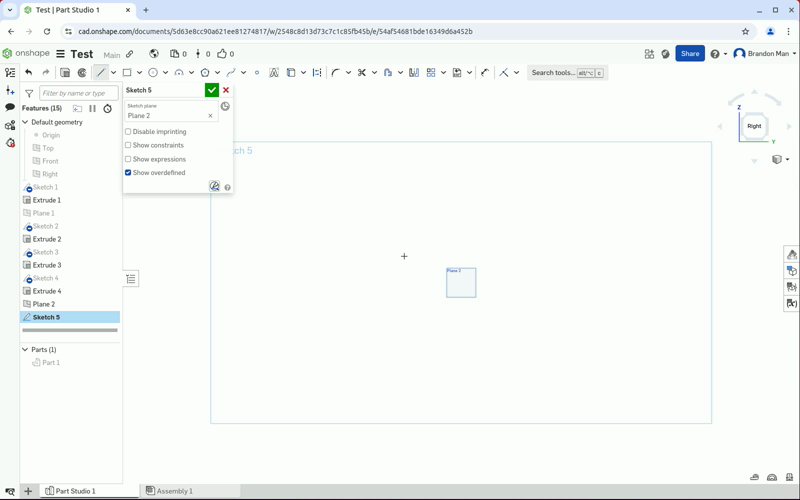
key_up(shift)
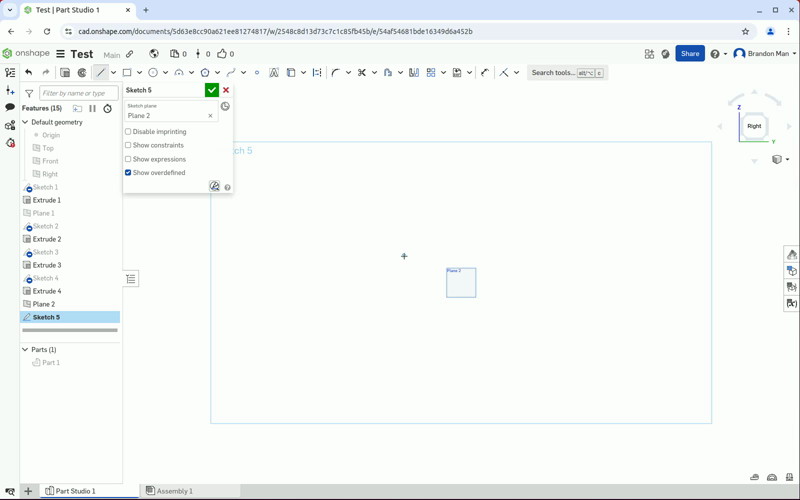
key_down(shift)
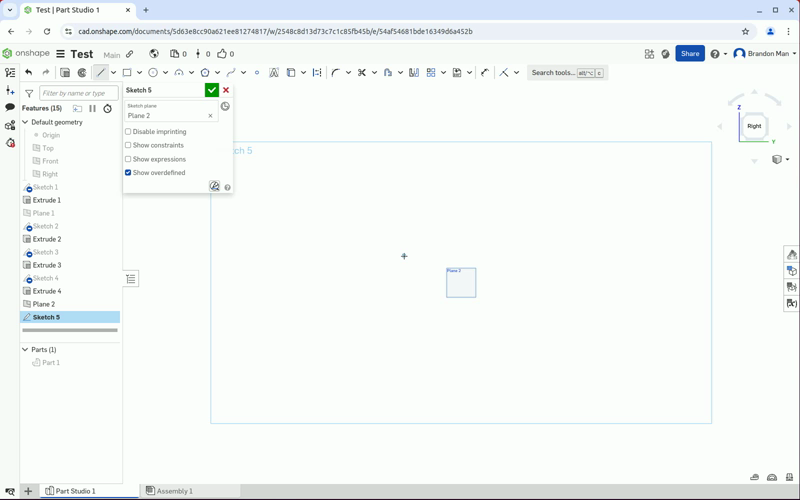
mouse_move(434, 255)
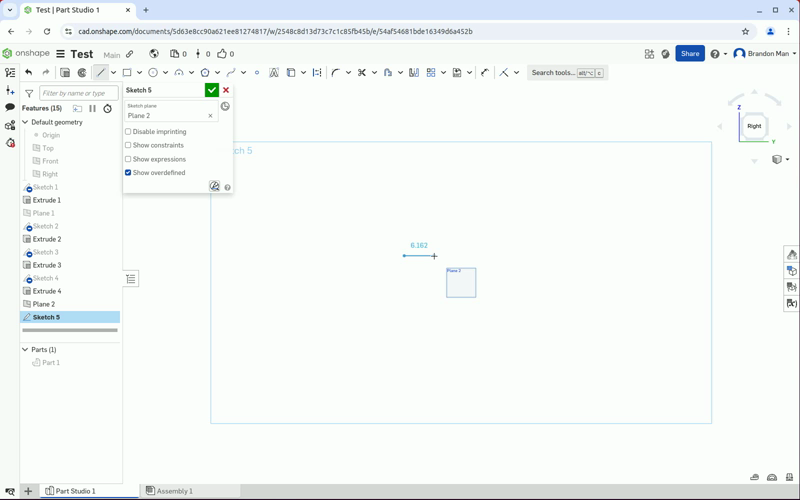
mouse_move(446, 255)
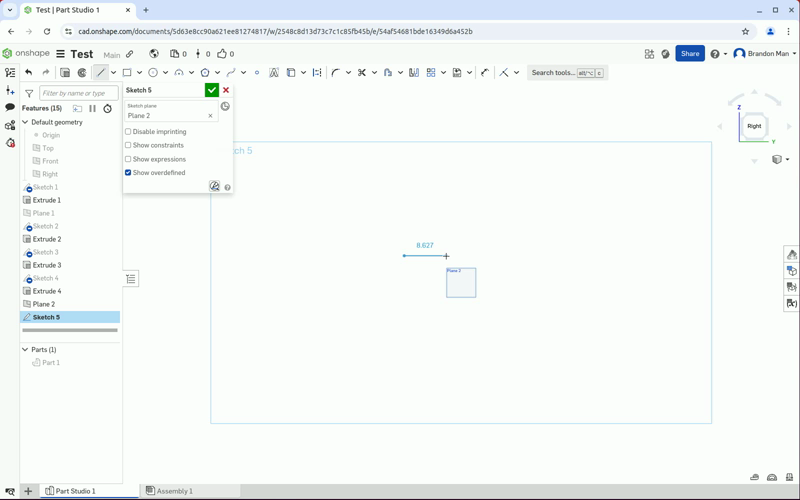
click(446, 255)
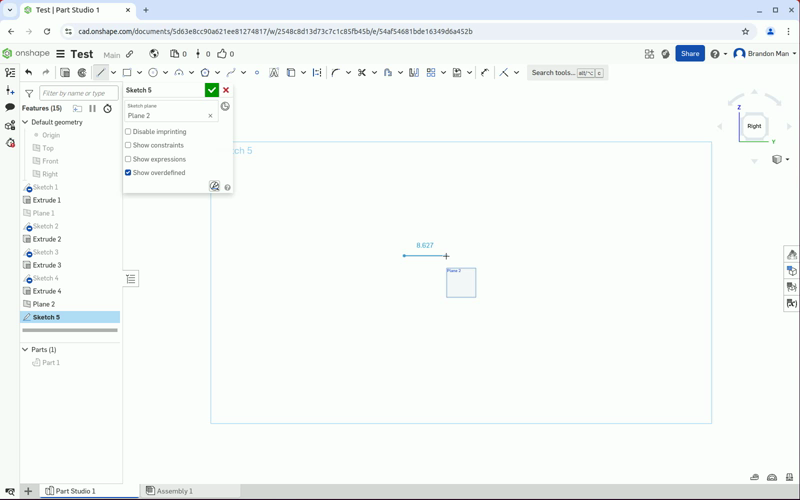
key_up(shift)
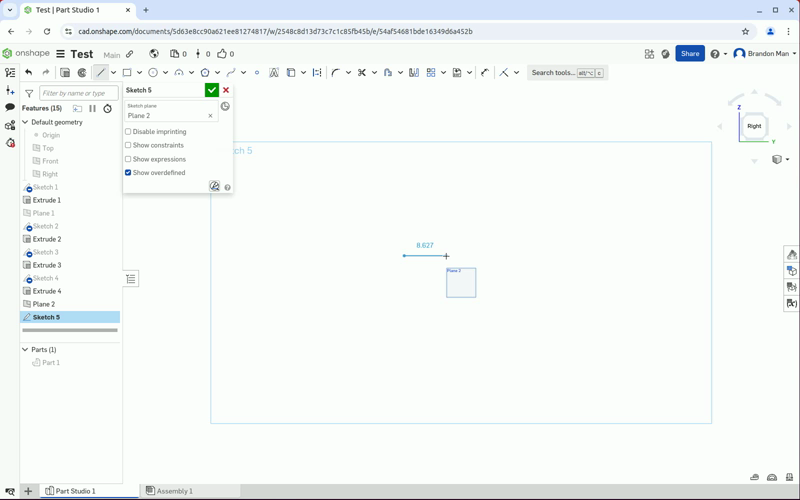
key_down(shift)
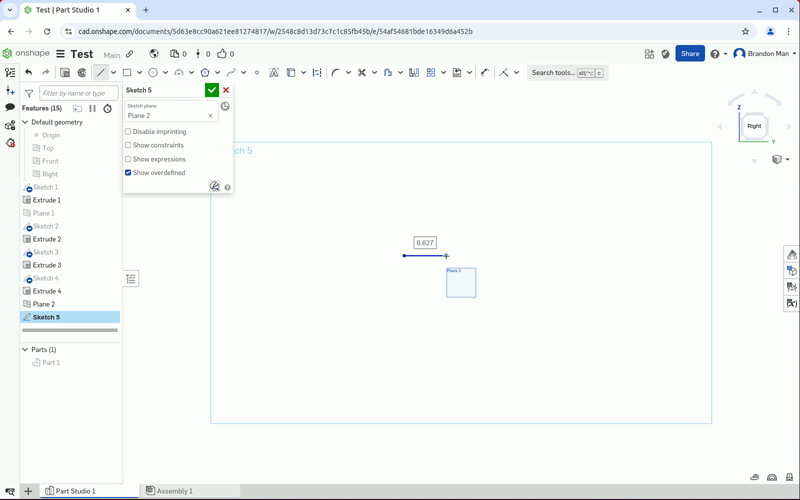
mouse_move(476, 255)
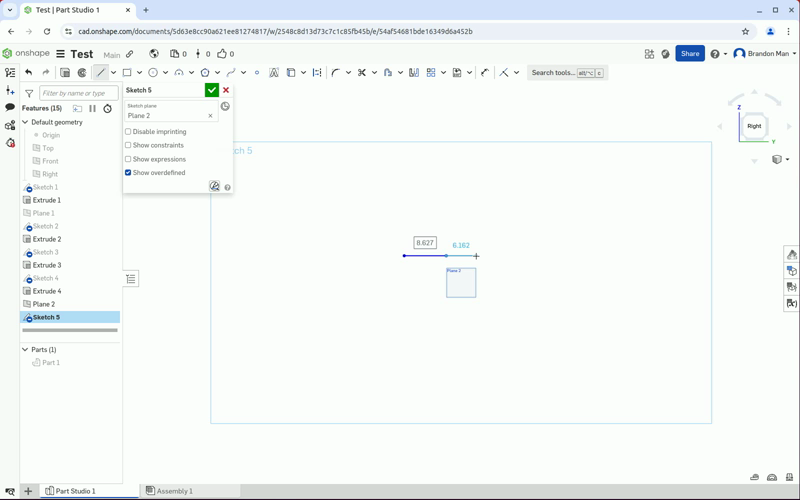
mouse_move(446, 234)
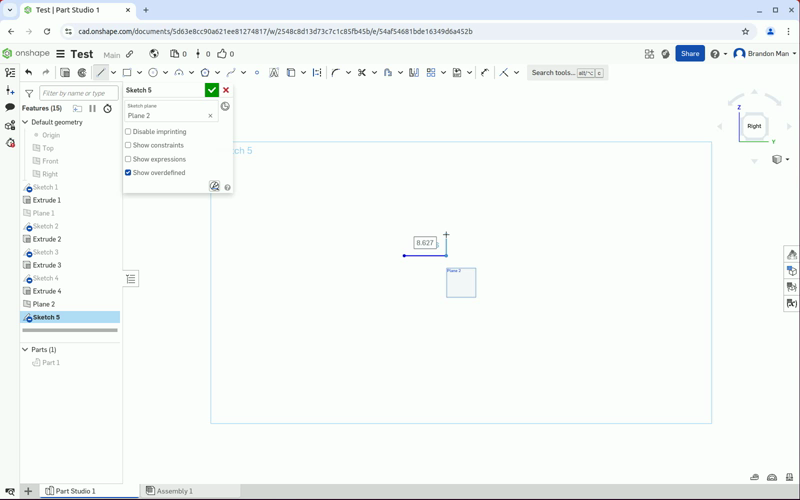
click(446, 234)
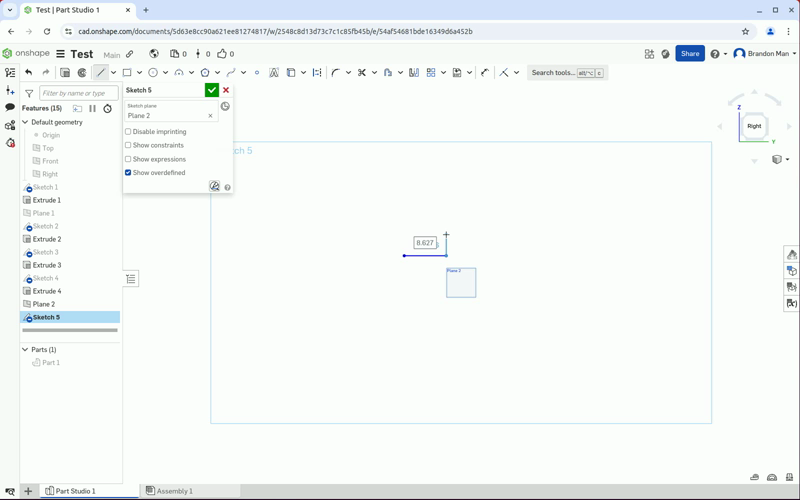
key_up(shift)
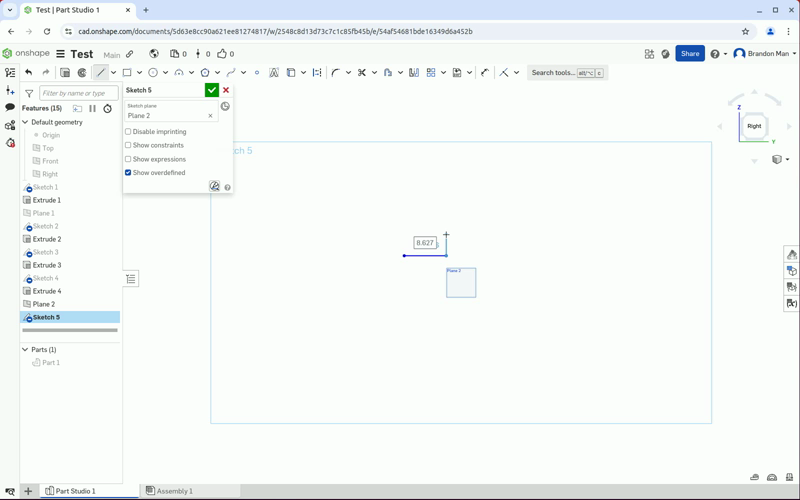
key_down(shift)
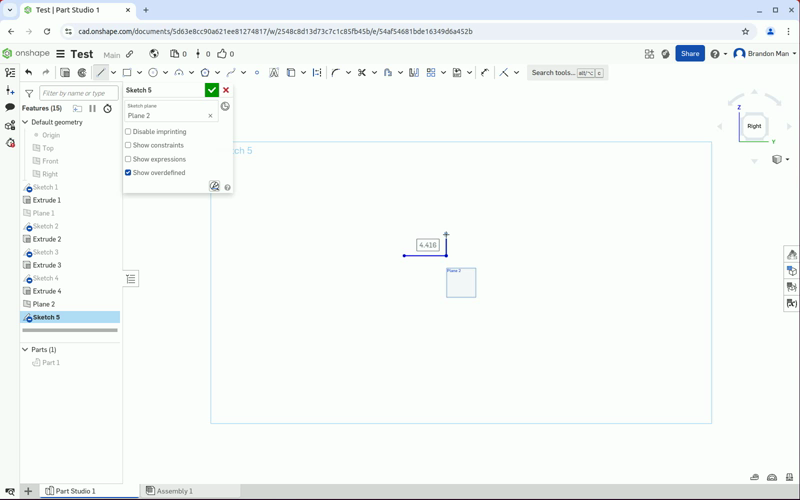
mouse_move(476, 234)
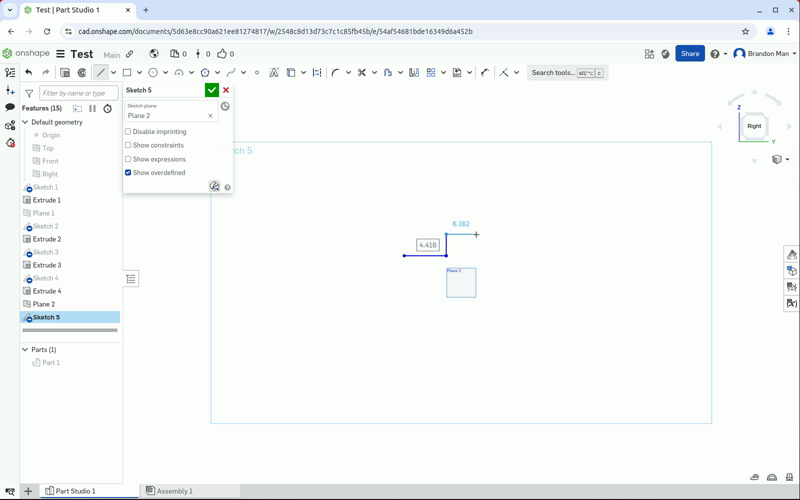
mouse_move(404, 234)
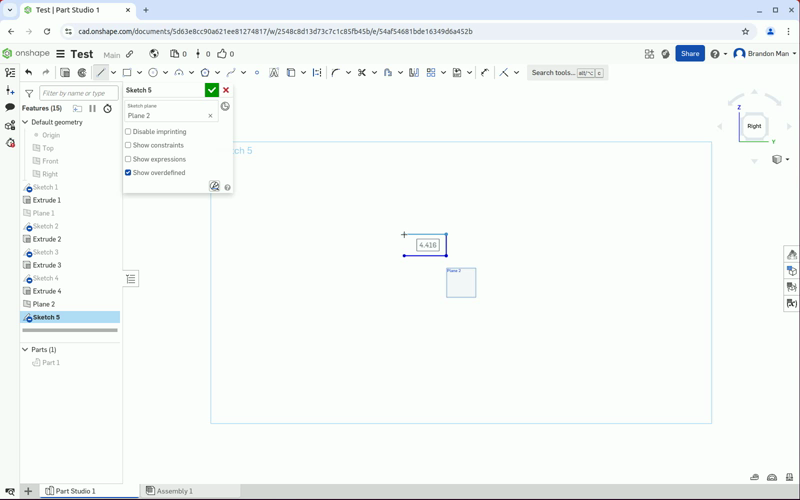
click(404, 234)
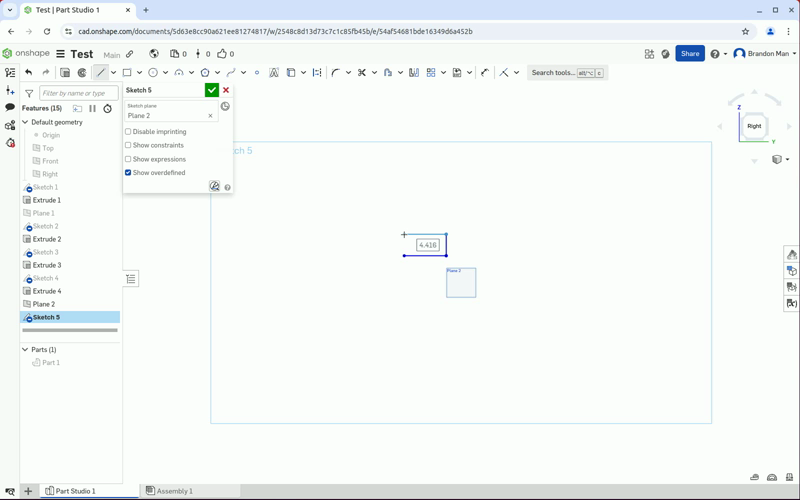
key_up(shift)
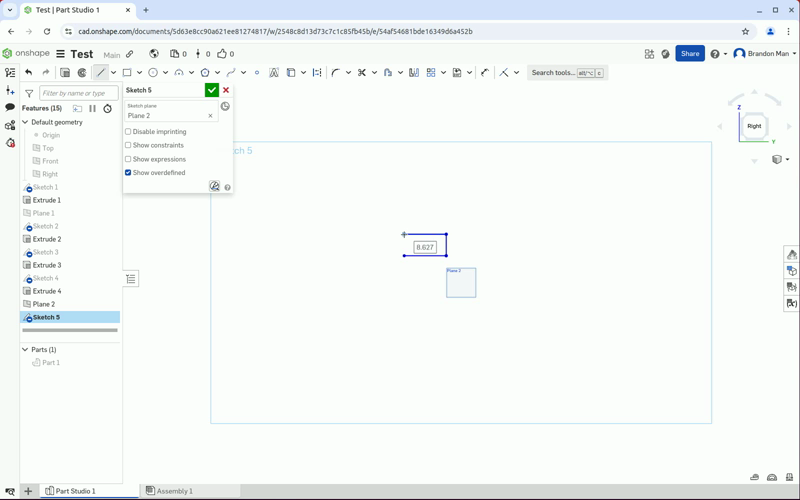
mouse_move(434, 234)
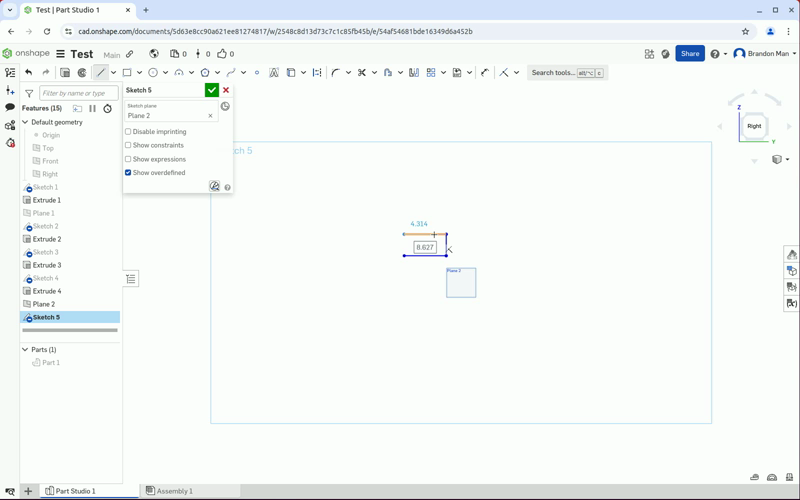
key_down(shift)
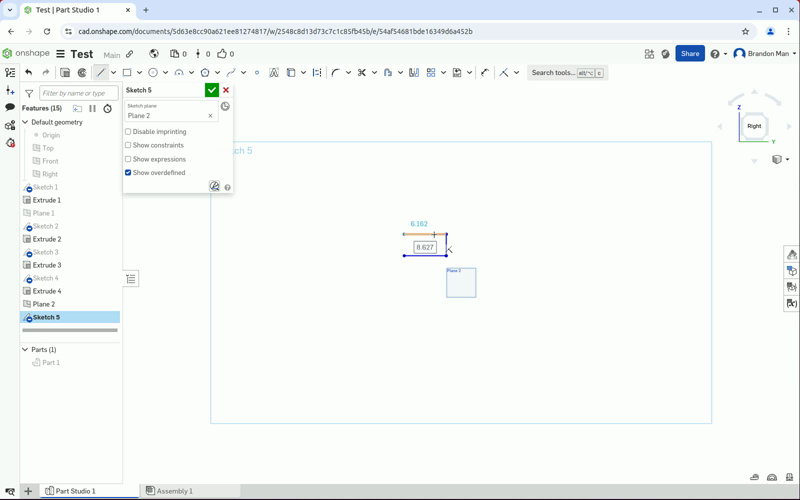
mouse_move(404, 255)
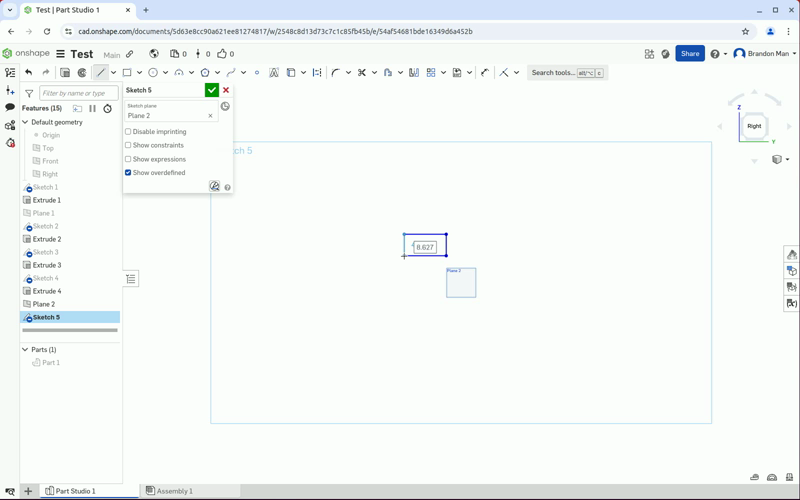
key_up(shift)
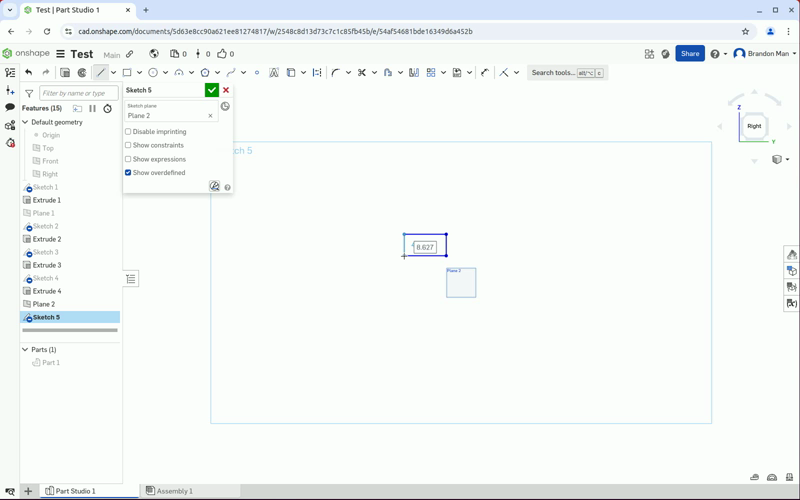
click(404, 255)
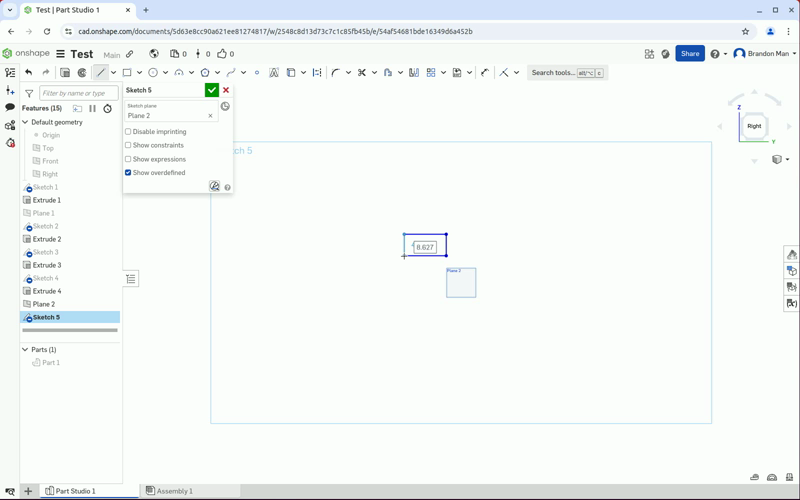
key(esc)
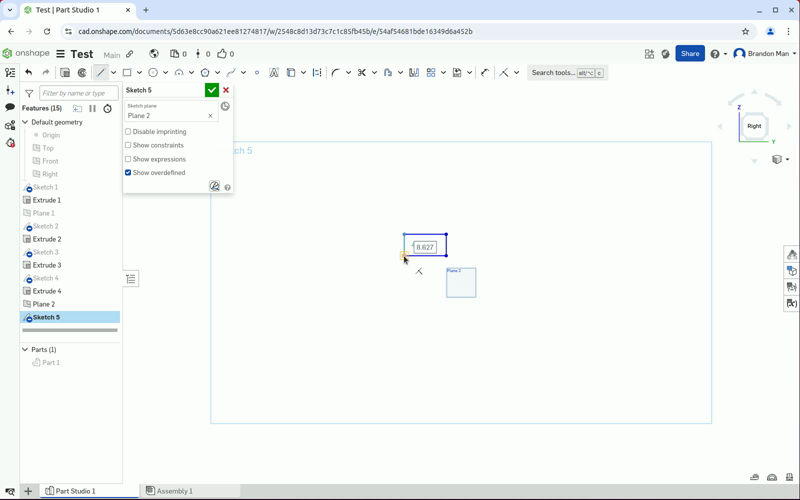
mouse_move(424, 244)
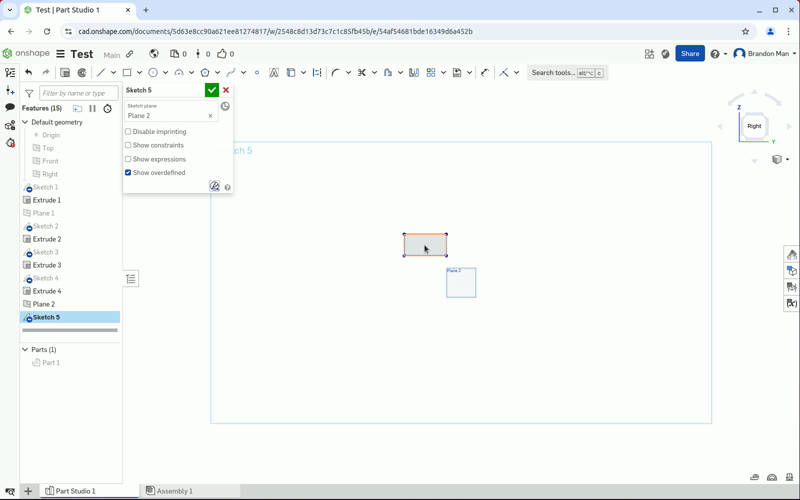
scroll(6)
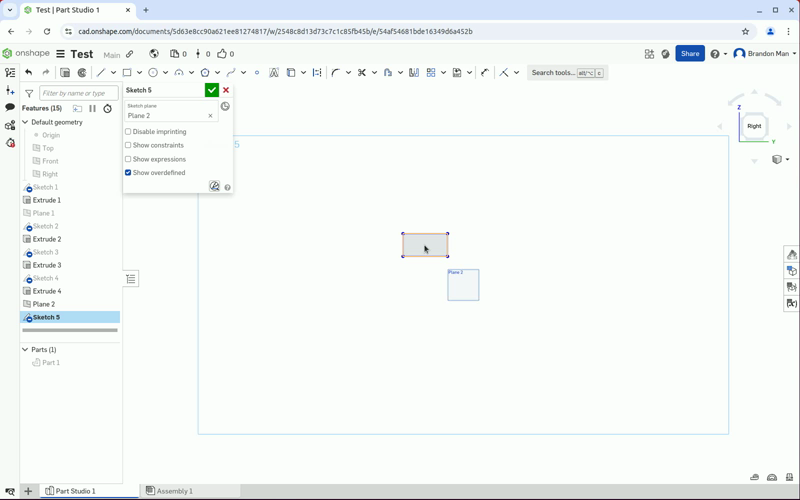
scroll(6)
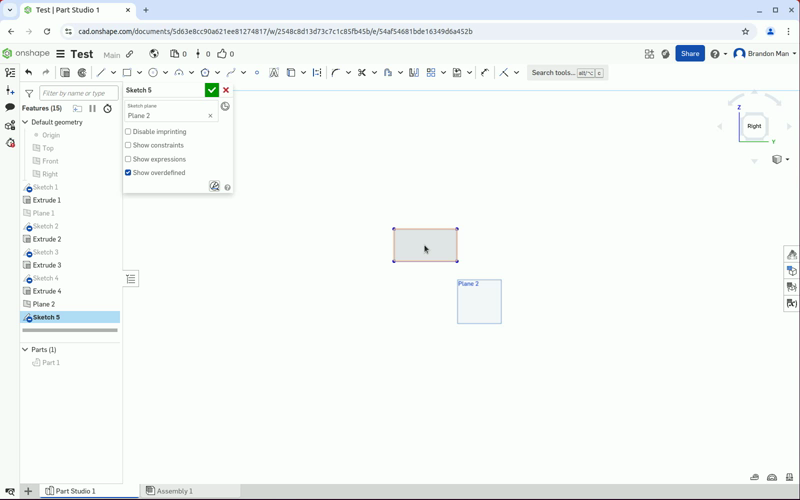
scroll(6)
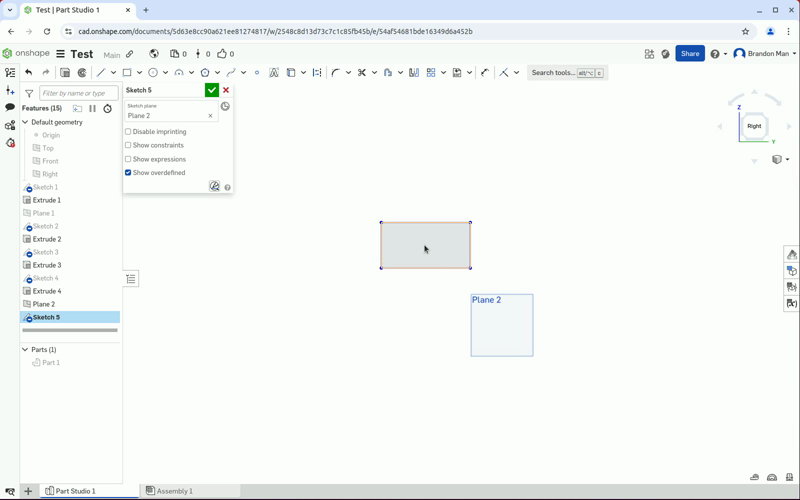
scroll(6)
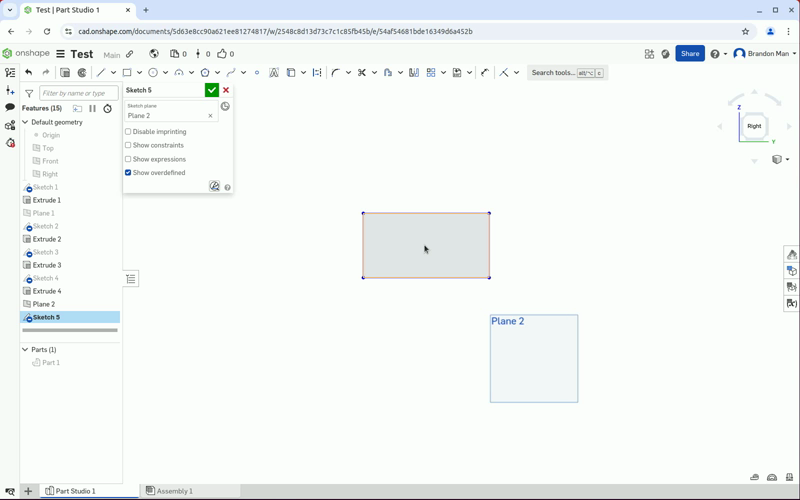
scroll(6)
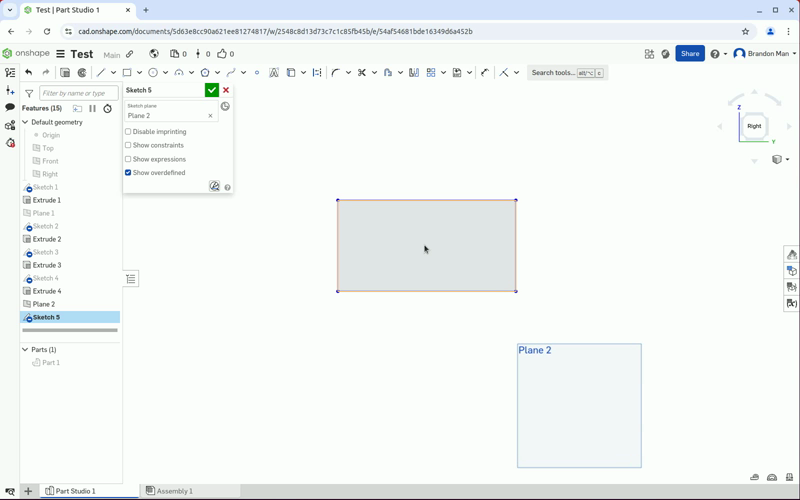
scroll(6)
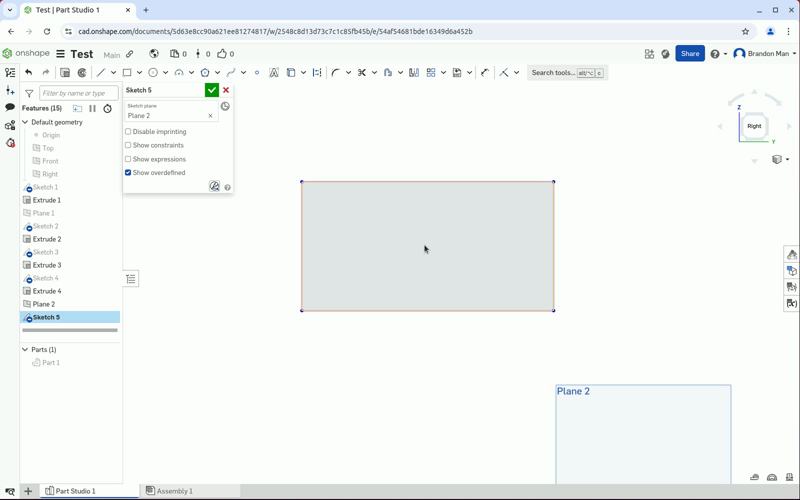
scroll(6)
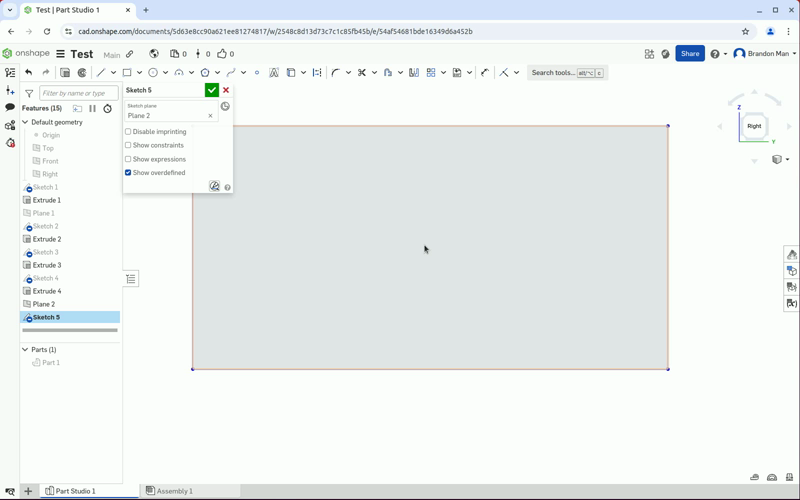
click(424, 244)
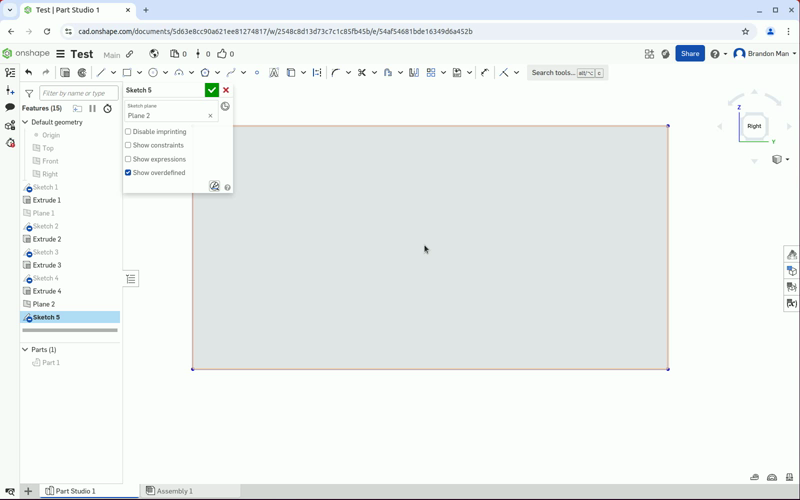
scroll(-6)
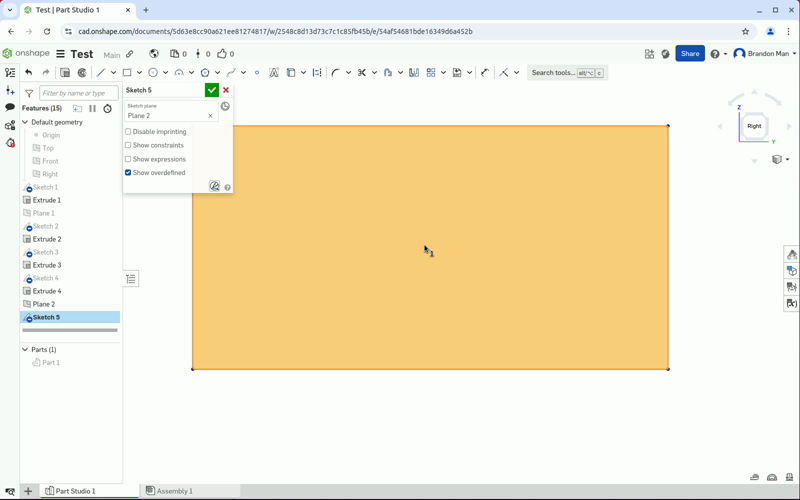
scroll(-6)
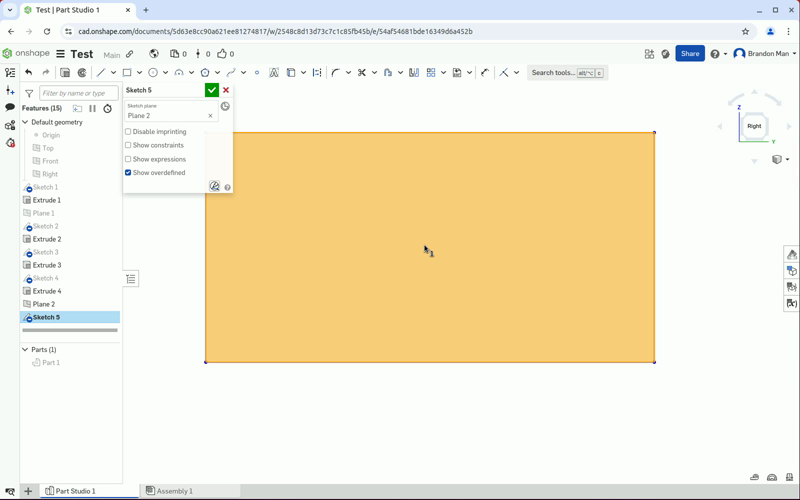
scroll(-6)
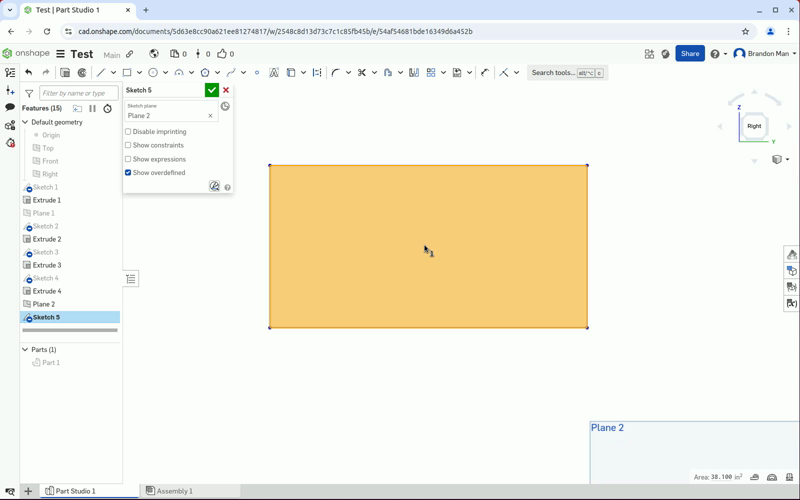
scroll(-6)
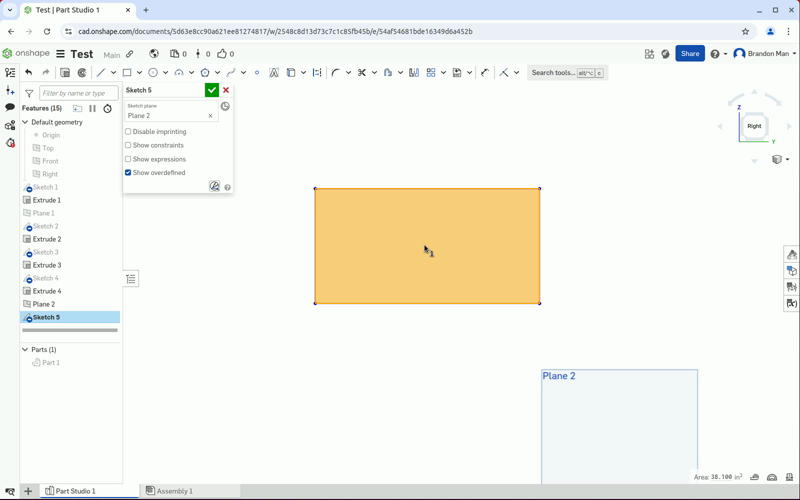
scroll(-6)
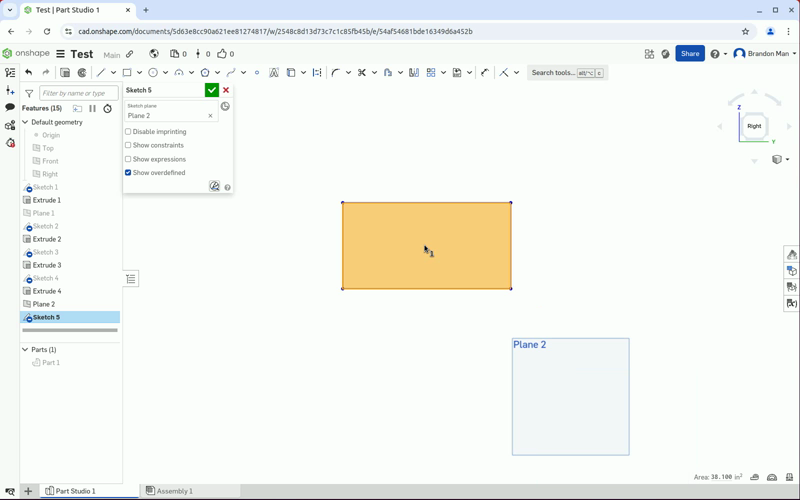
scroll(-6)
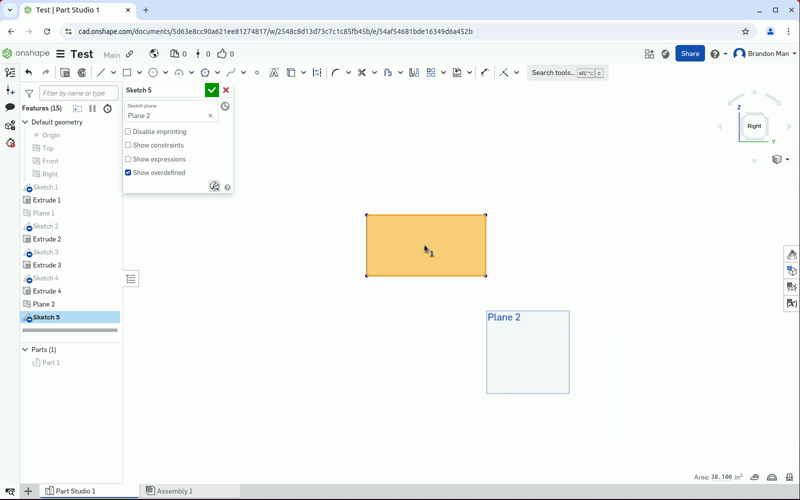
scroll(-6)
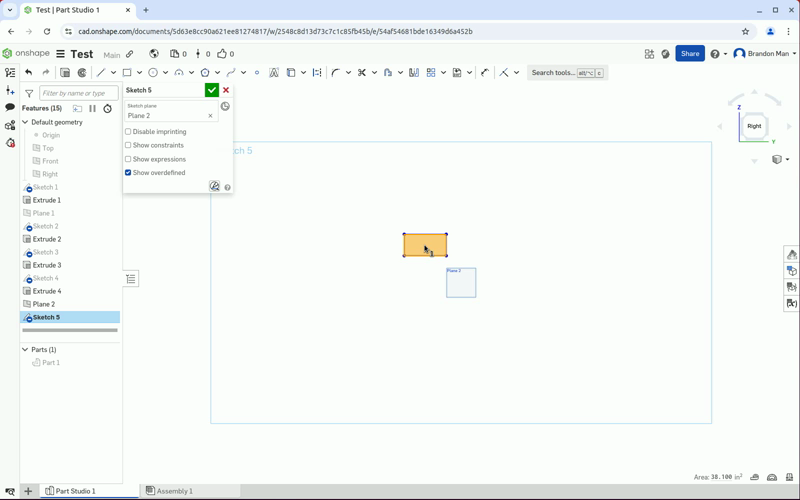
mouse_move(73, 352)
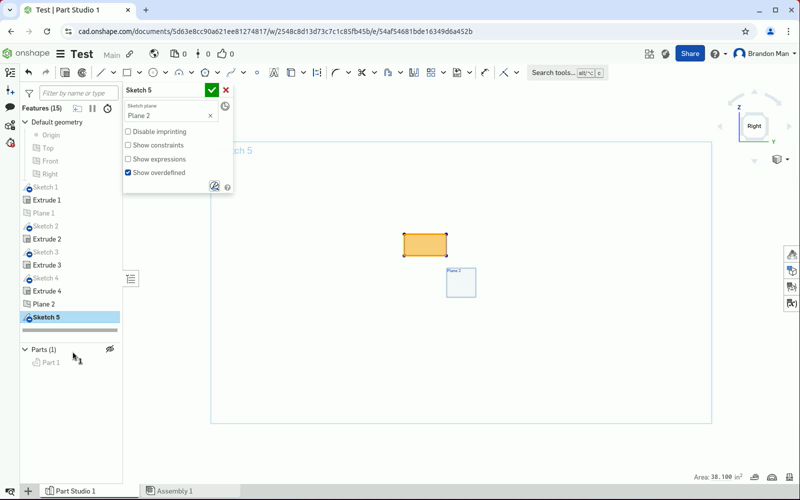
key(shift+y)
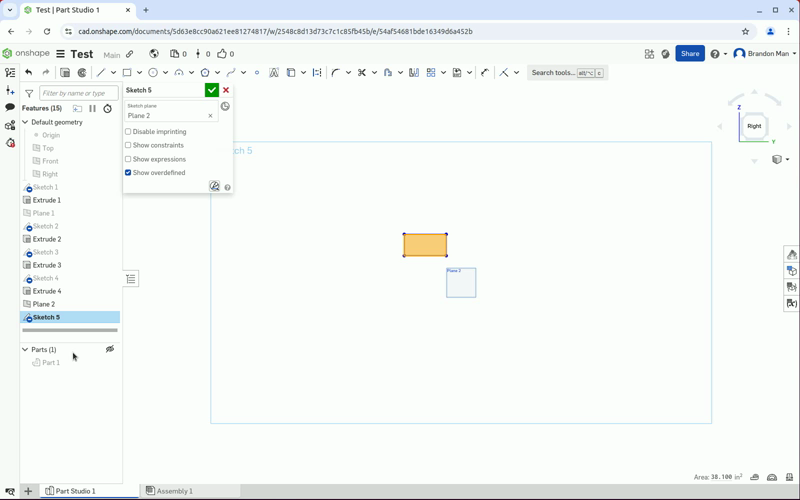
key(shift+e)
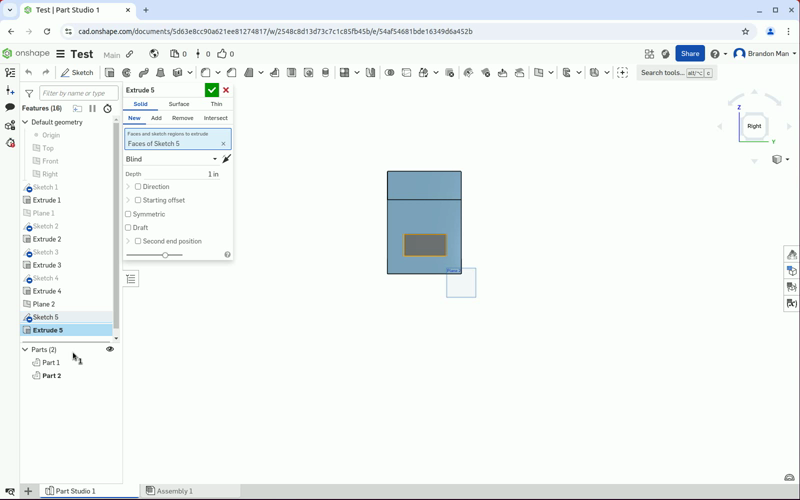
mouse_move(143, 106)
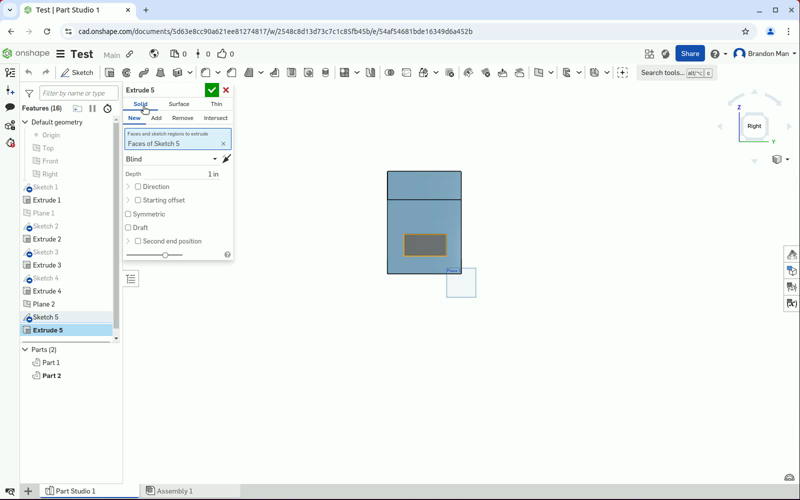
click(143, 106)
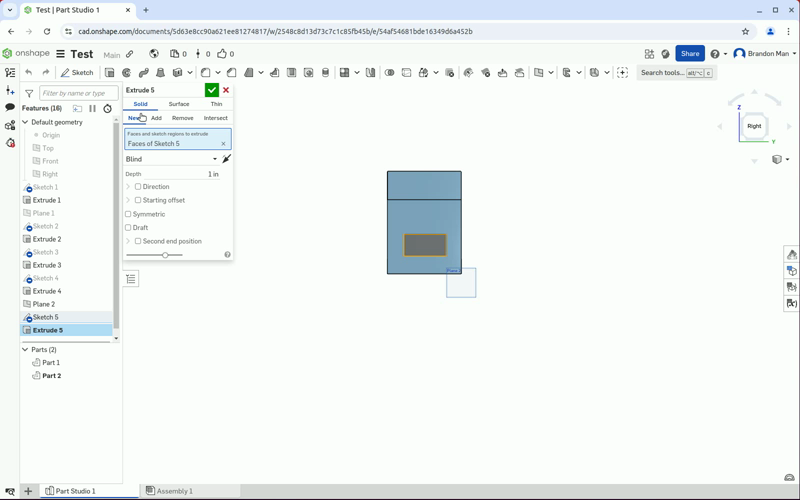
mouse_move(137, 120)
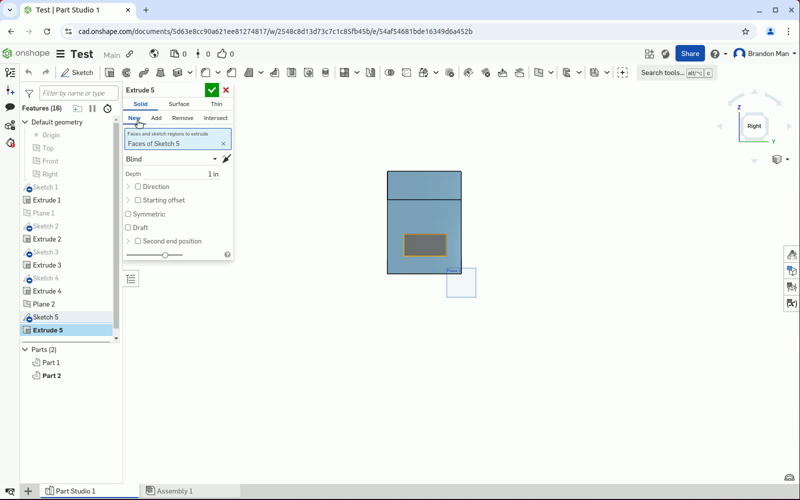
click(137, 120)
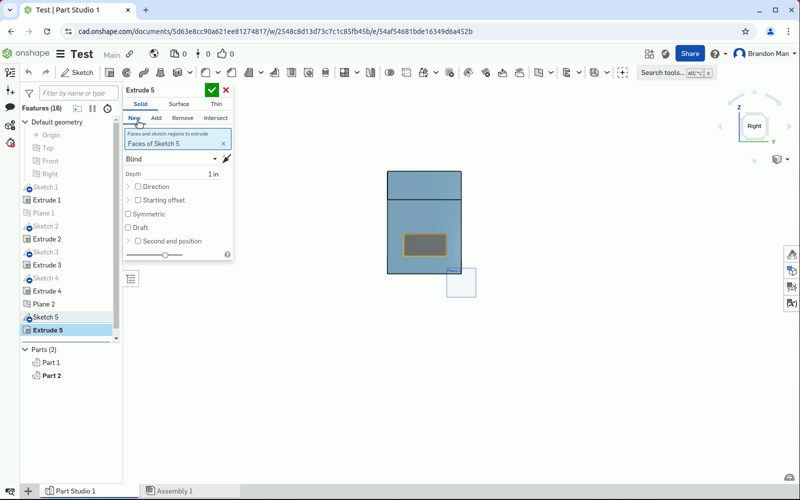
key(tab, 4)
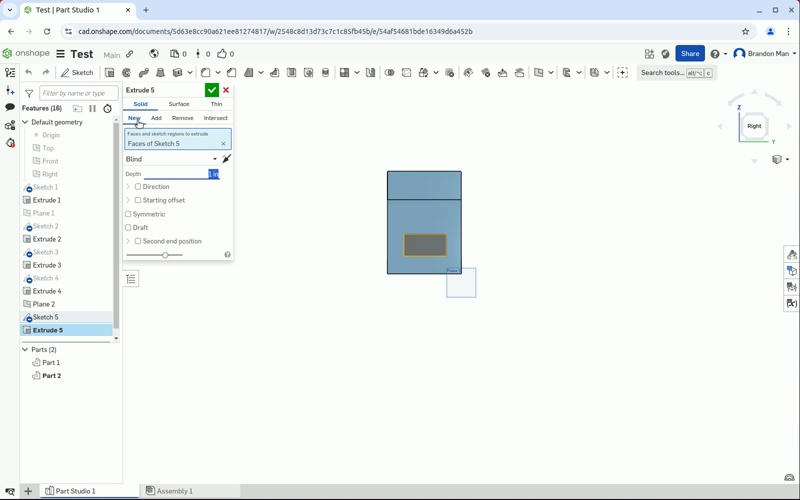
text(6.018)
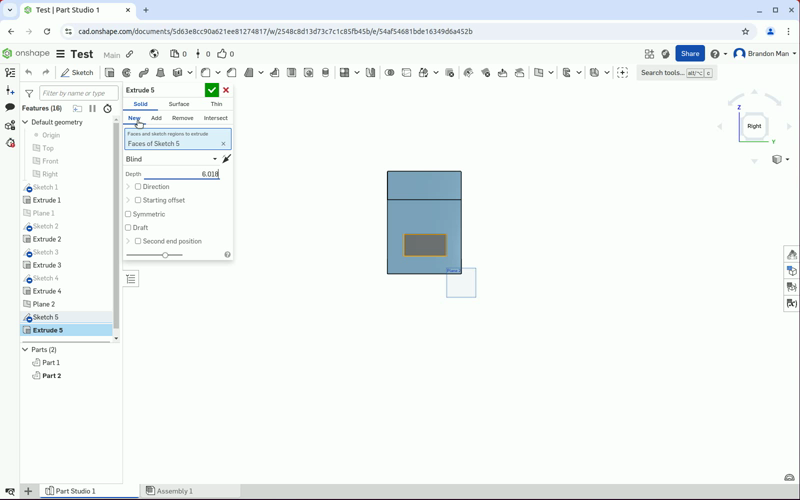
key(enter)
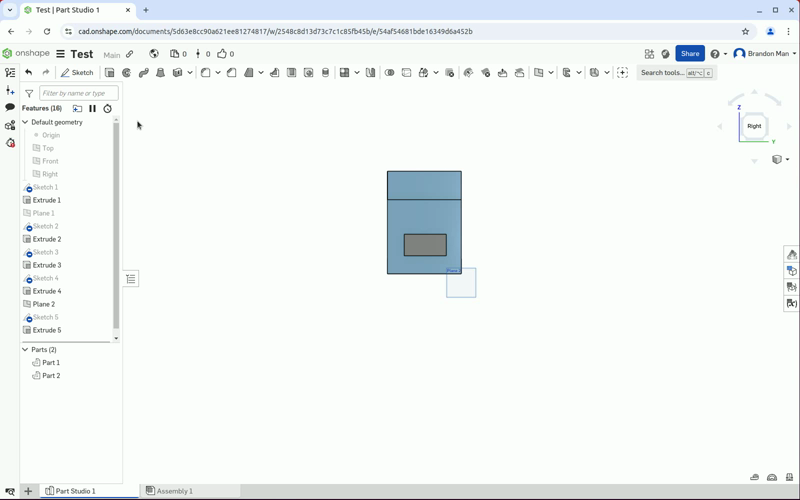
key(shift+h)
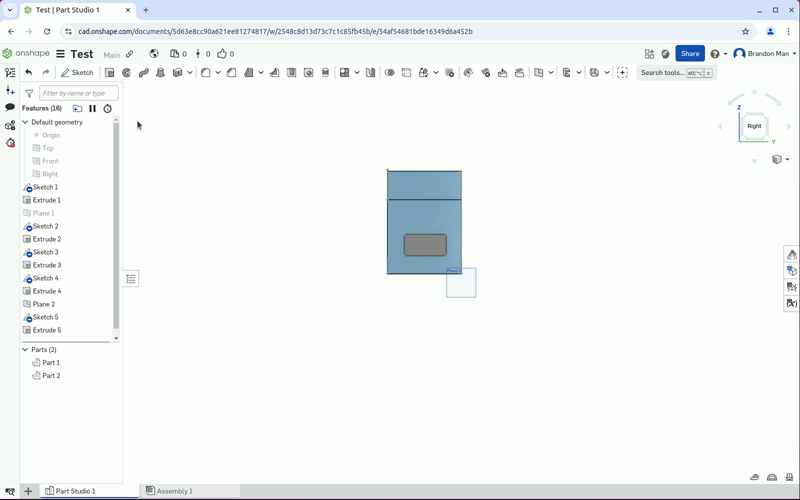
key(shift+h)
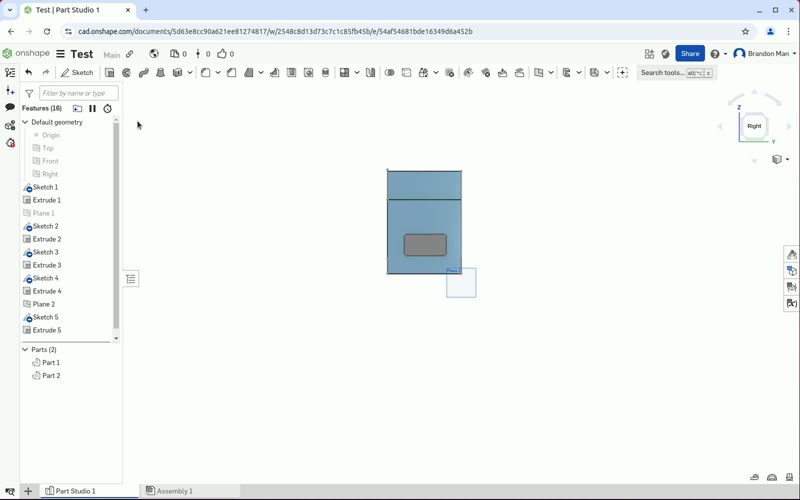
key(shift+7)
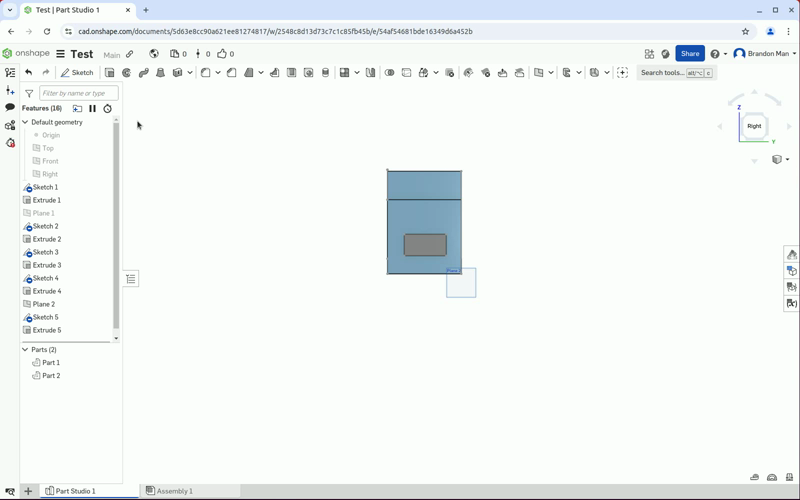
key(right, 2)
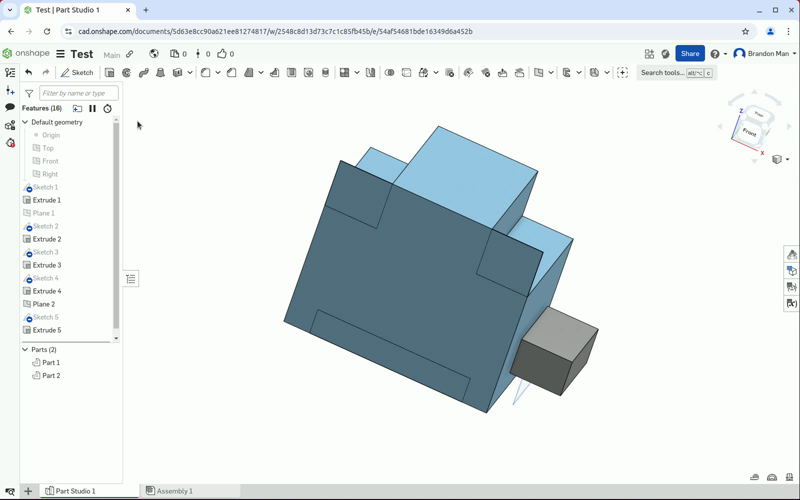
key(down, 2)
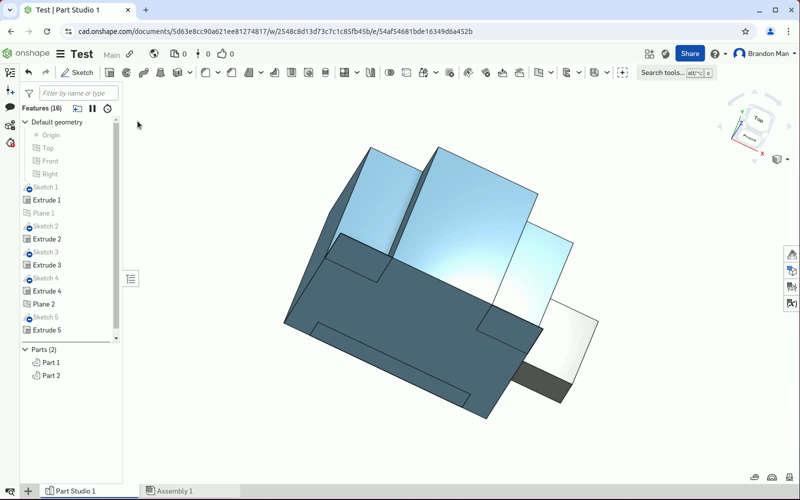
key(up, 2)
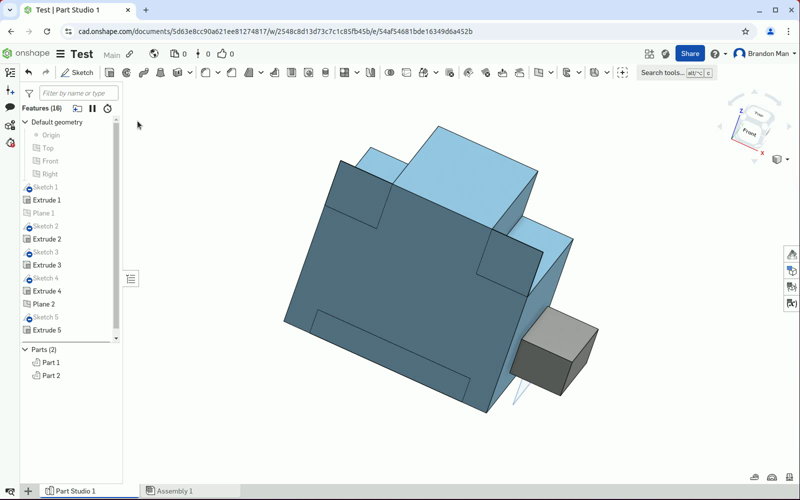
key(left, 2)
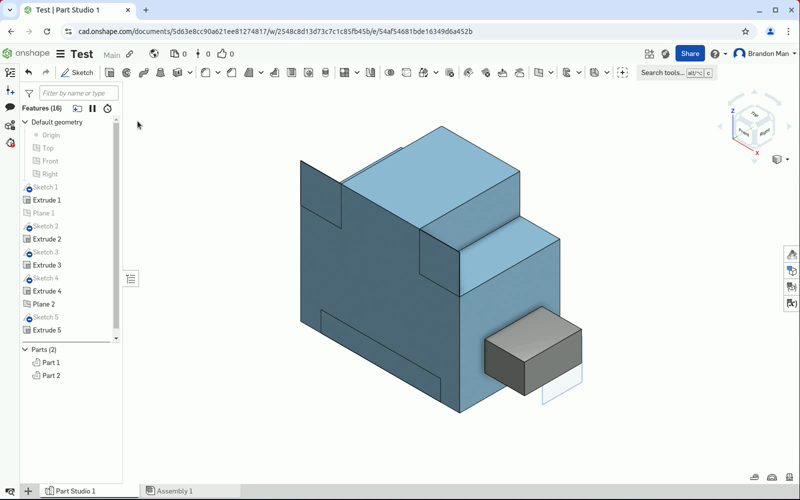
mouse_move(69, 189)
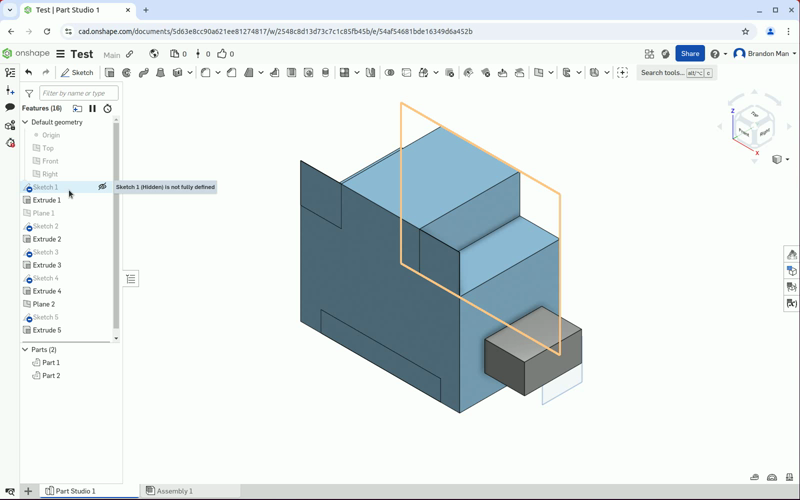
click(69, 189)